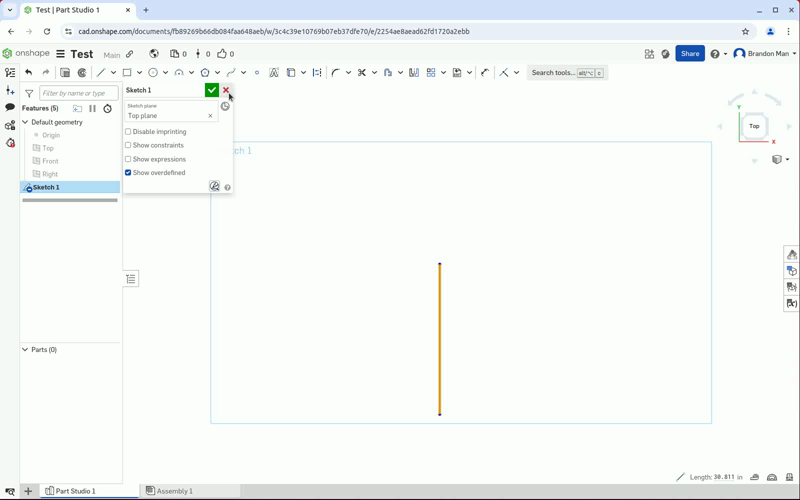
key(shift+h)
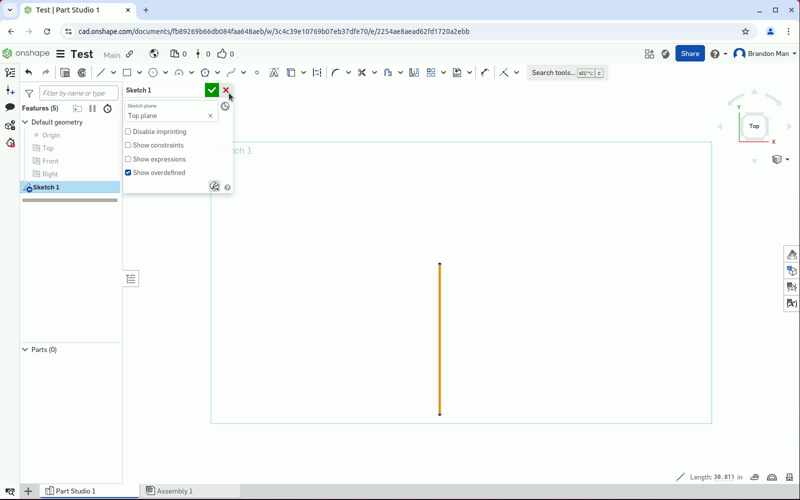
key(shift+s)
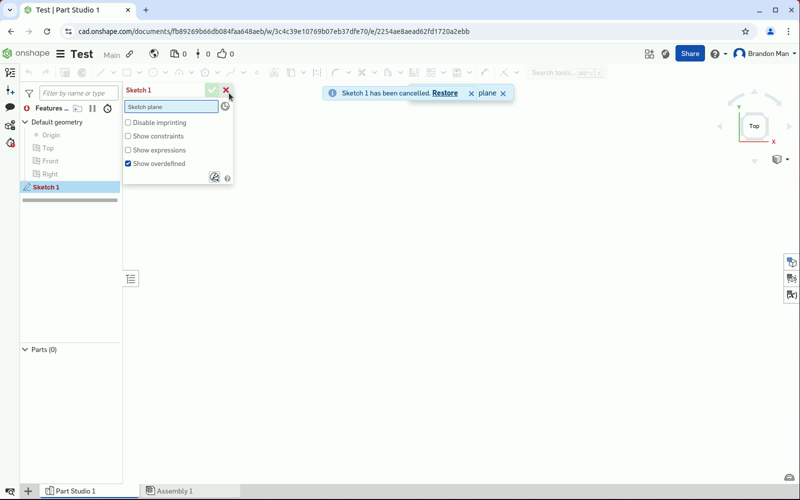
mouse_move(73, 150)
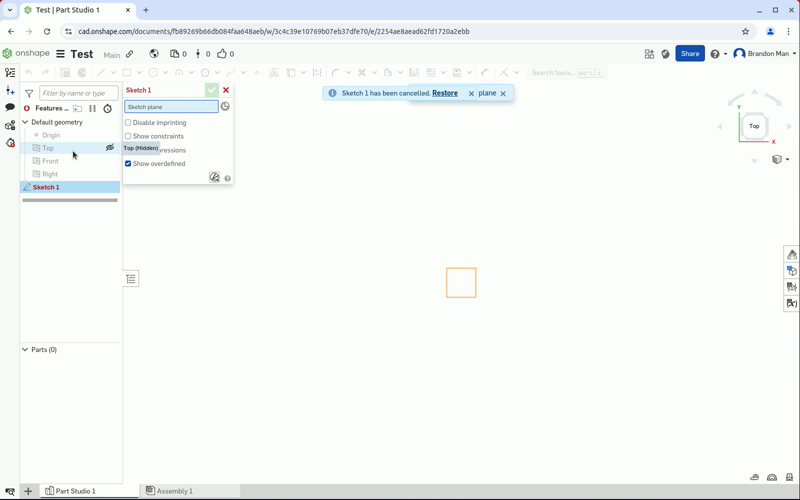
click(73, 150)
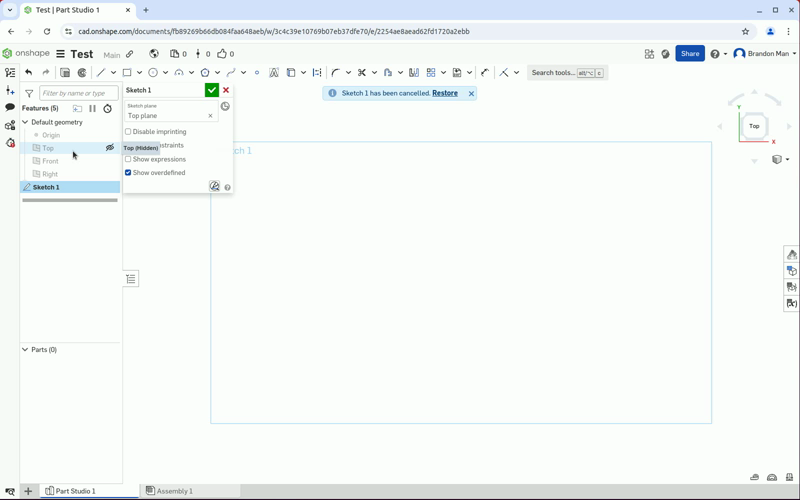
mouse_move(73, 352)
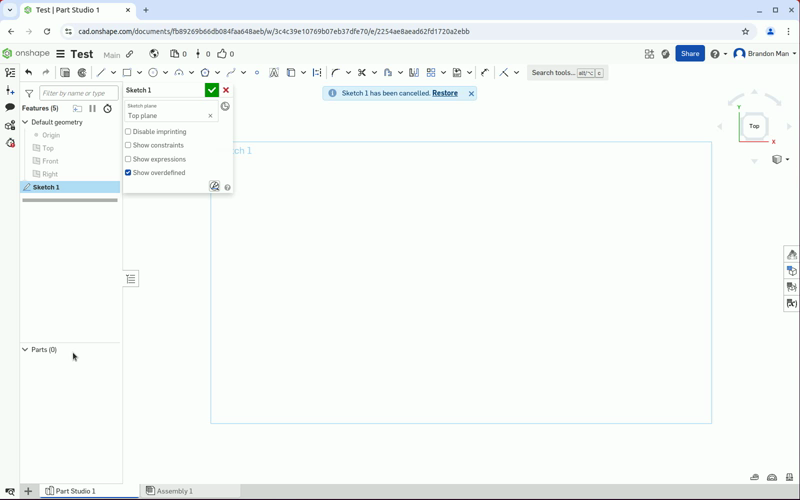
key(y)
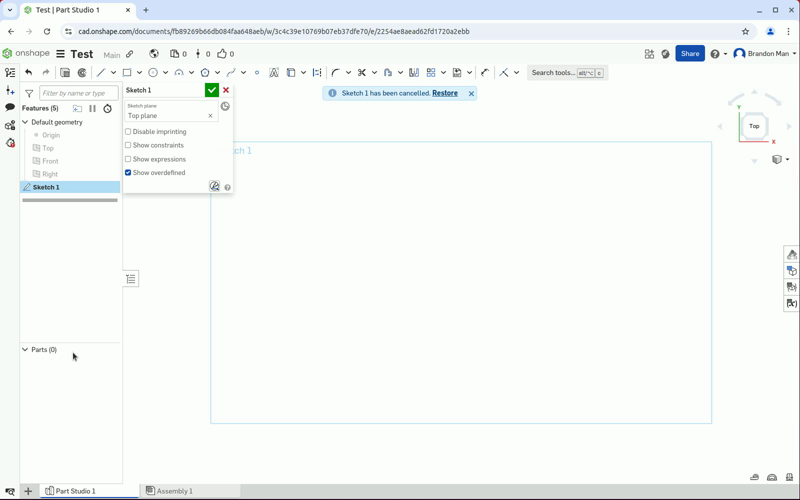
key(l)
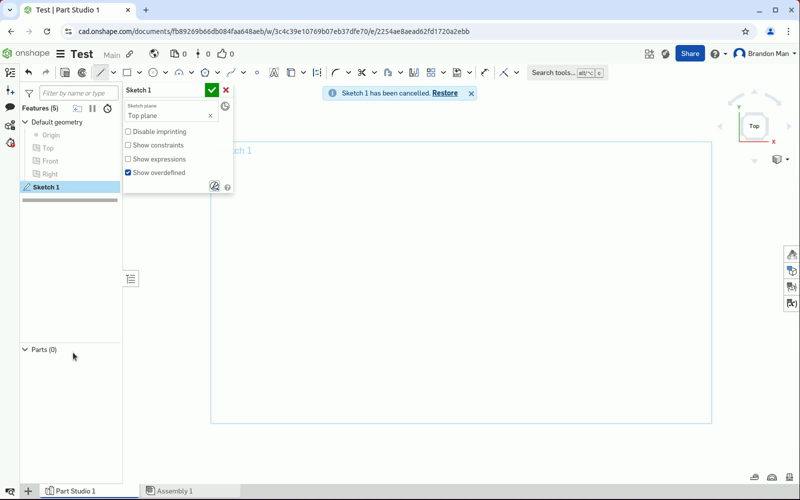
key_down(shift)
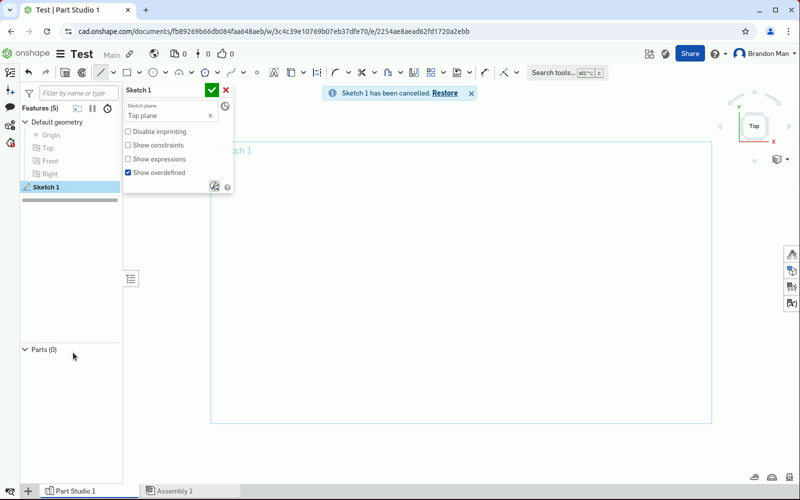
mouse_move(348, 282)
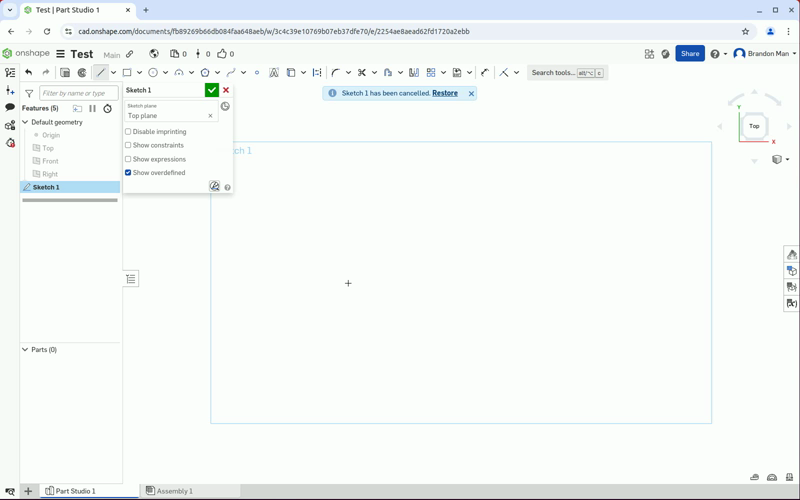
click(348, 282)
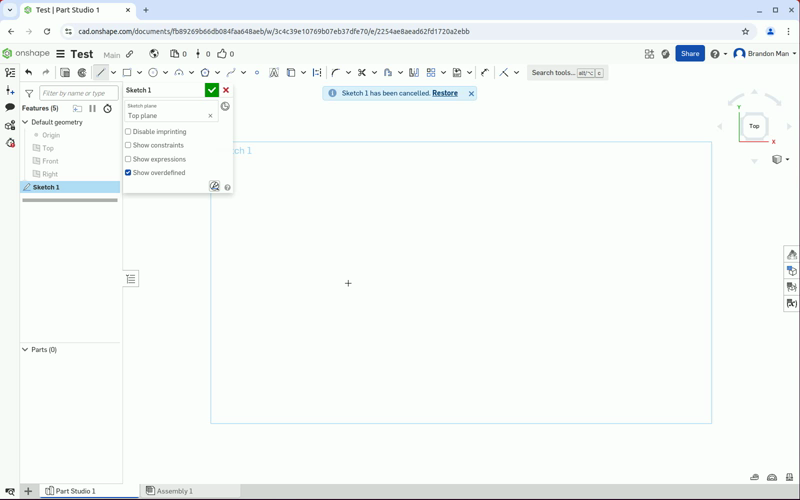
key_up(shift)
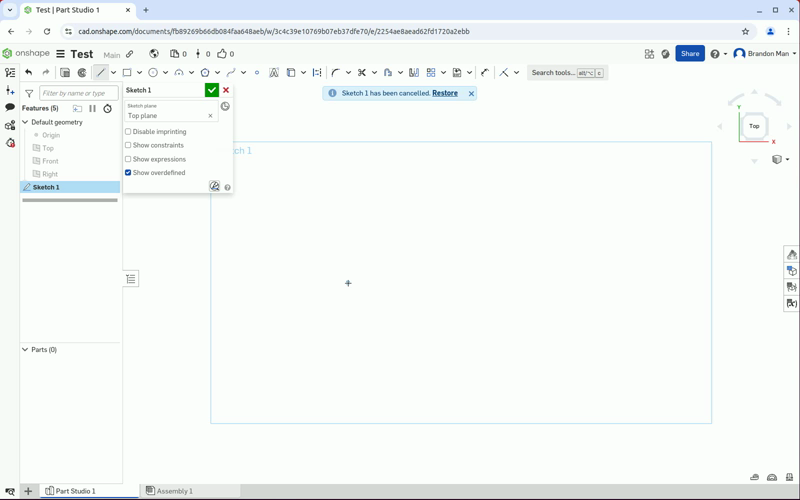
key_down(shift)
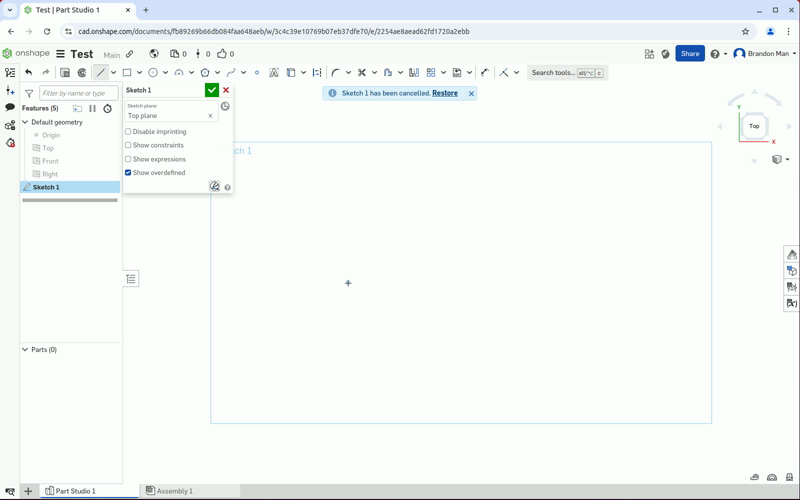
mouse_move(378, 282)
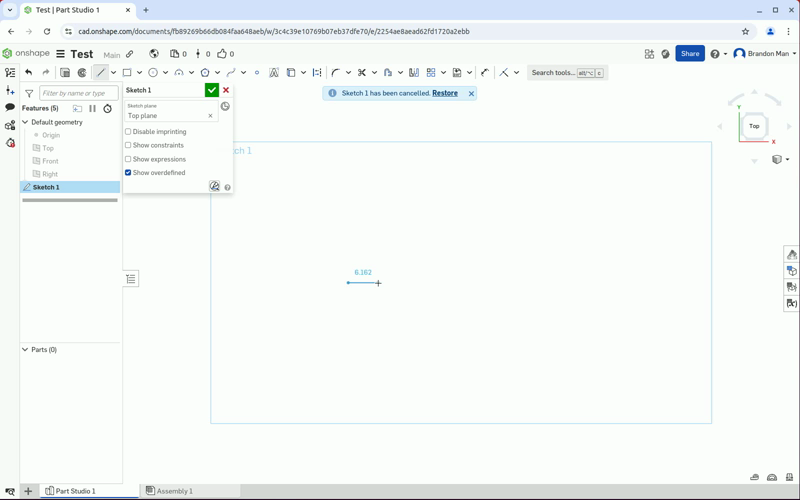
mouse_move(404, 282)
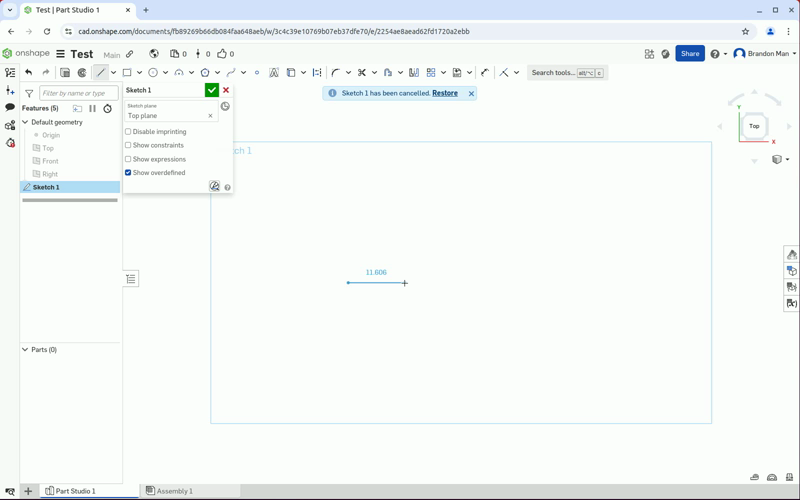
click(404, 282)
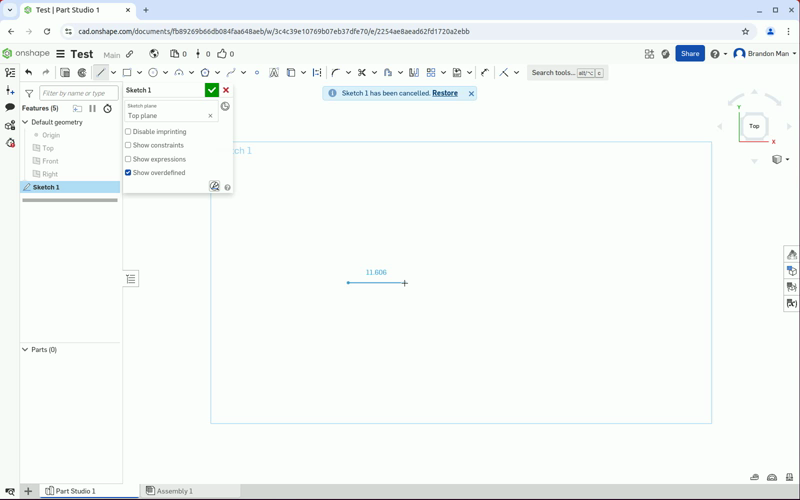
key_up(shift)
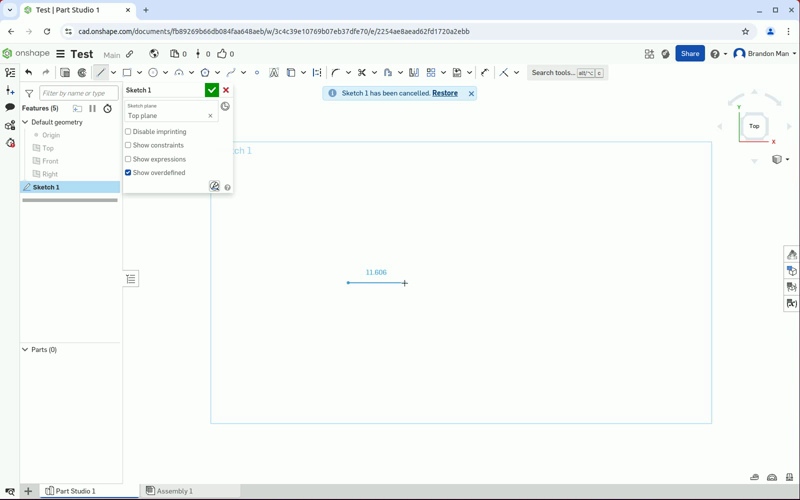
key_down(shift)
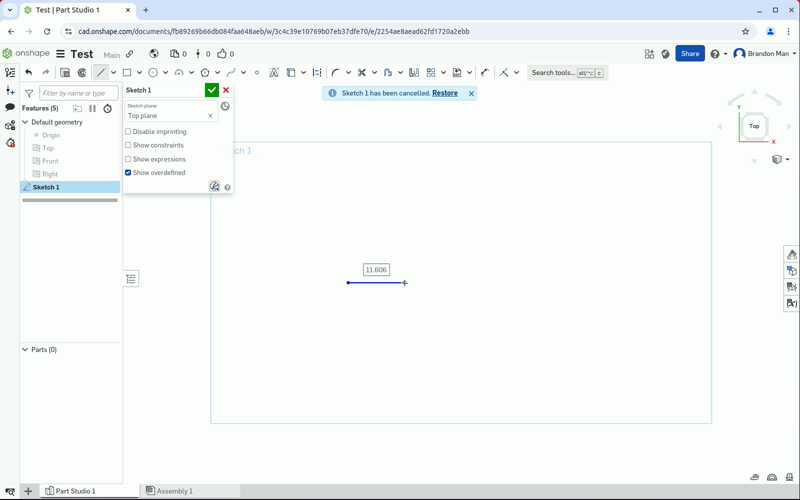
mouse_move(434, 282)
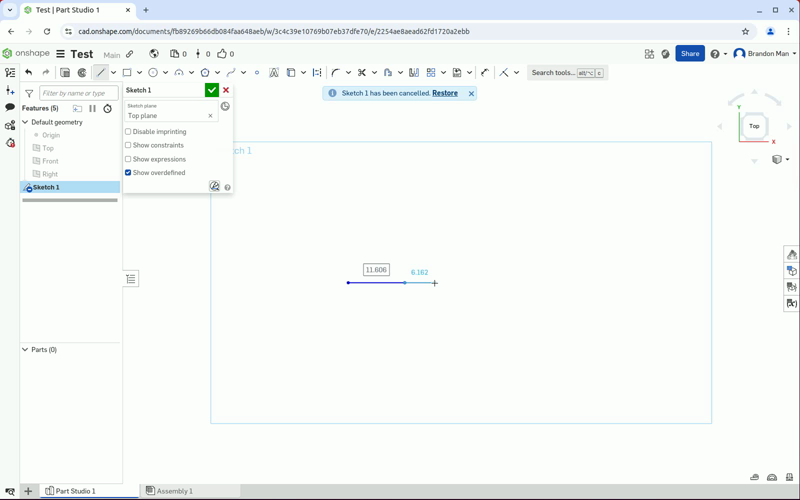
mouse_move(404, 226)
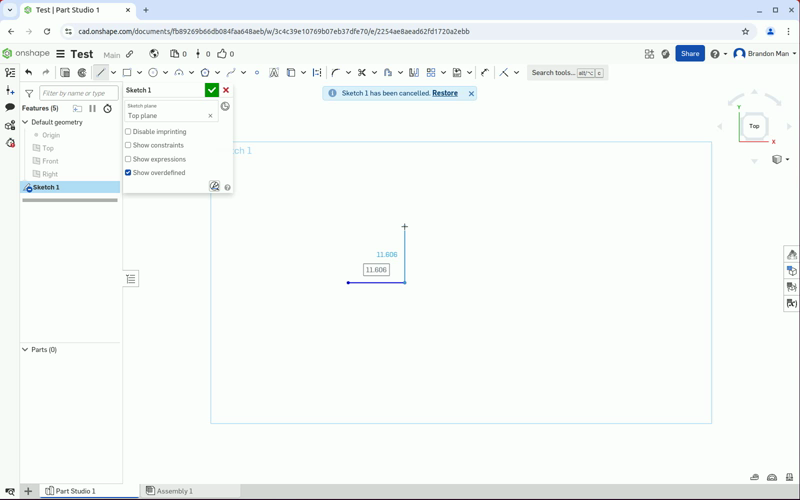
click(404, 226)
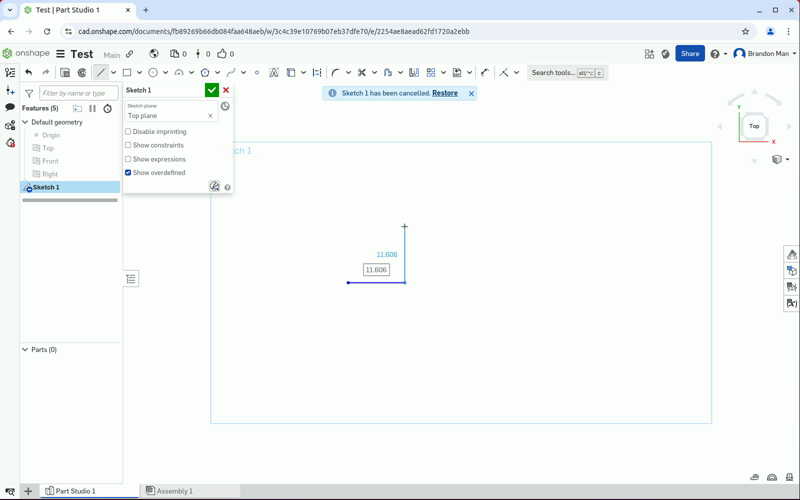
key_up(shift)
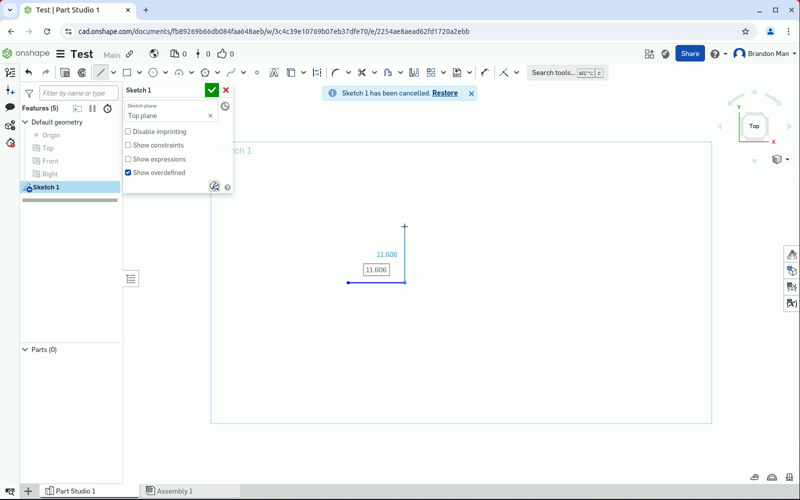
key_down(shift)
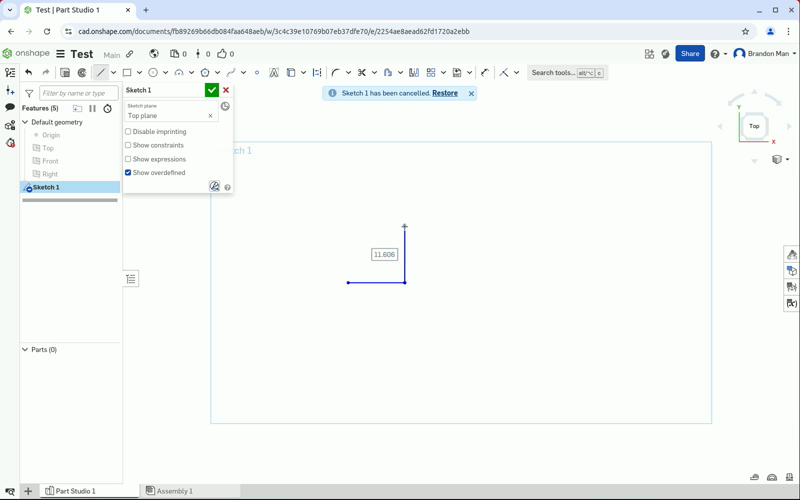
mouse_move(434, 226)
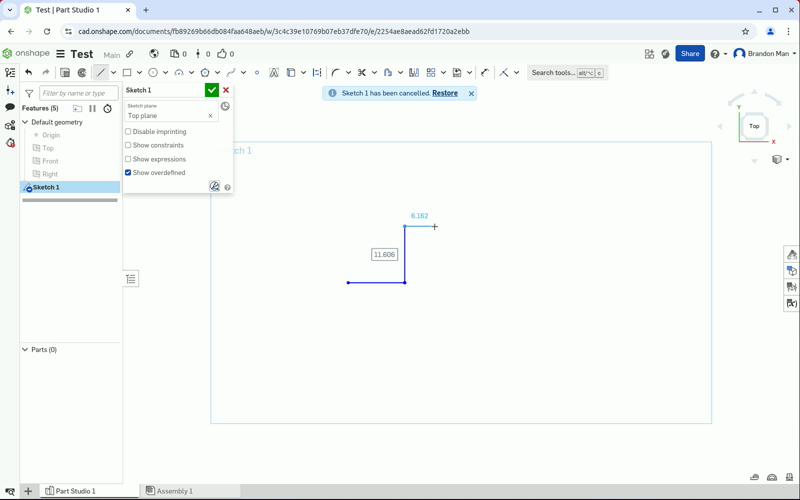
mouse_move(348, 226)
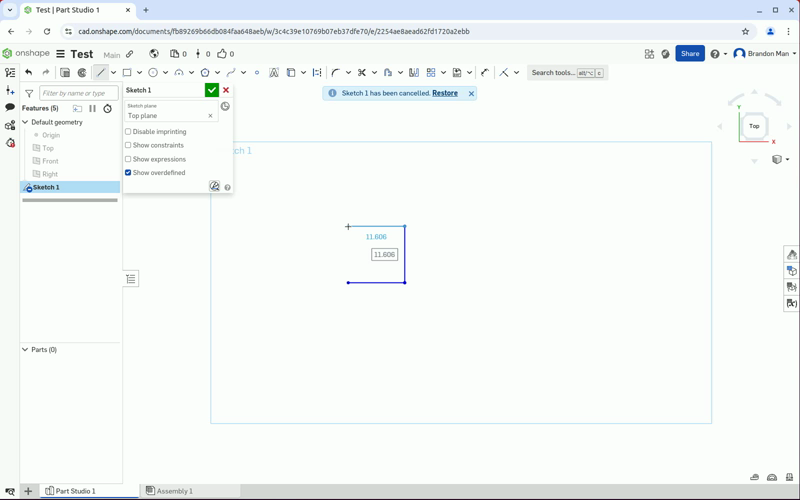
click(348, 226)
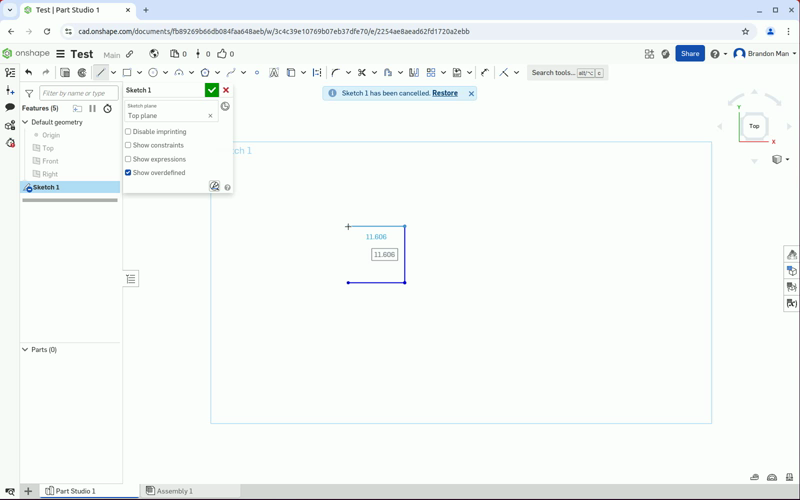
key_up(shift)
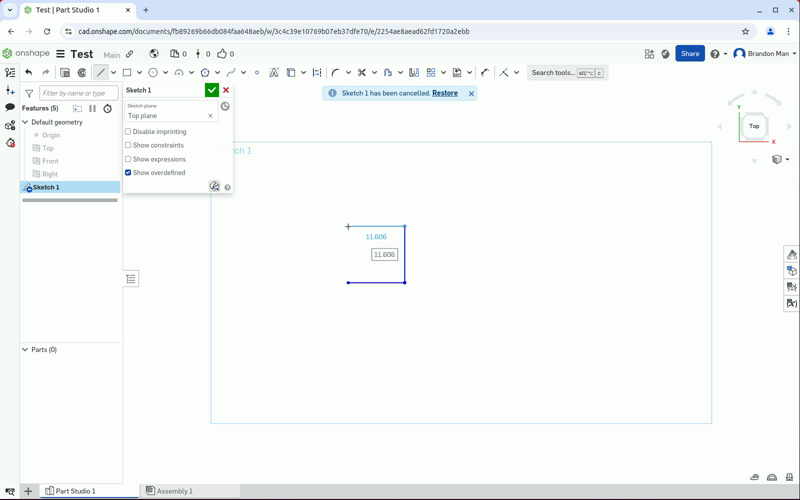
mouse_move(378, 226)
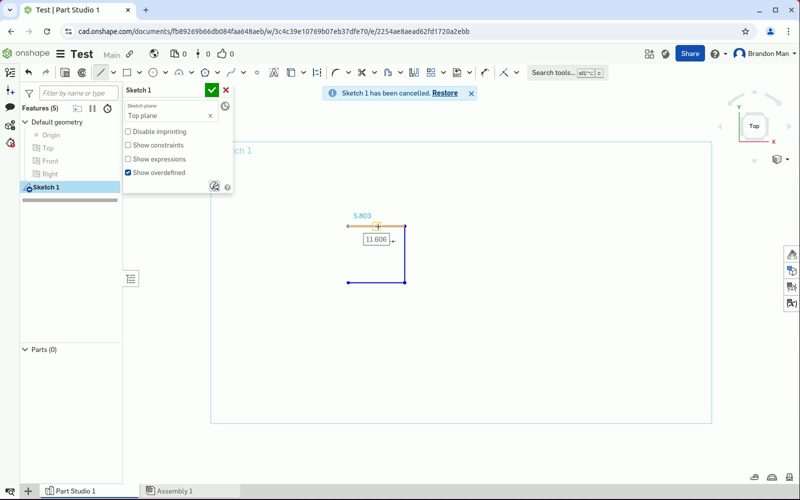
key_down(shift)
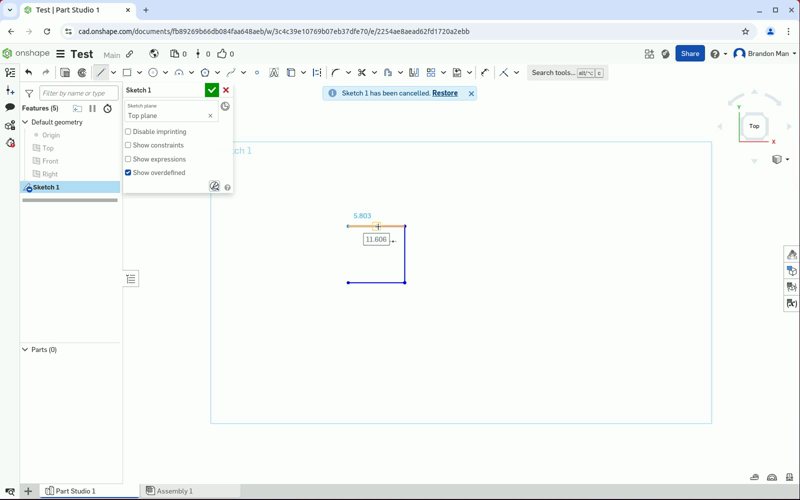
mouse_move(348, 282)
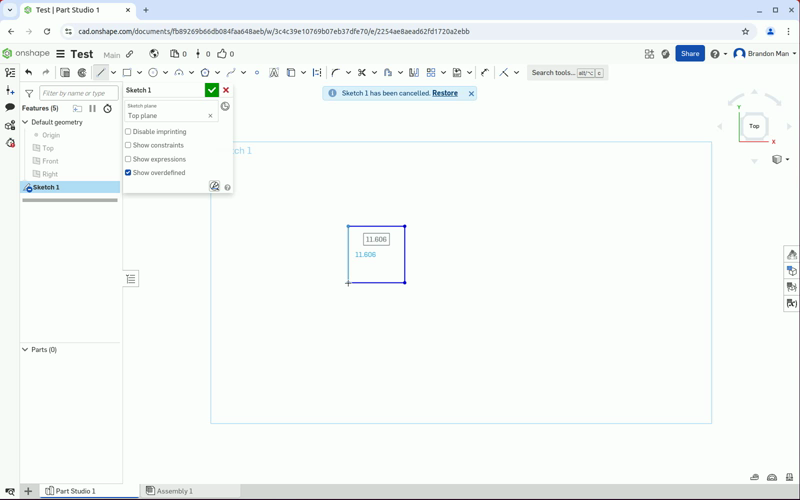
key_up(shift)
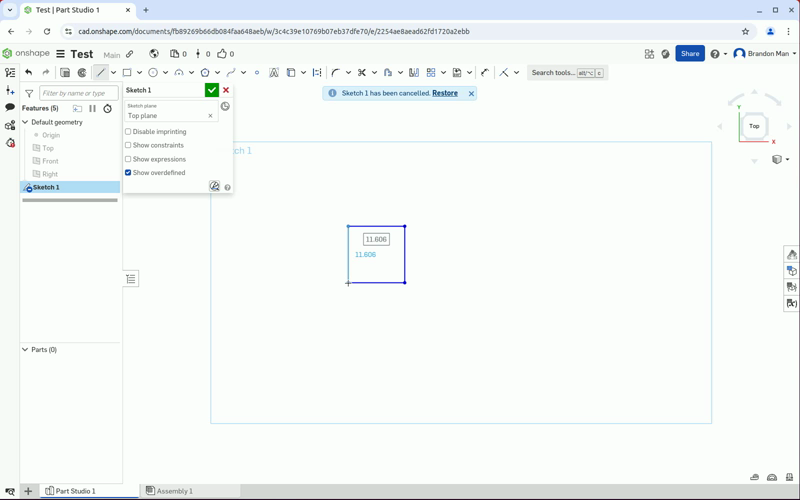
click(348, 282)
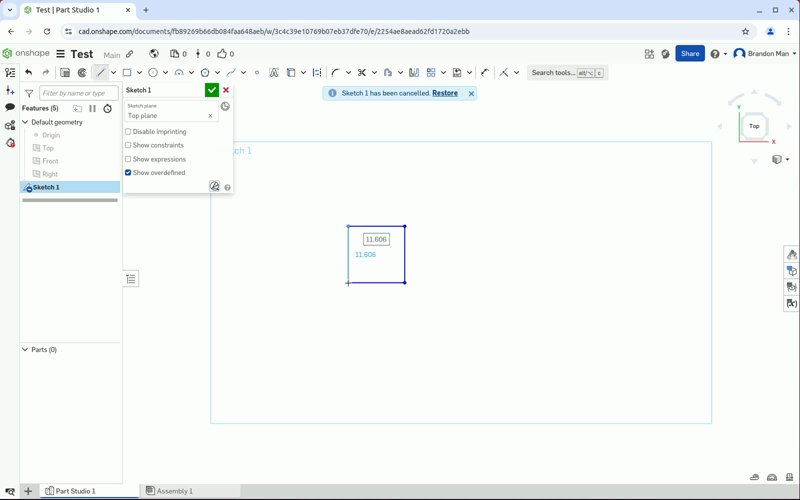
key(esc)
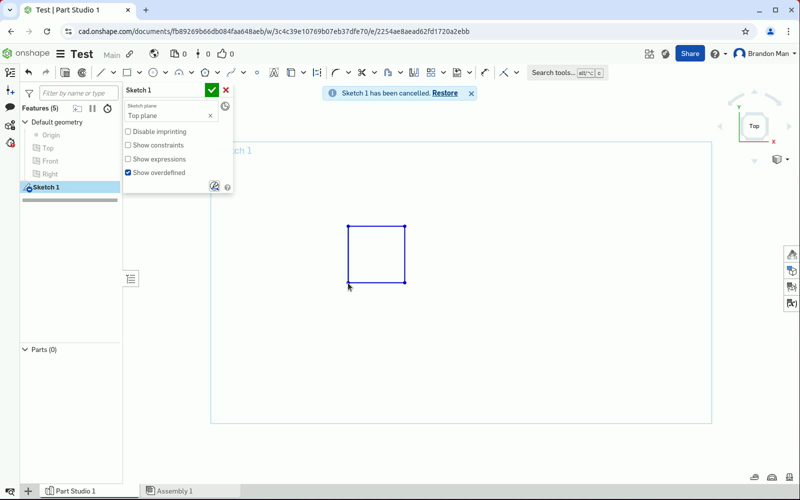
key(l)
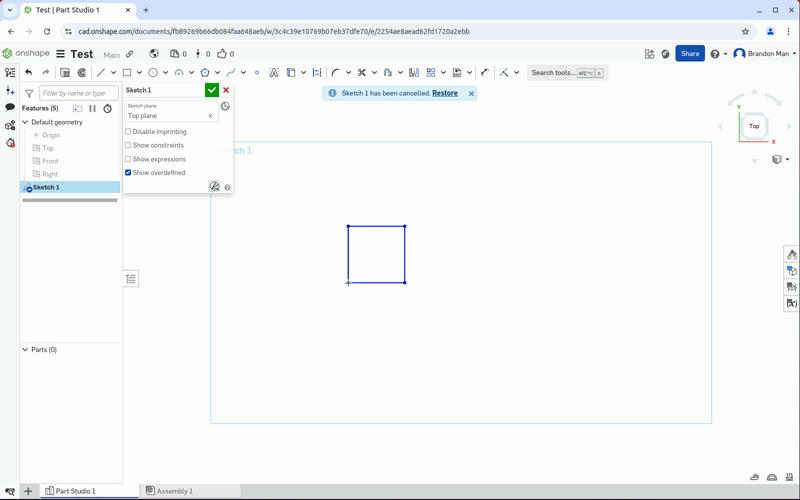
key_down(shift)
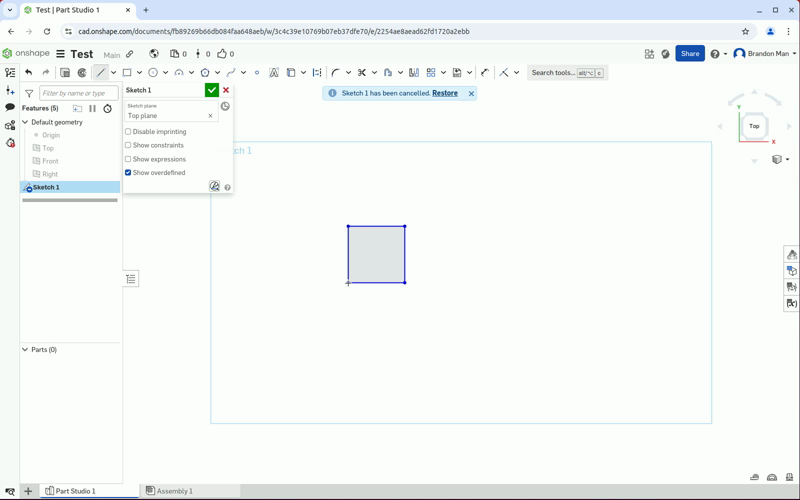
mouse_move(352, 278)
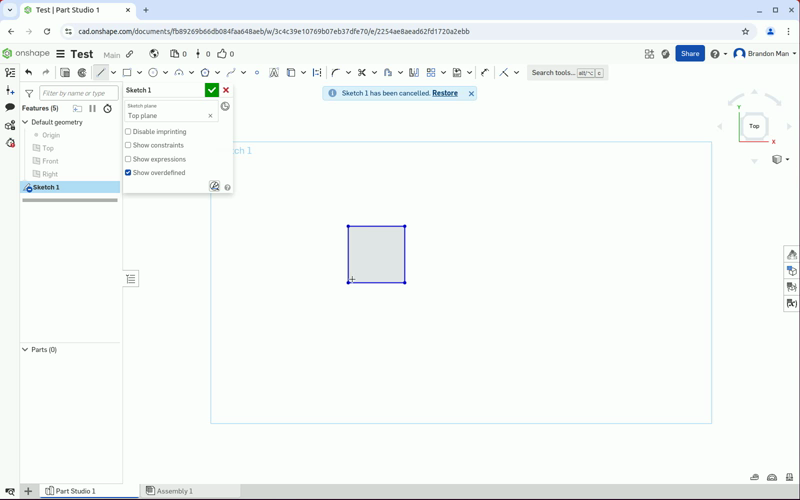
click(352, 278)
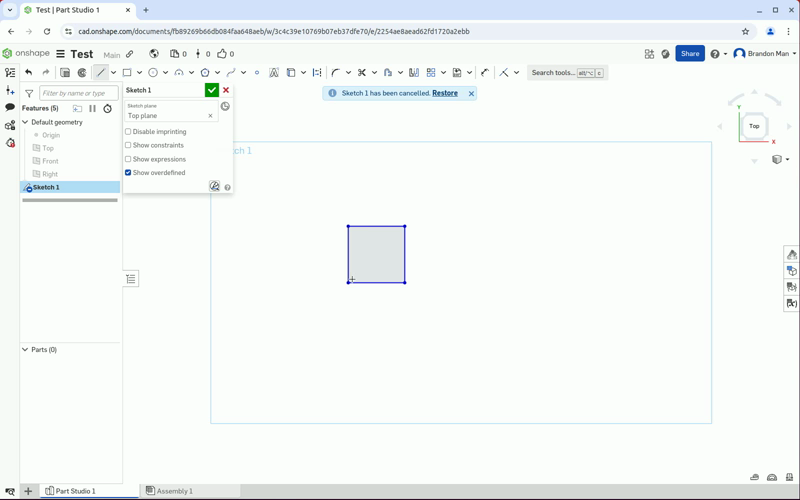
key_up(shift)
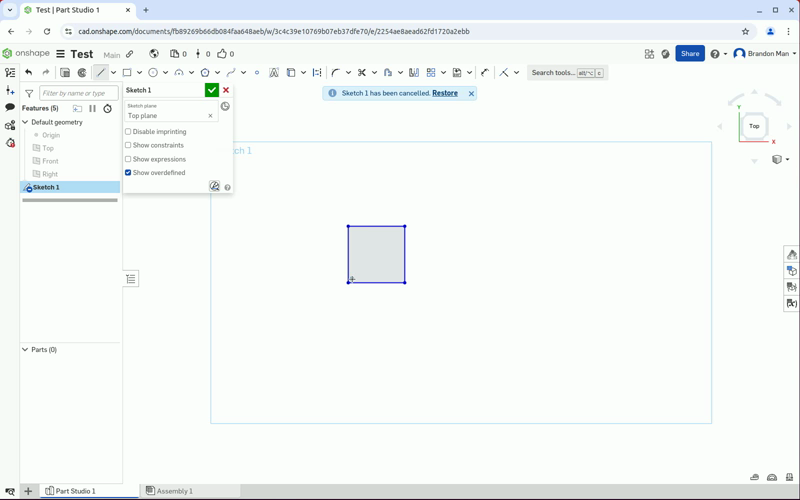
key_down(shift)
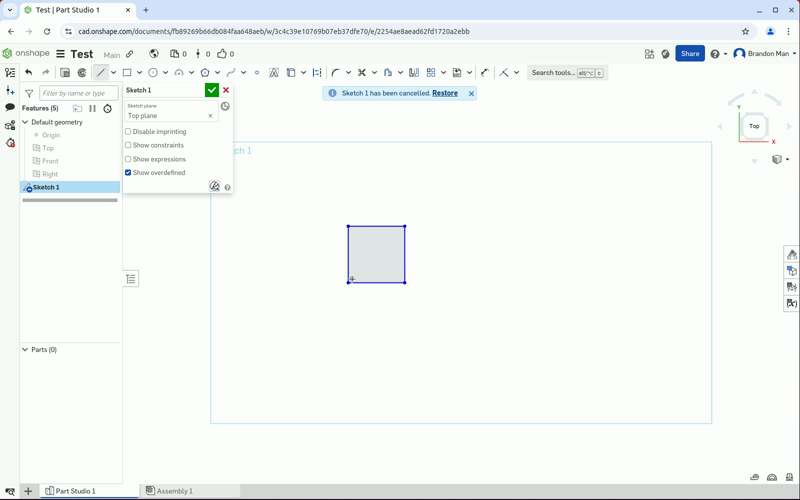
mouse_move(382, 278)
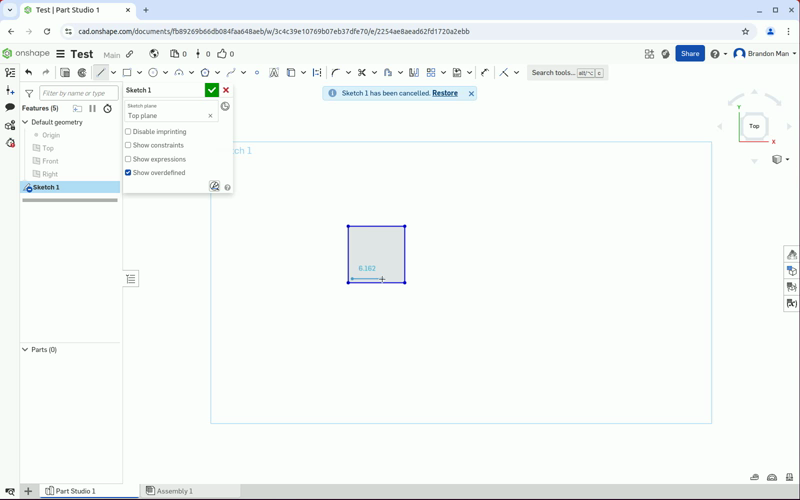
mouse_move(400, 278)
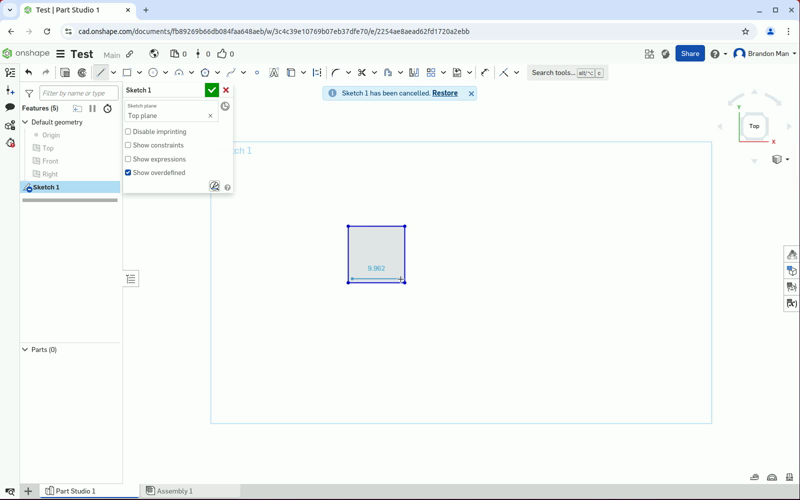
click(400, 278)
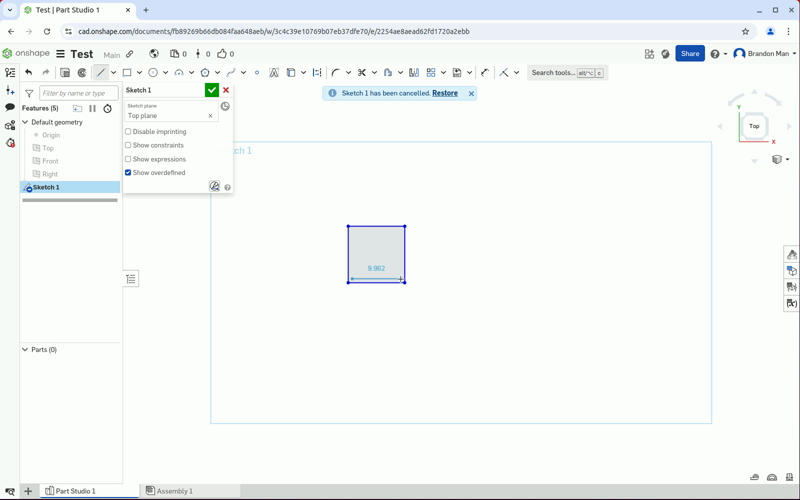
key_up(shift)
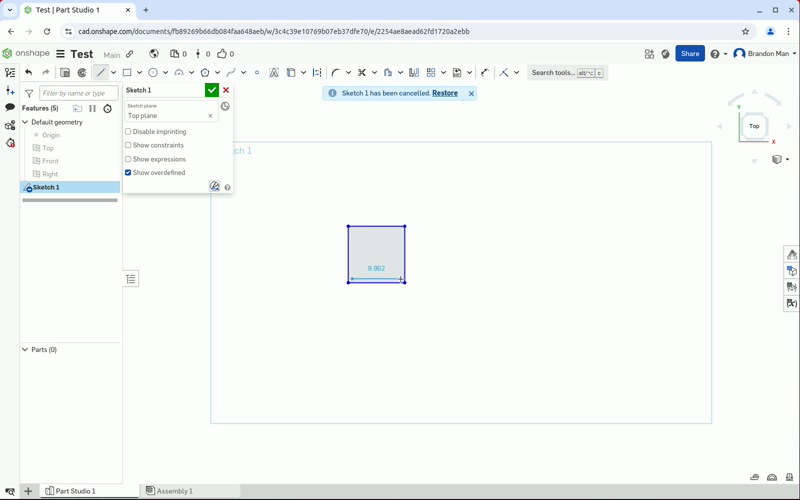
key_down(shift)
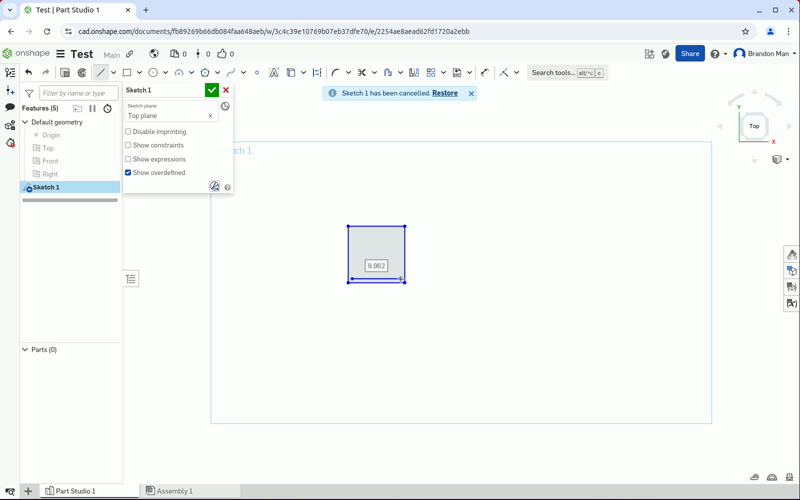
mouse_move(430, 278)
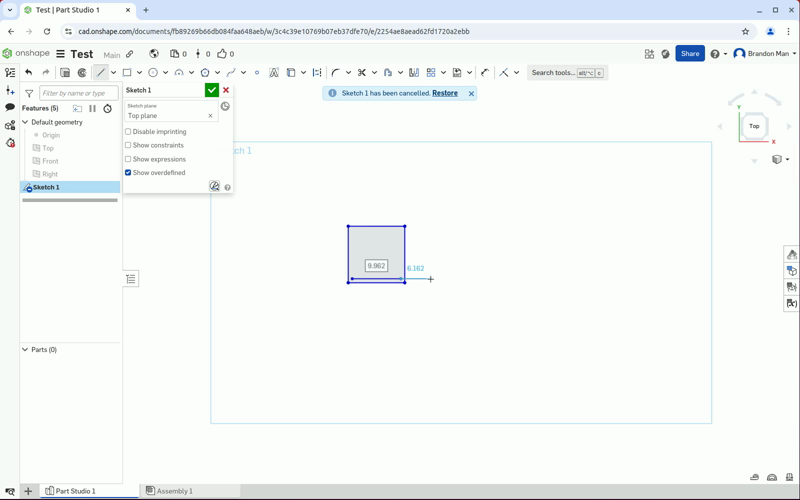
mouse_move(400, 230)
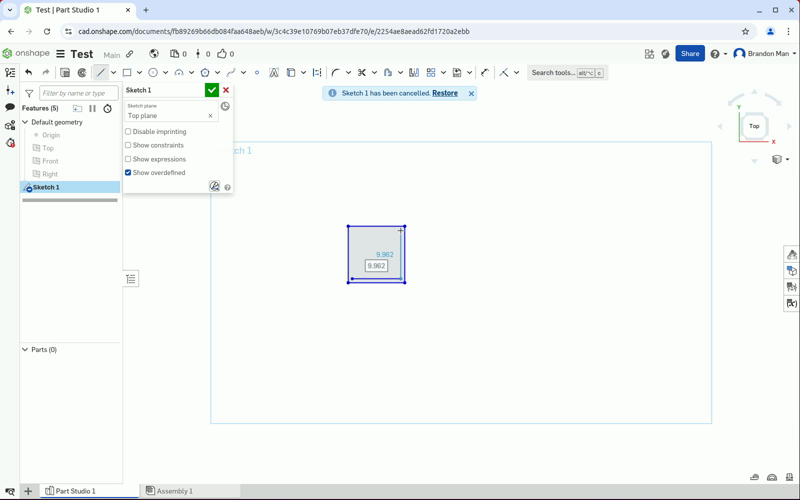
click(400, 230)
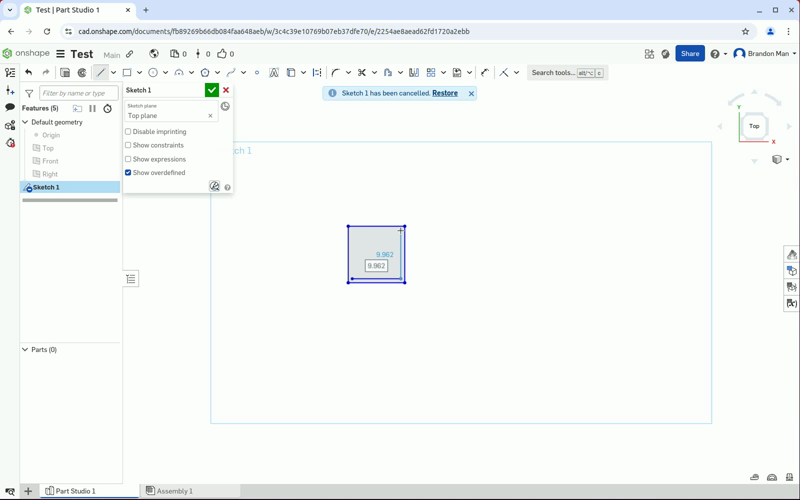
key_up(shift)
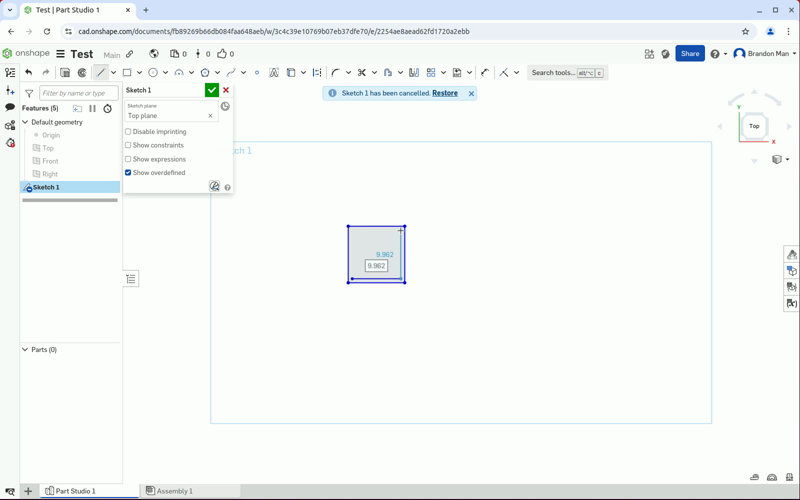
key_down(shift)
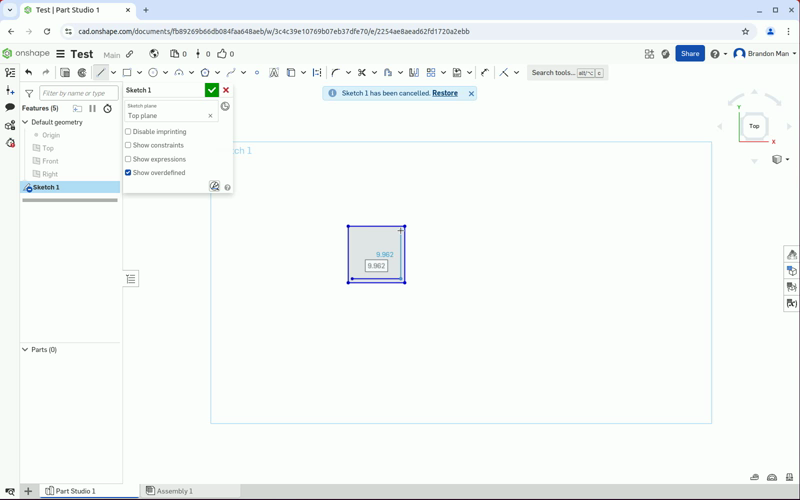
mouse_move(430, 230)
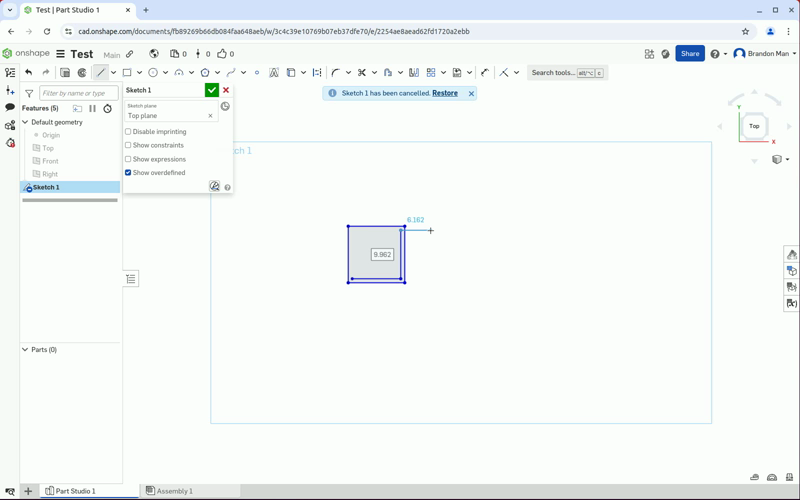
mouse_move(352, 230)
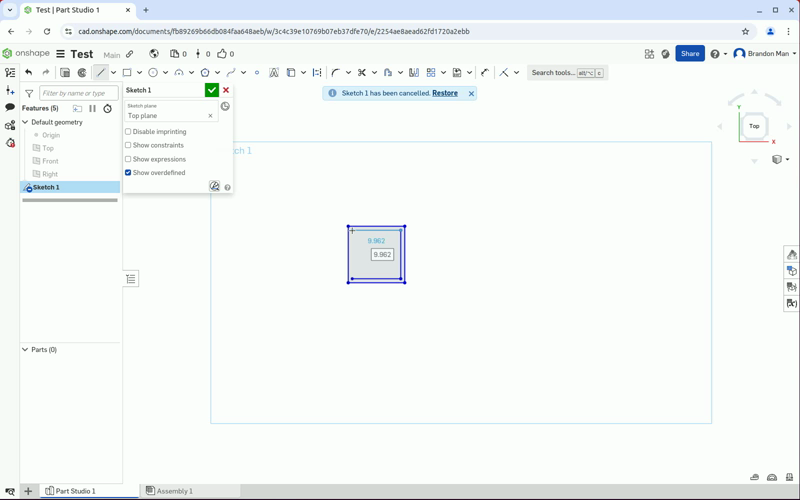
click(352, 230)
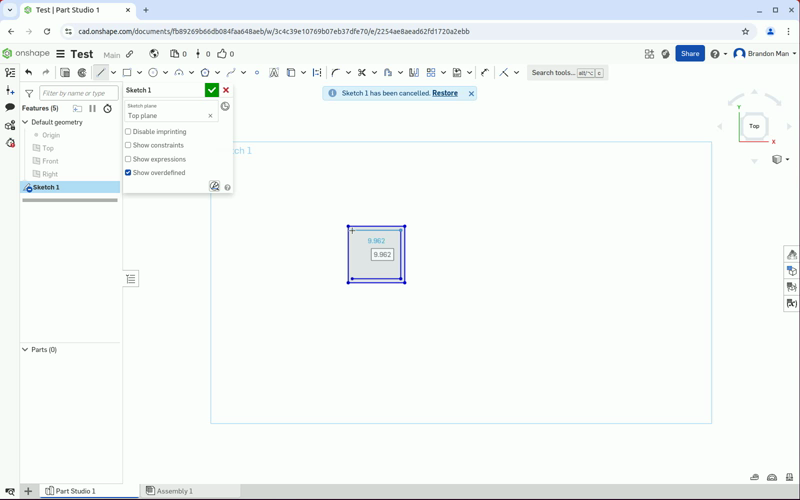
key_up(shift)
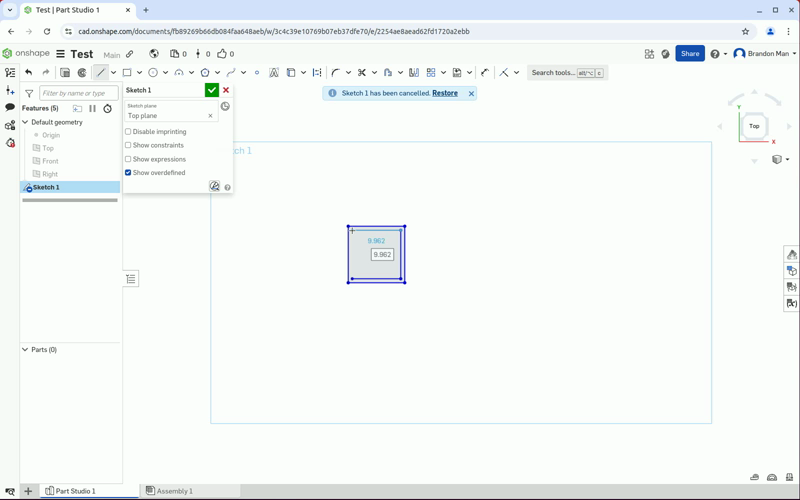
mouse_move(382, 230)
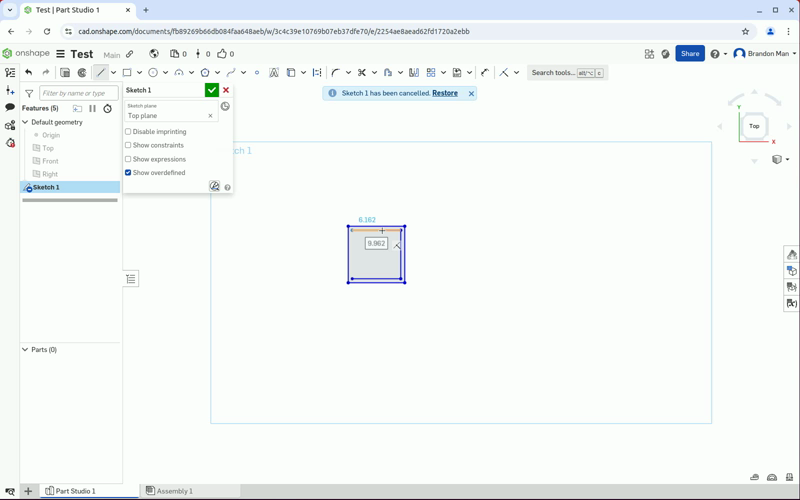
key_down(shift)
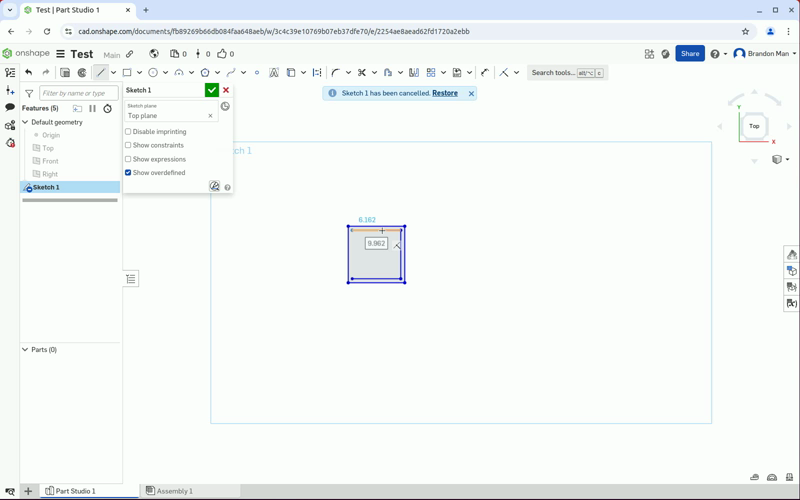
mouse_move(352, 278)
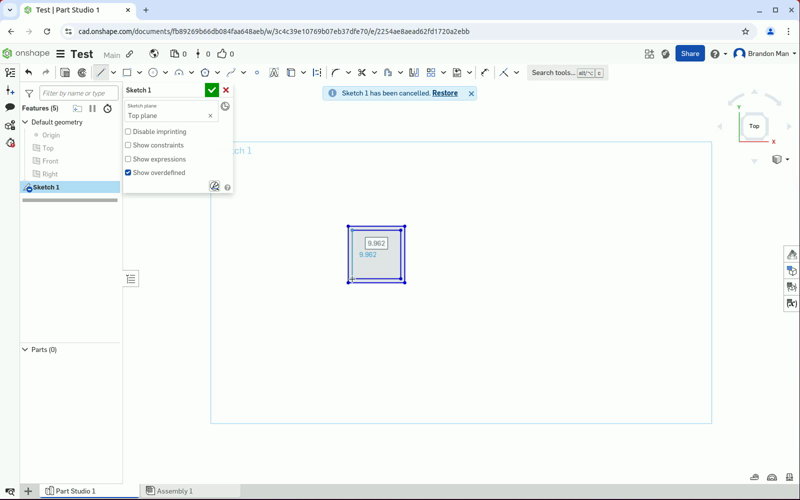
key_up(shift)
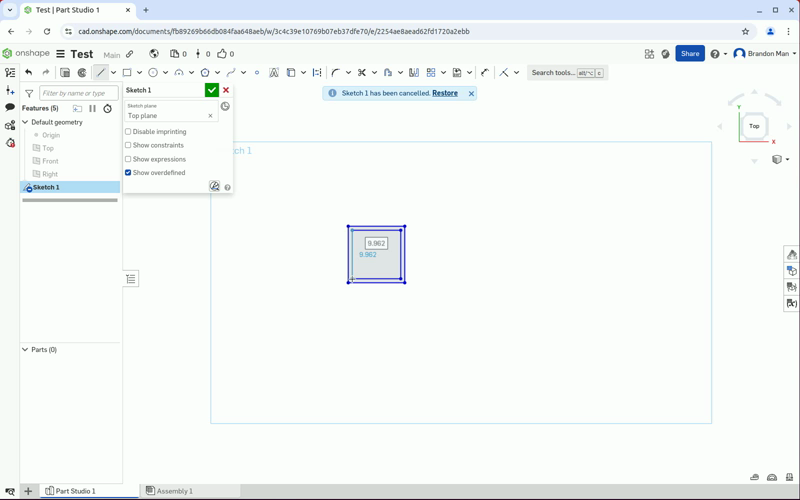
click(352, 278)
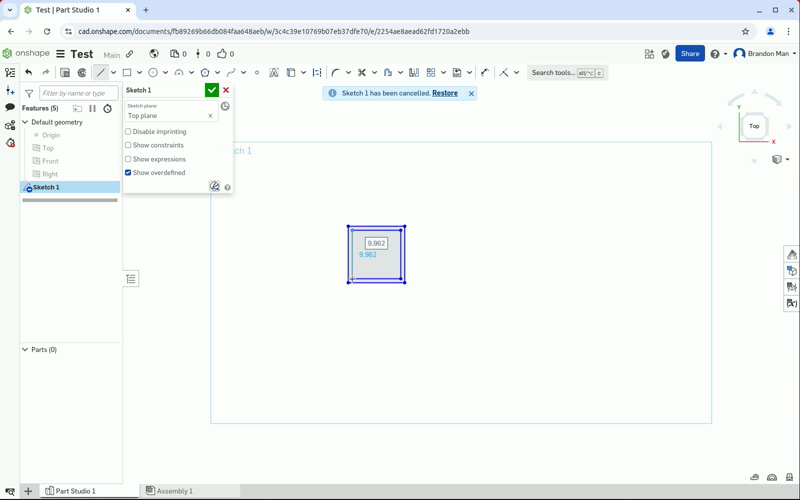
key(esc)
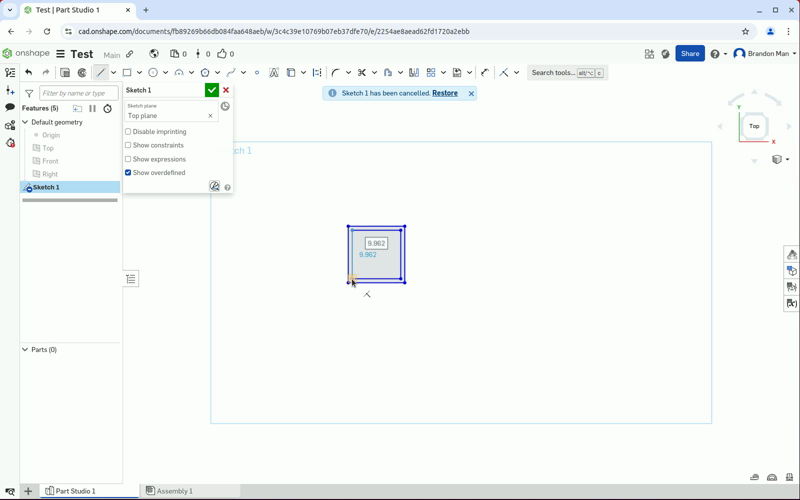
mouse_move(403, 280)
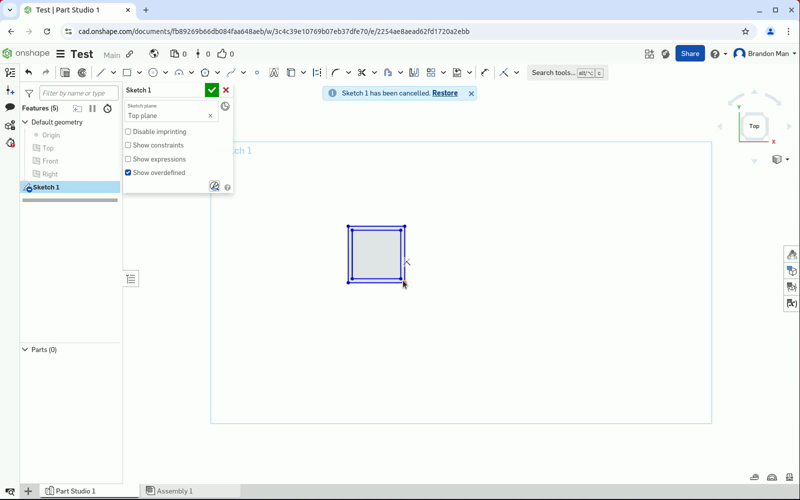
scroll(6)
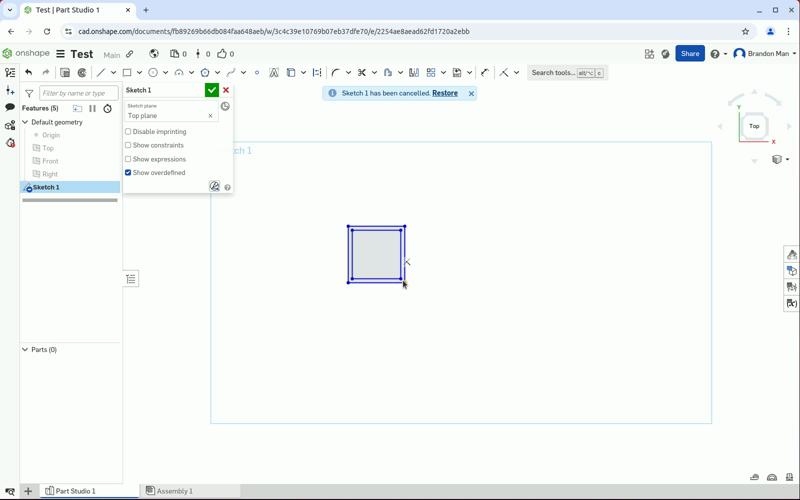
scroll(6)
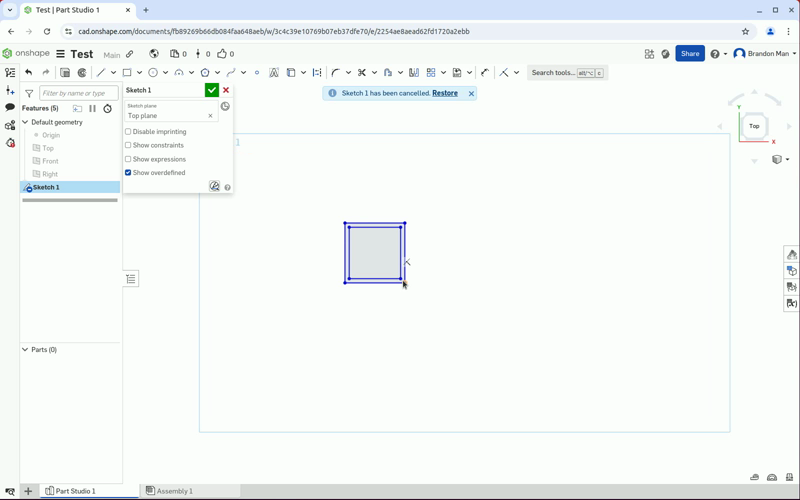
scroll(6)
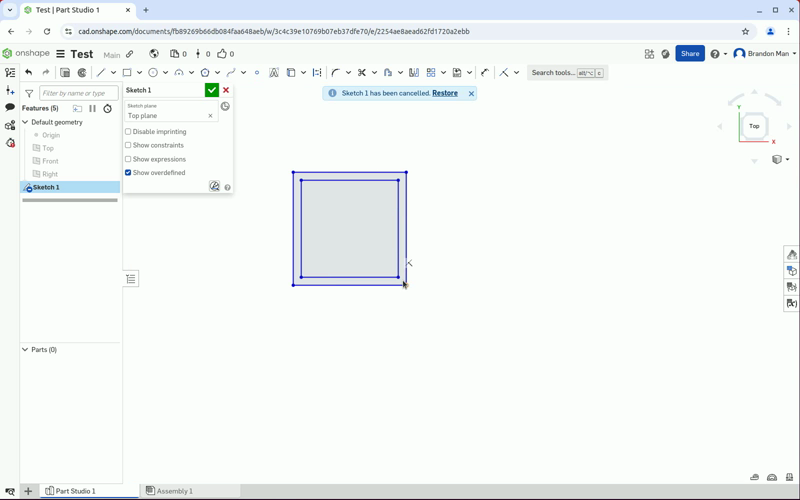
scroll(6)
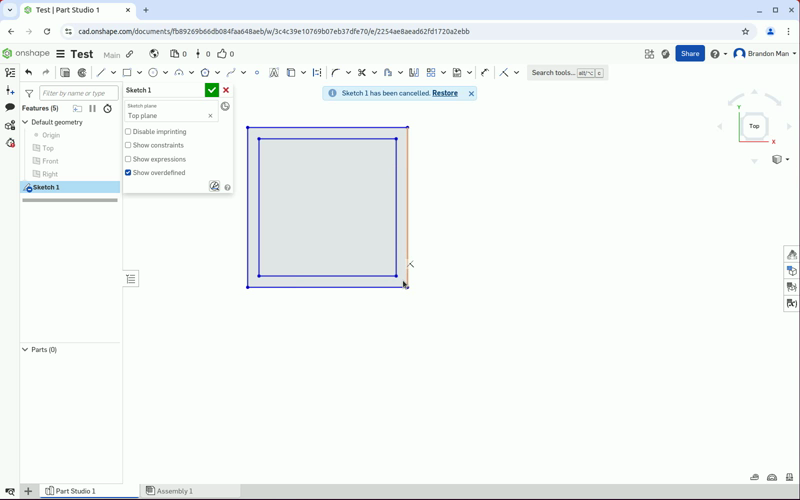
scroll(6)
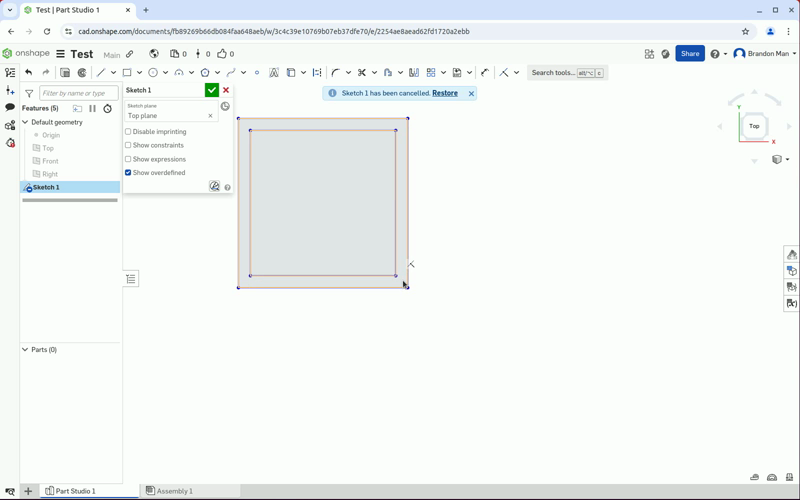
scroll(6)
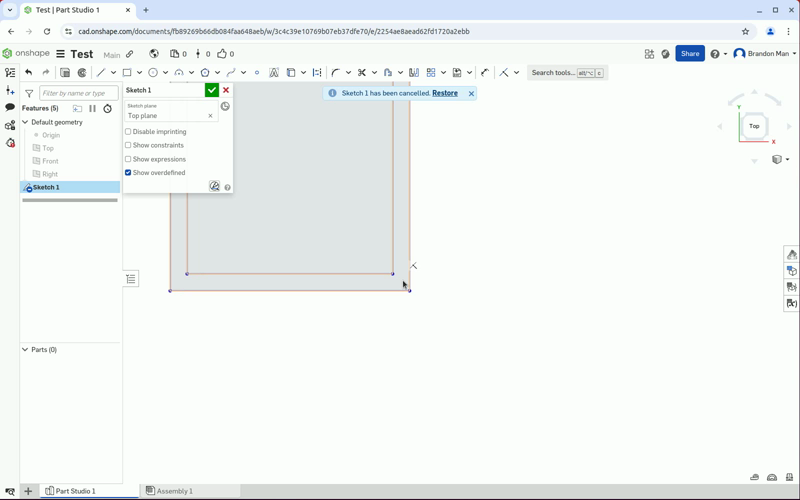
scroll(6)
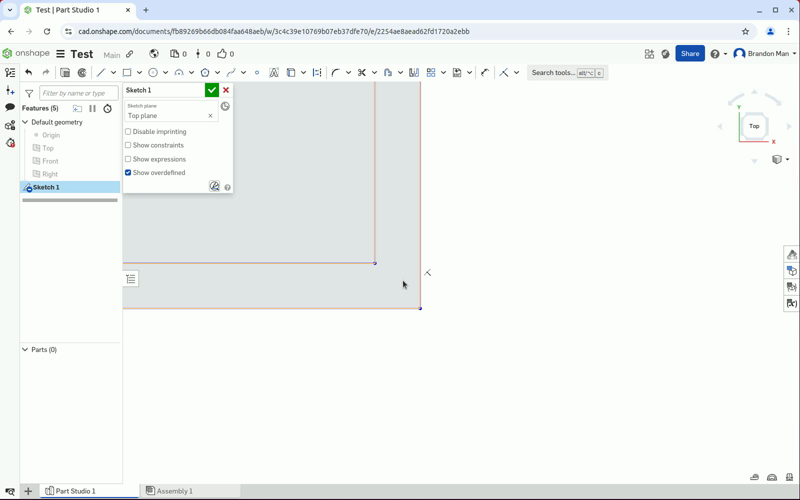
click(403, 280)
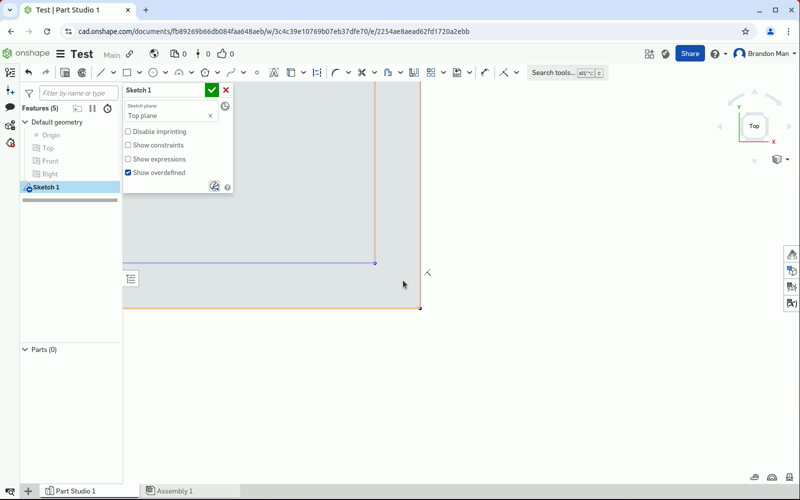
scroll(-6)
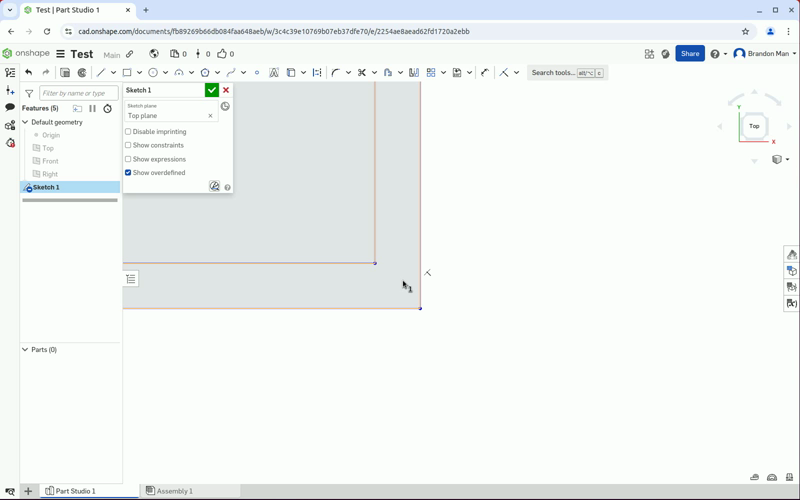
scroll(-6)
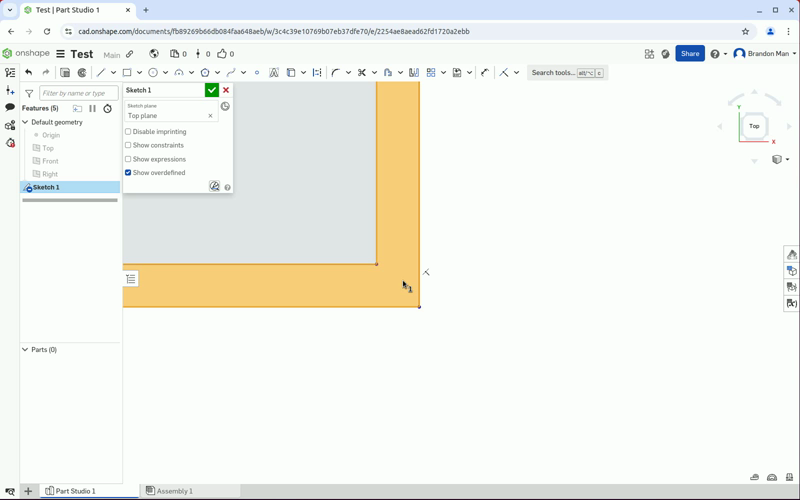
scroll(-6)
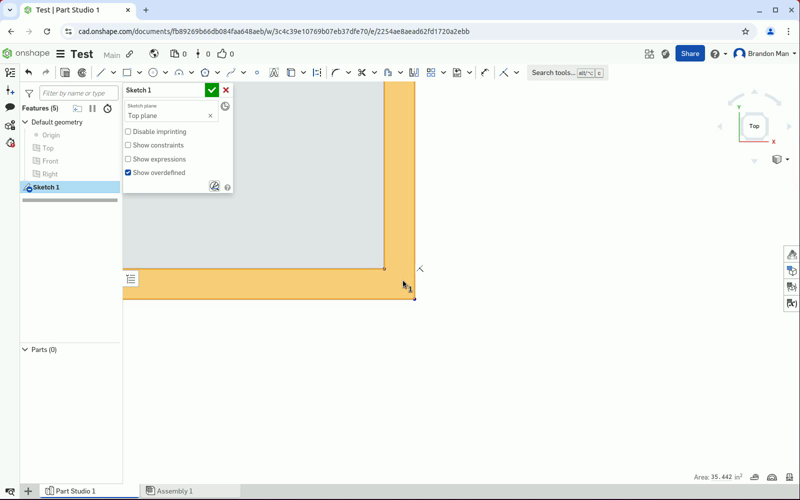
scroll(-6)
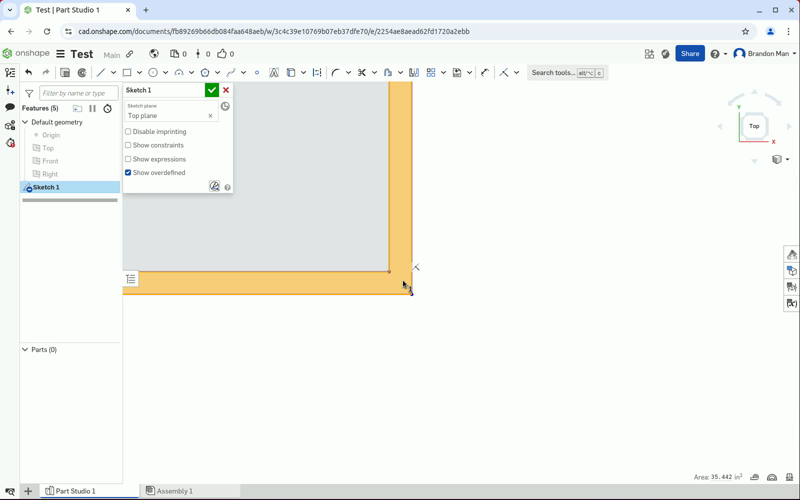
scroll(-6)
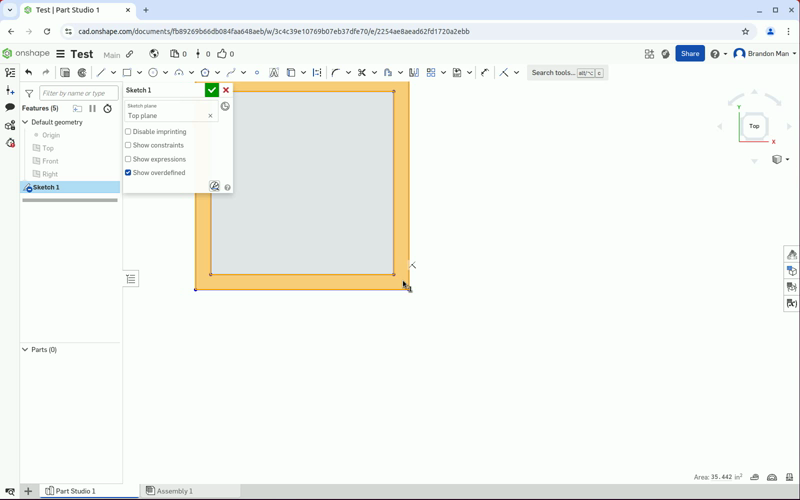
scroll(-6)
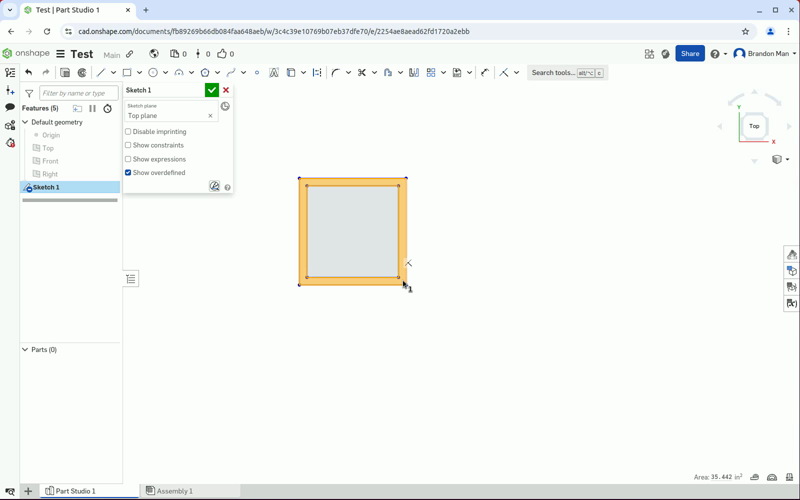
scroll(-6)
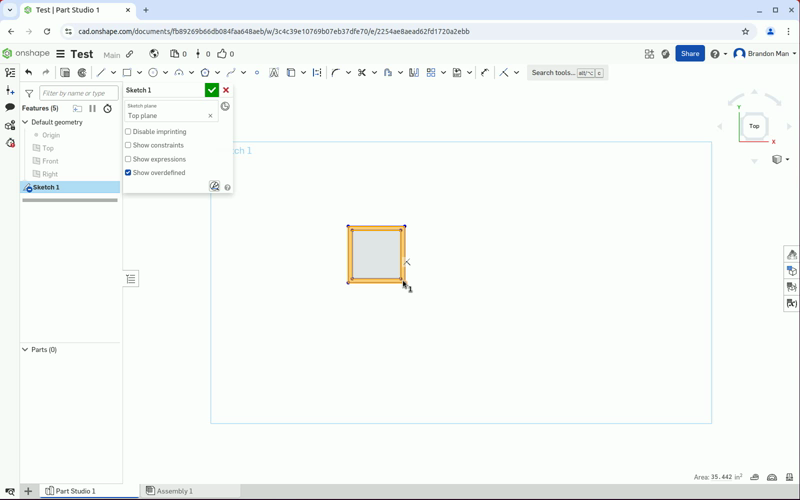
mouse_move(73, 352)
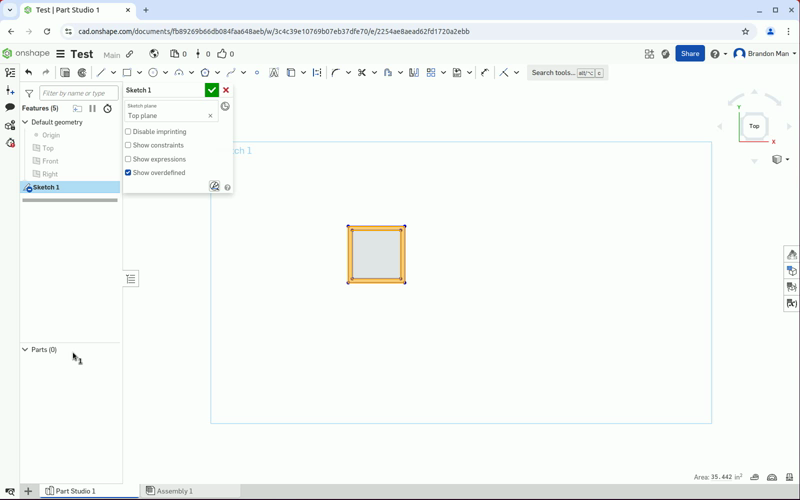
key(shift+y)
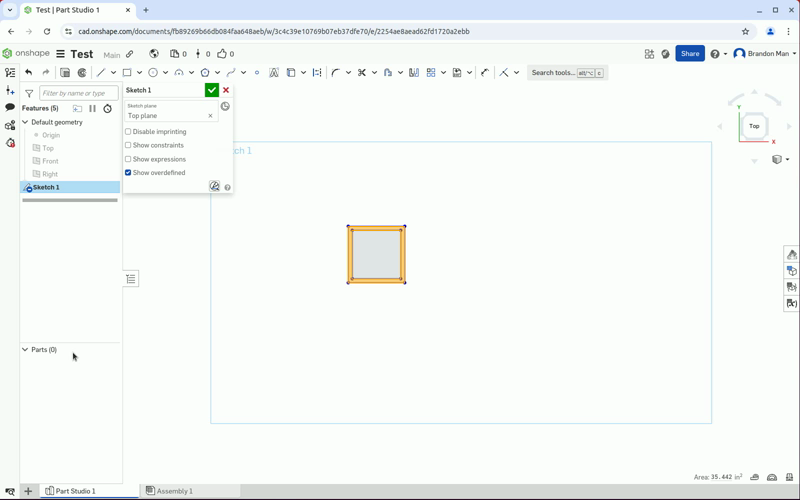
key(shift+e)
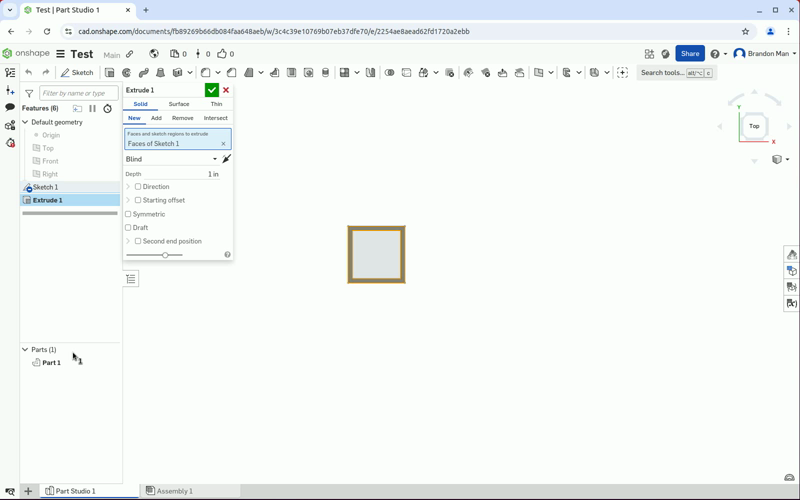
mouse_move(143, 106)
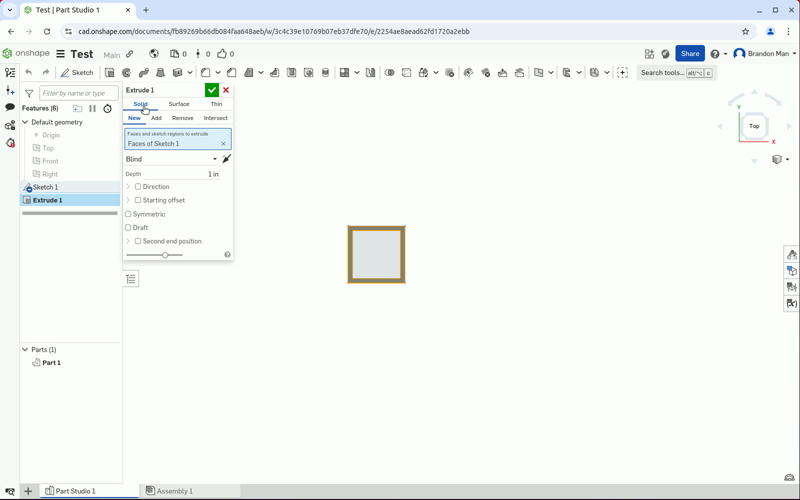
click(143, 106)
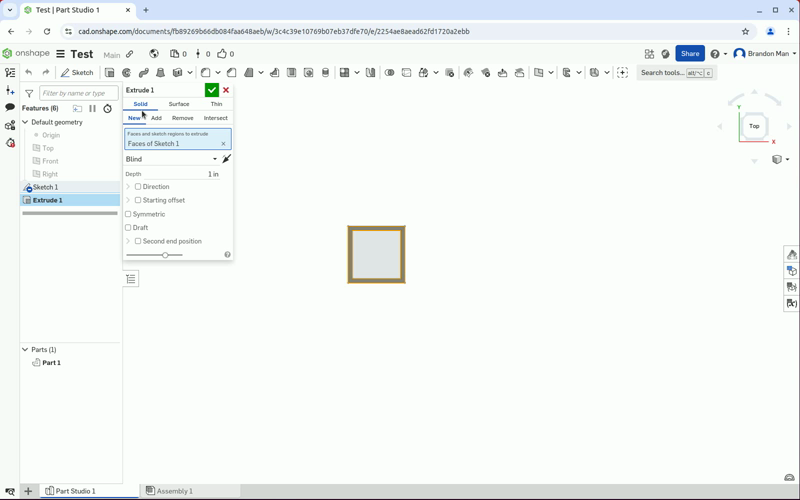
mouse_move(137, 120)
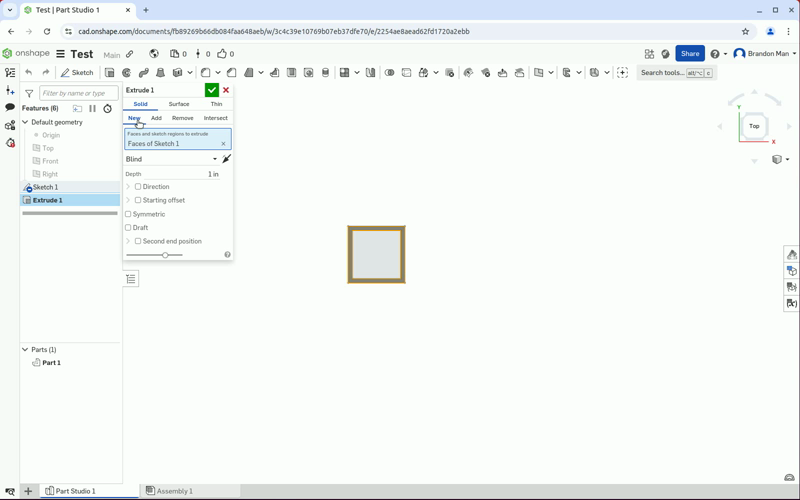
click(137, 120)
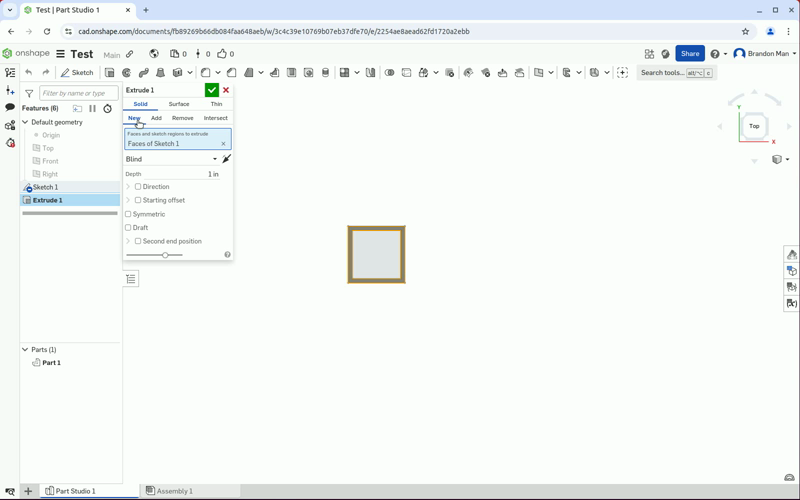
key(tab, 4)
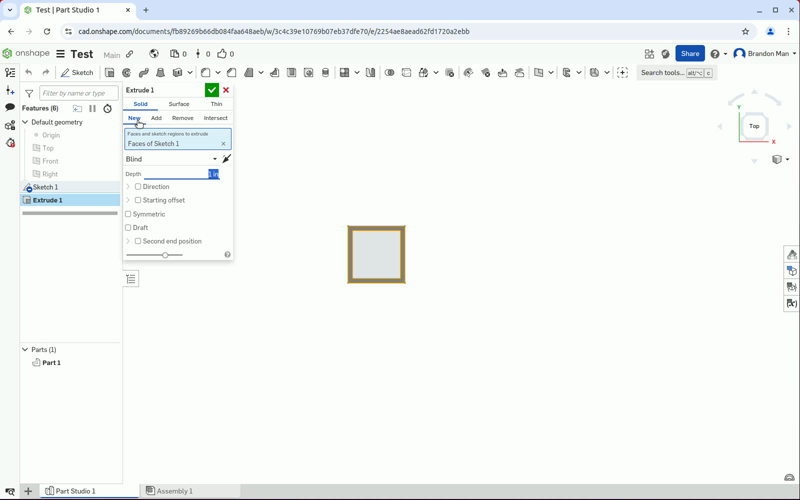
text(2.407)
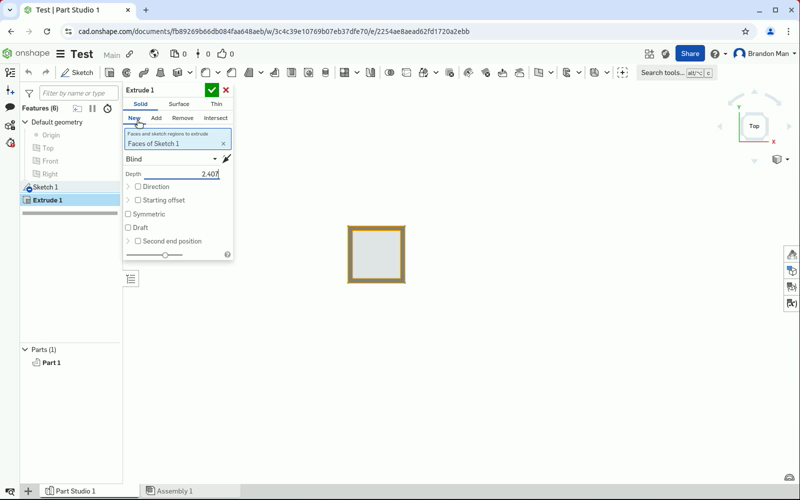
key(enter)
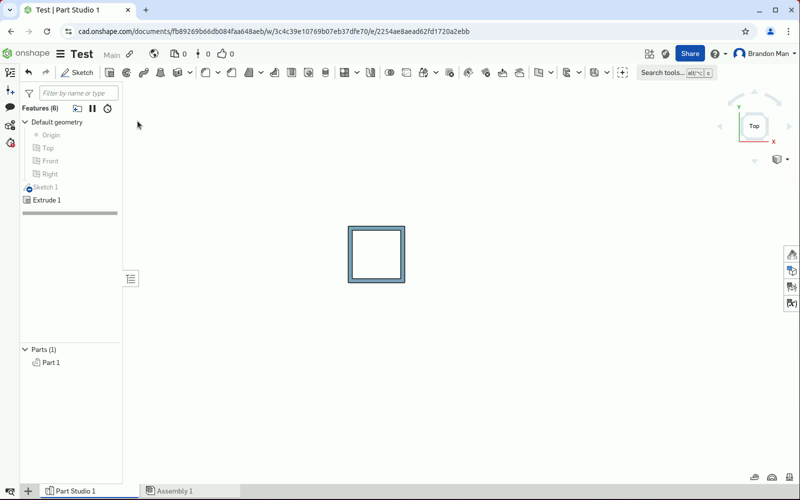
key(shift+h)
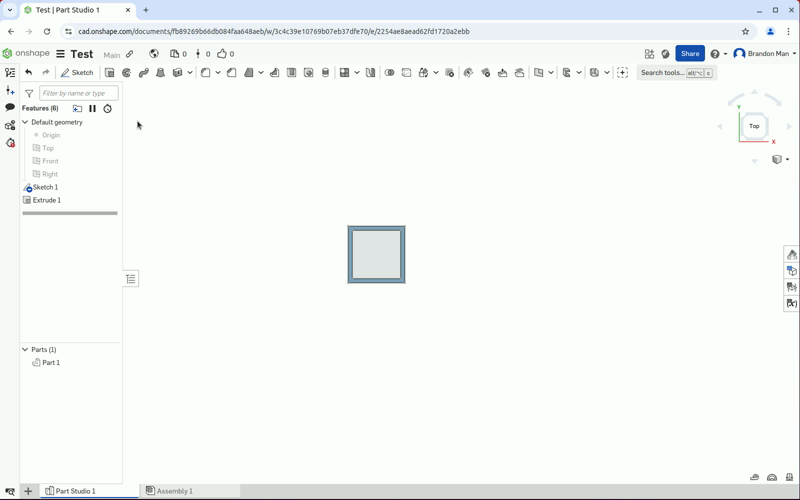
key(shift+h)
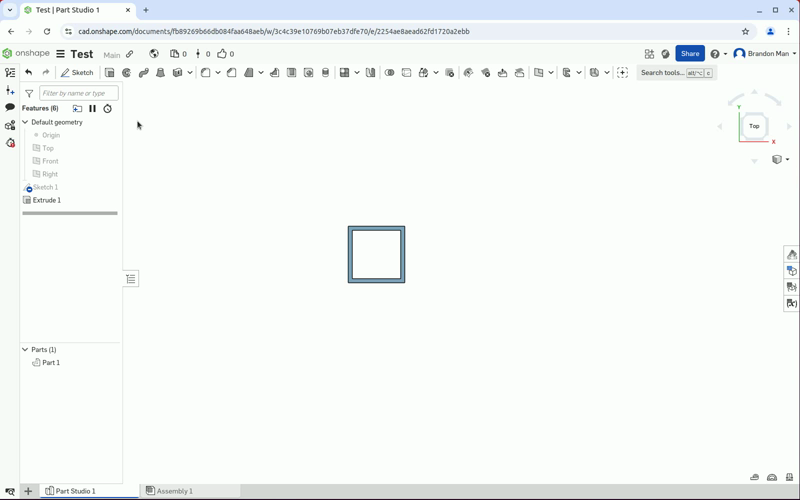
mouse_move(73, 189)
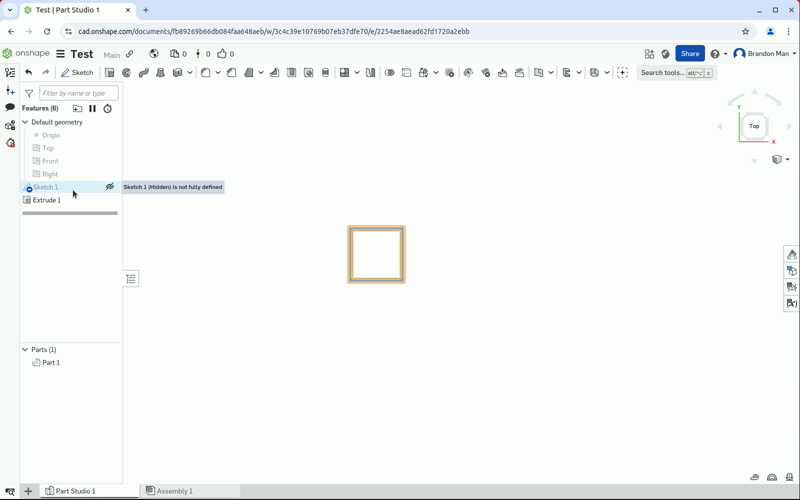
click(73, 189)
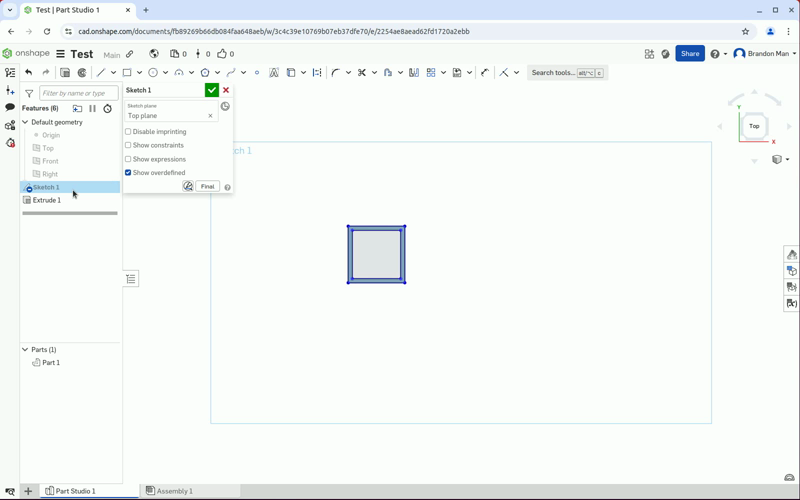
mouse_move(229, 92)
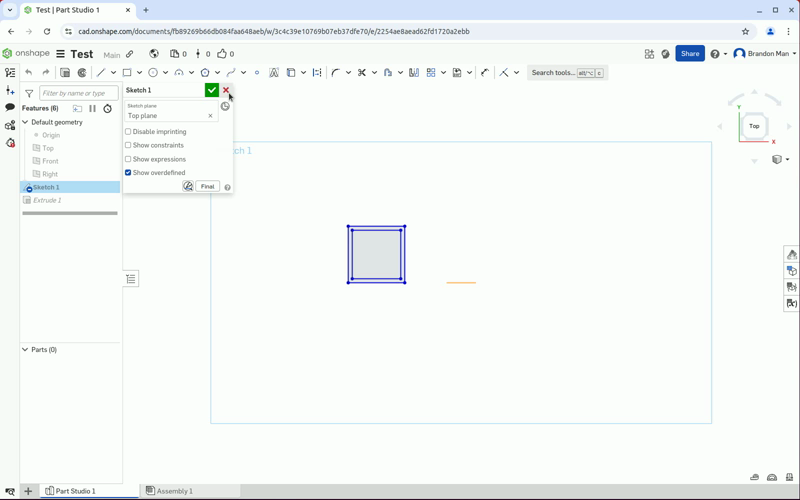
click(229, 92)
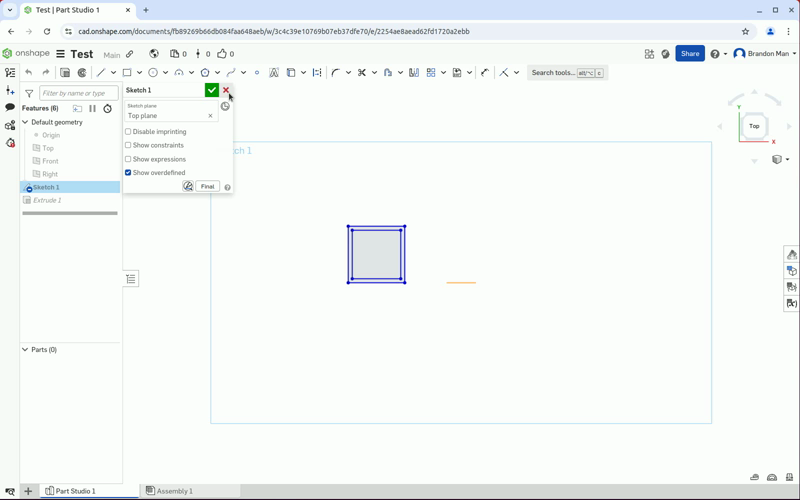
key(shift+s)
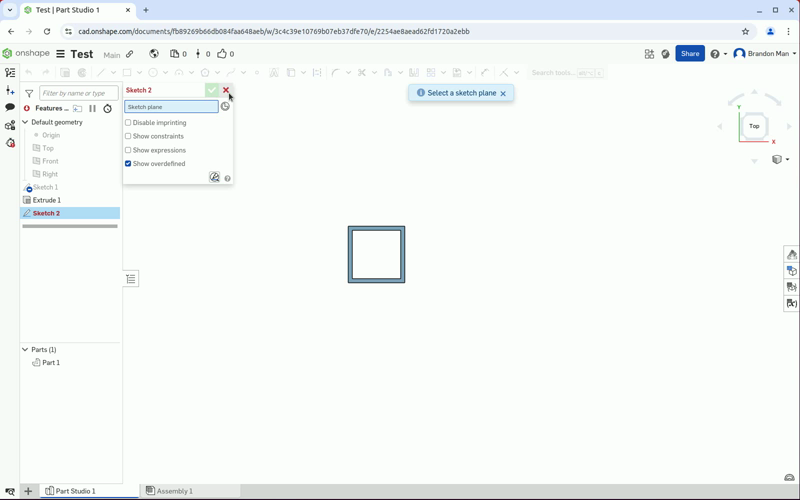
mouse_move(73, 150)
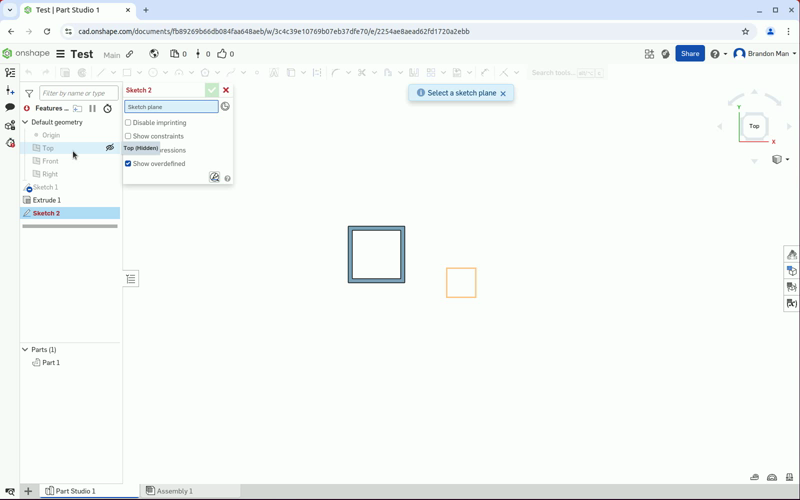
click(73, 150)
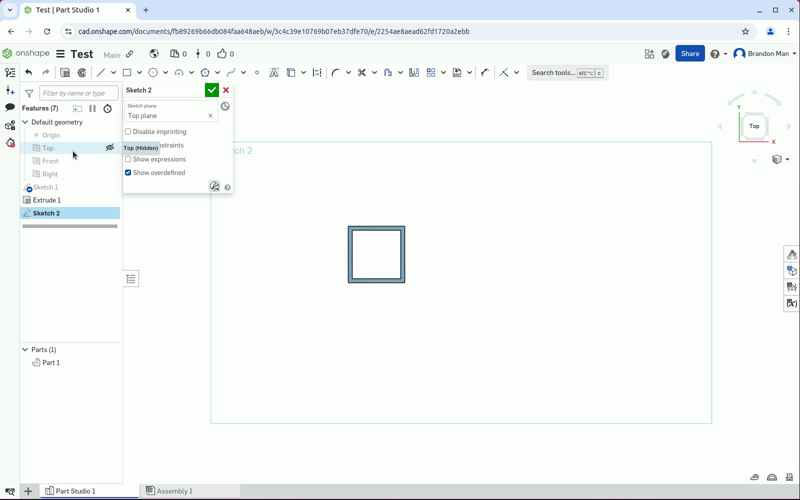
mouse_move(73, 352)
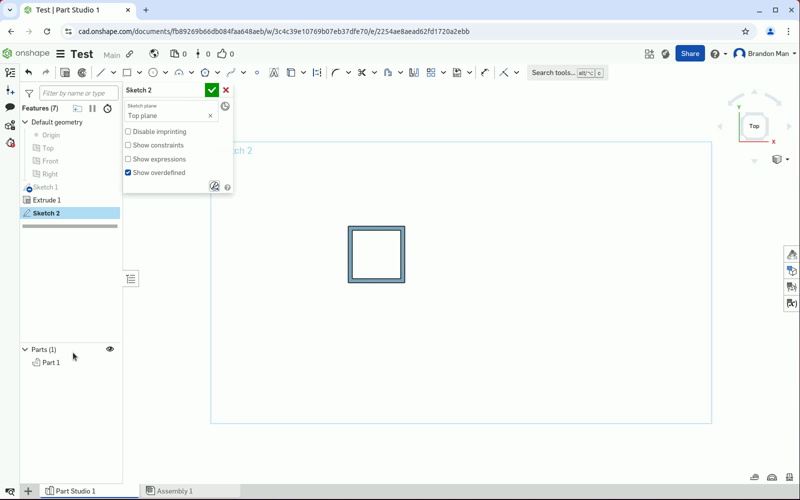
key(y)
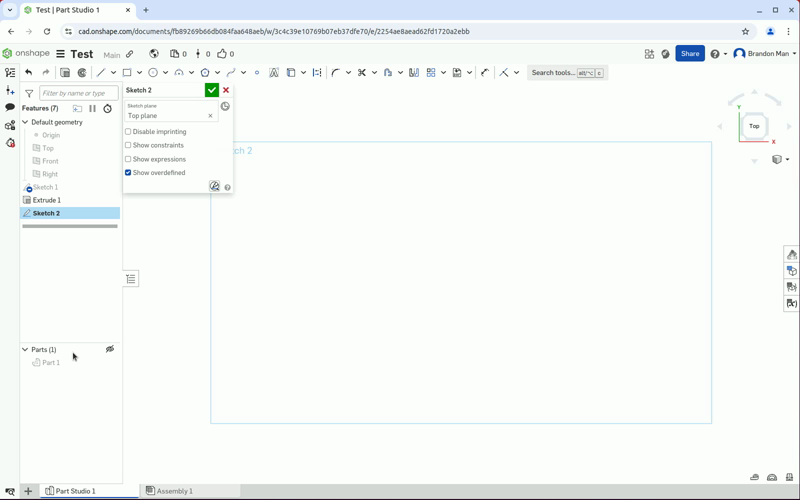
key(l)
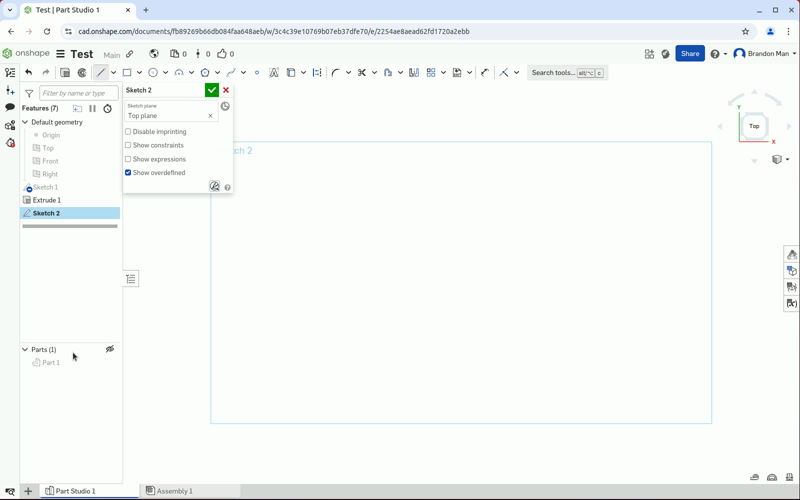
key_down(shift)
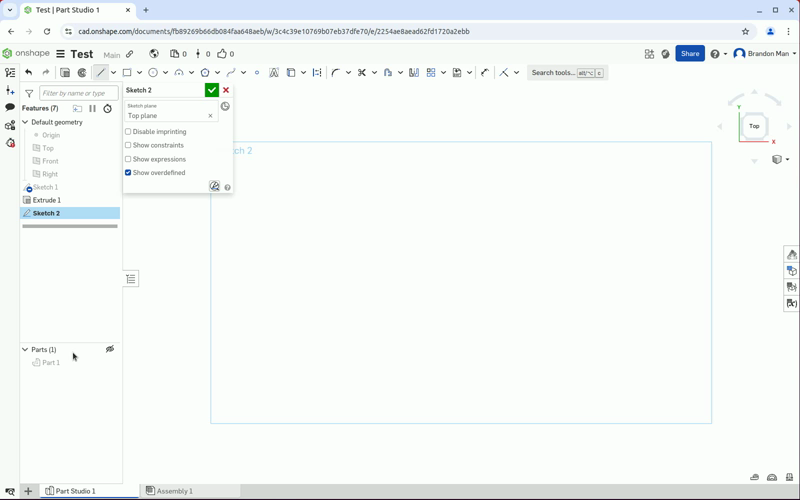
mouse_move(351, 279)
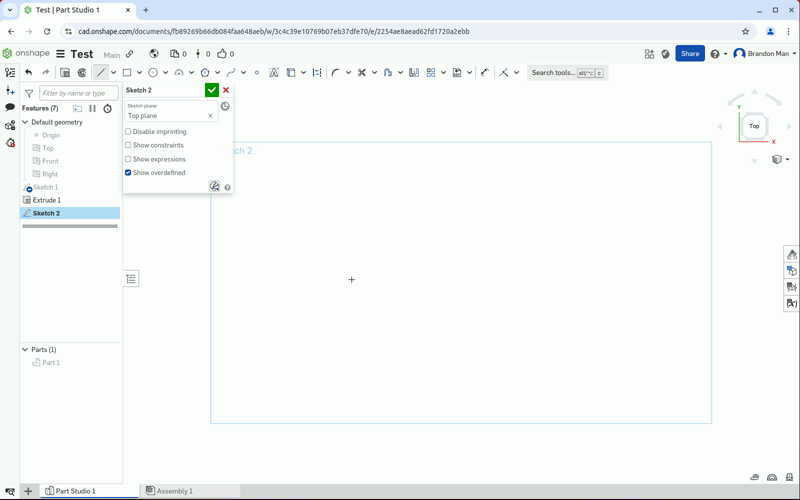
click(351, 279)
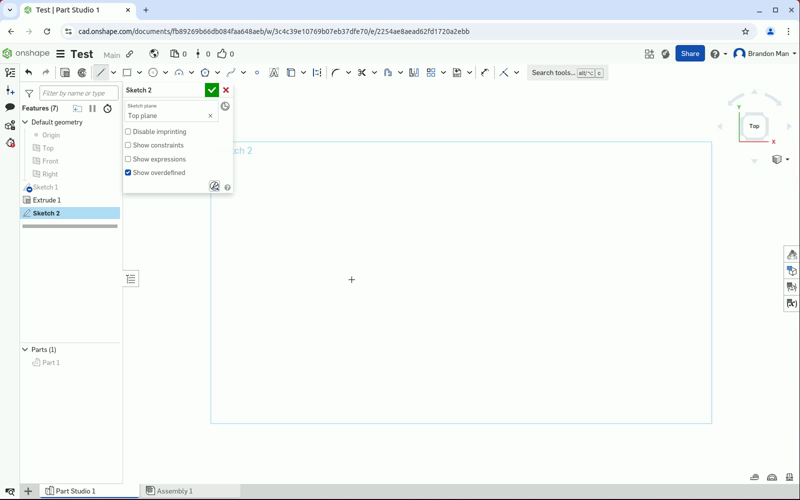
key_up(shift)
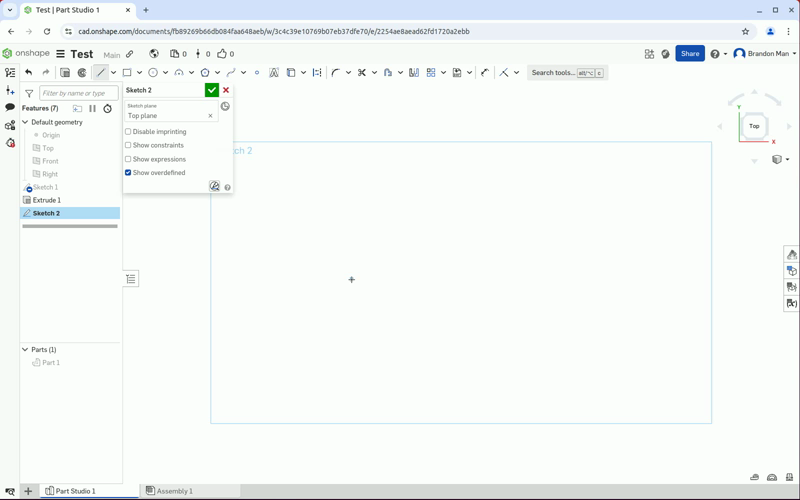
key_down(shift)
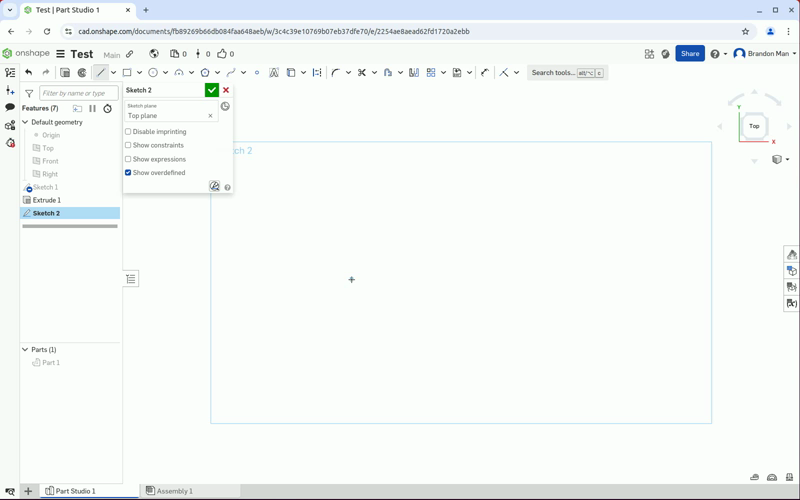
mouse_move(381, 279)
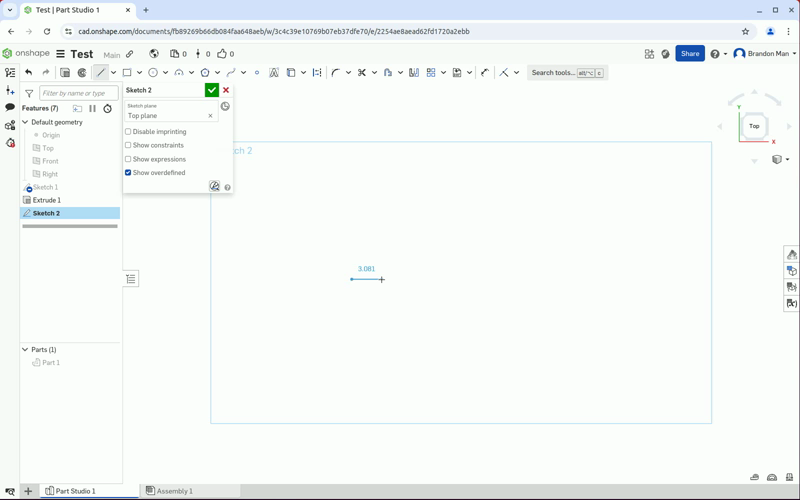
mouse_move(400, 279)
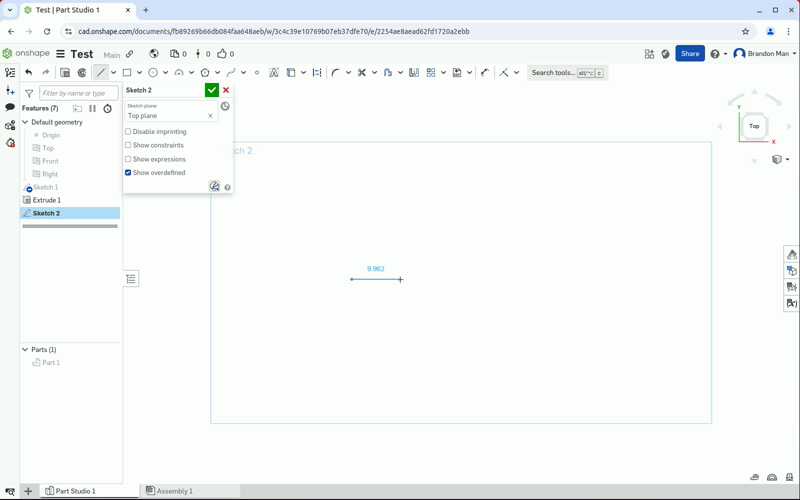
click(400, 279)
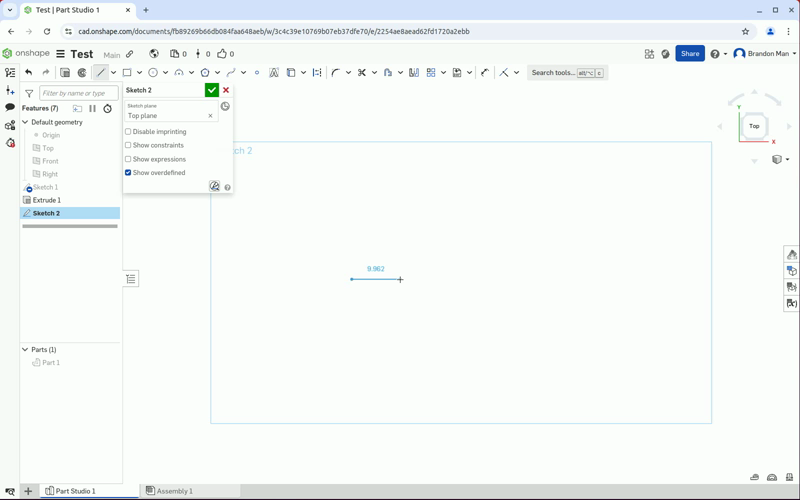
key_up(shift)
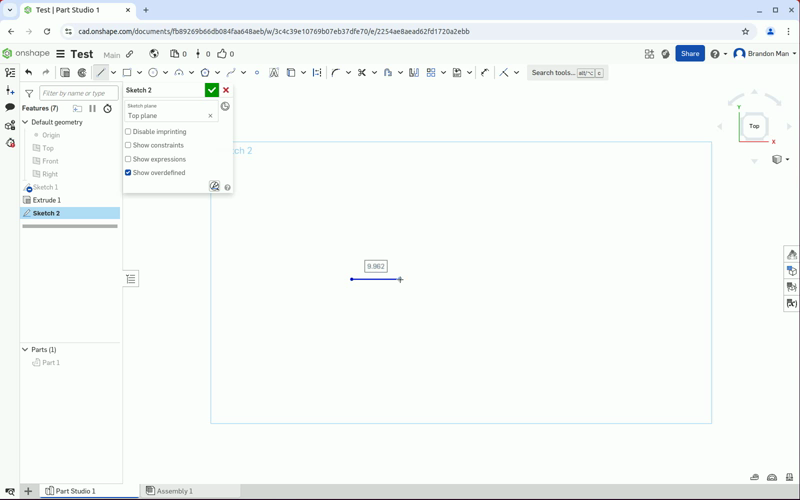
key_down(shift)
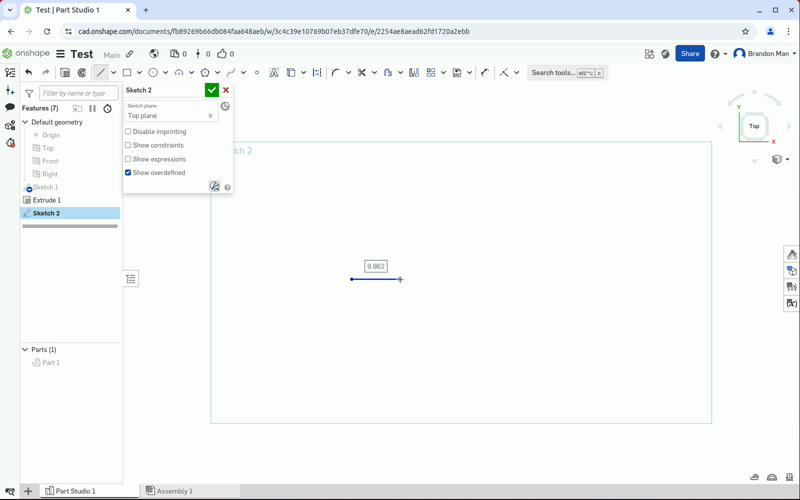
mouse_move(430, 279)
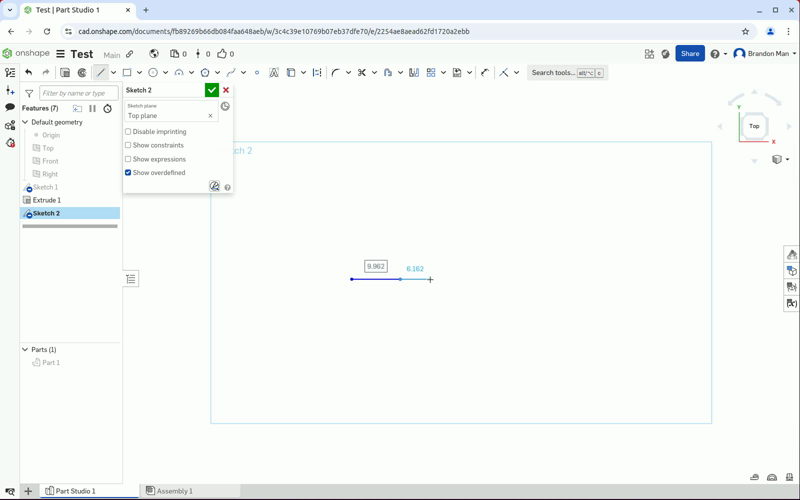
mouse_move(400, 230)
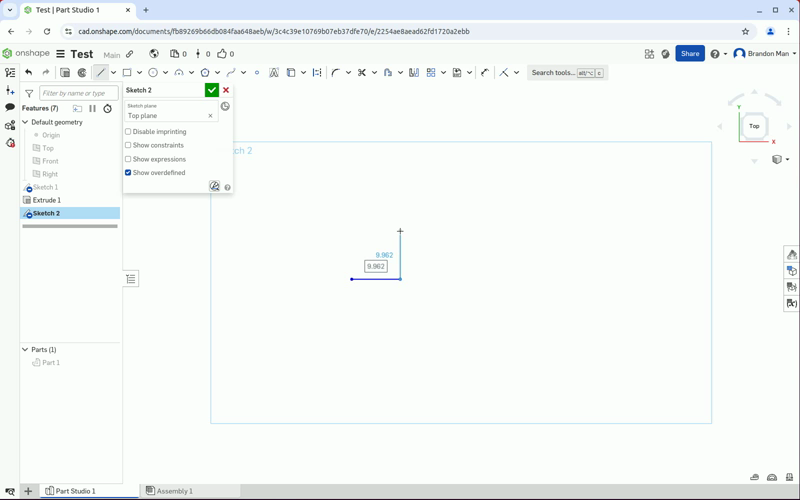
click(400, 230)
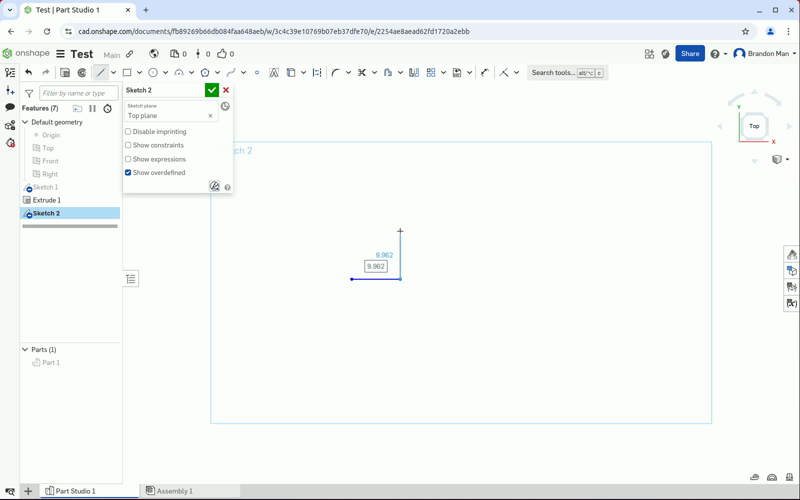
key_up(shift)
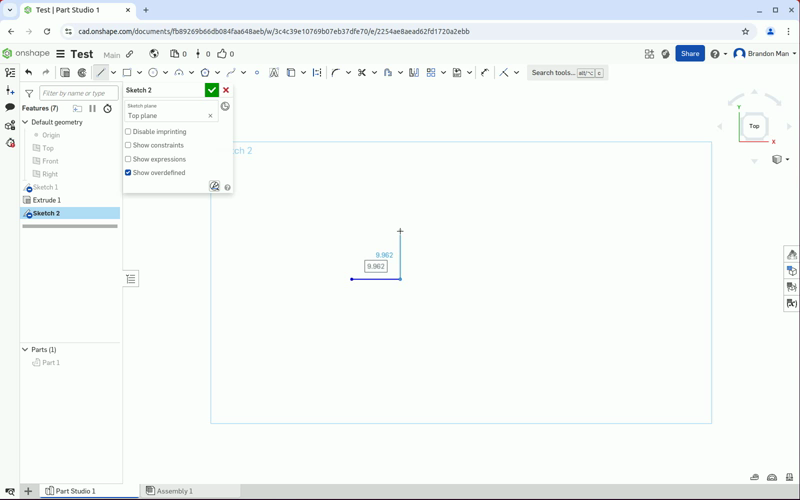
key_down(shift)
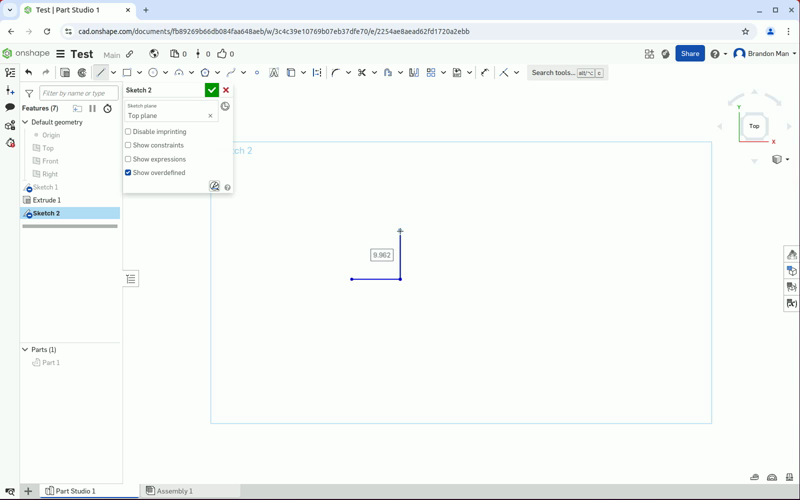
mouse_move(430, 230)
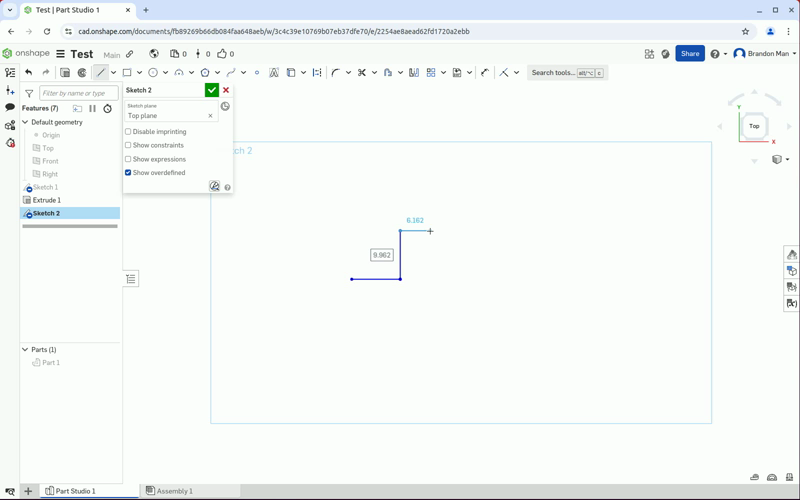
mouse_move(351, 230)
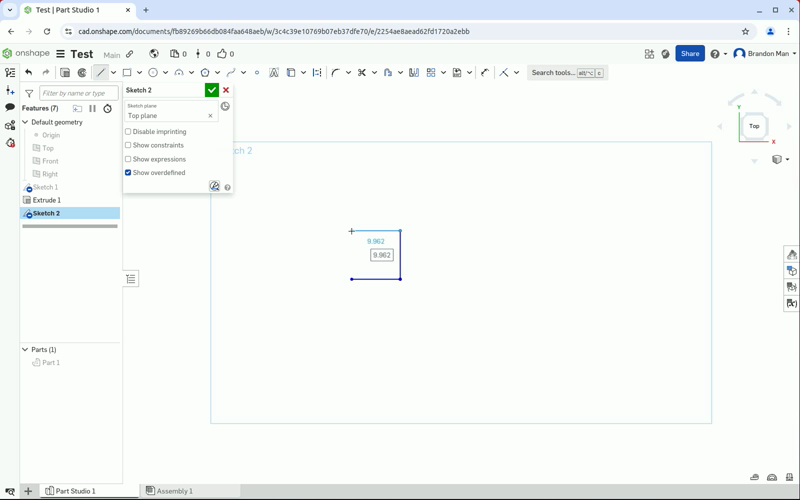
click(351, 230)
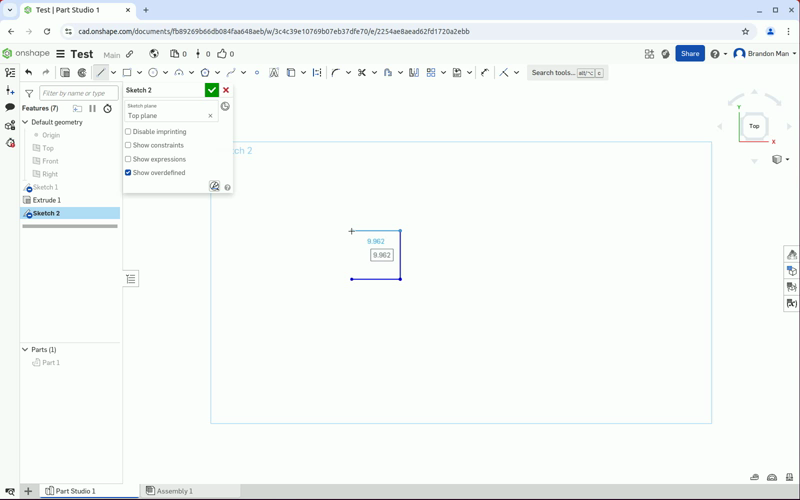
key_up(shift)
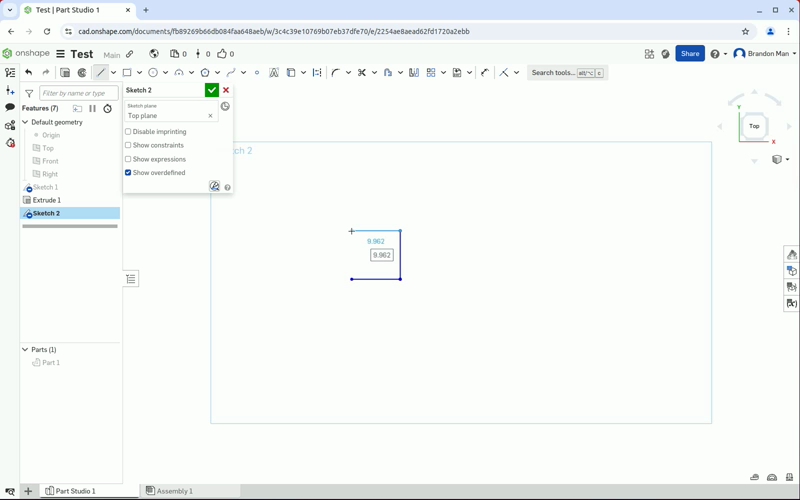
mouse_move(381, 230)
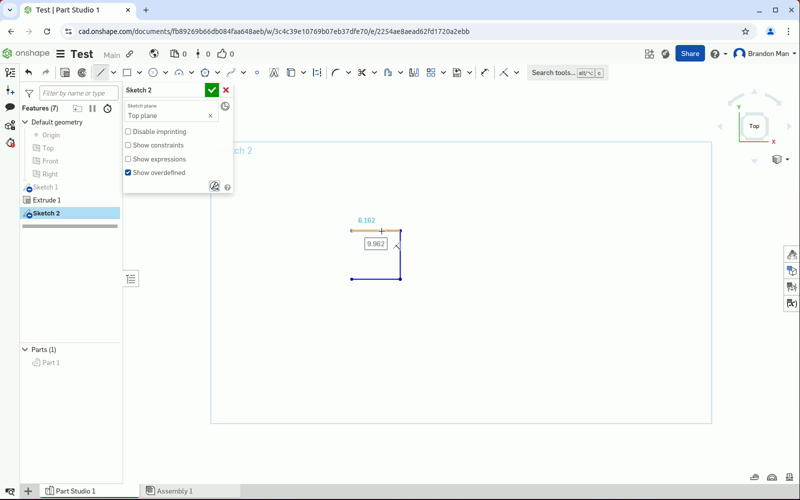
key_down(shift)
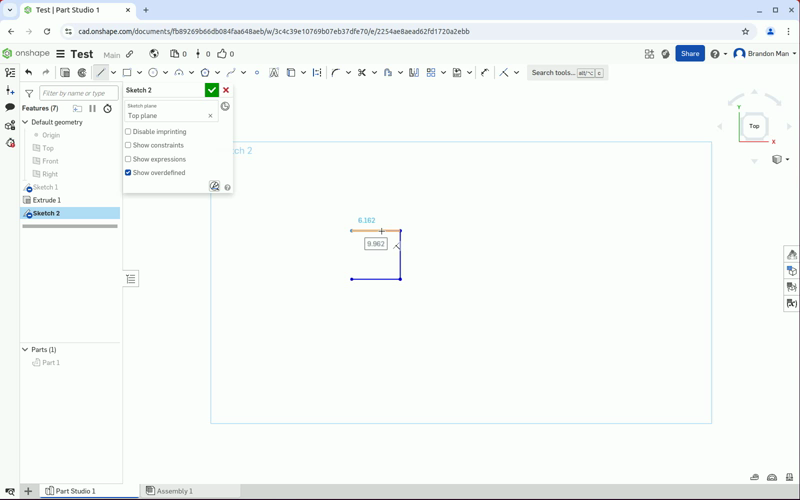
mouse_move(351, 279)
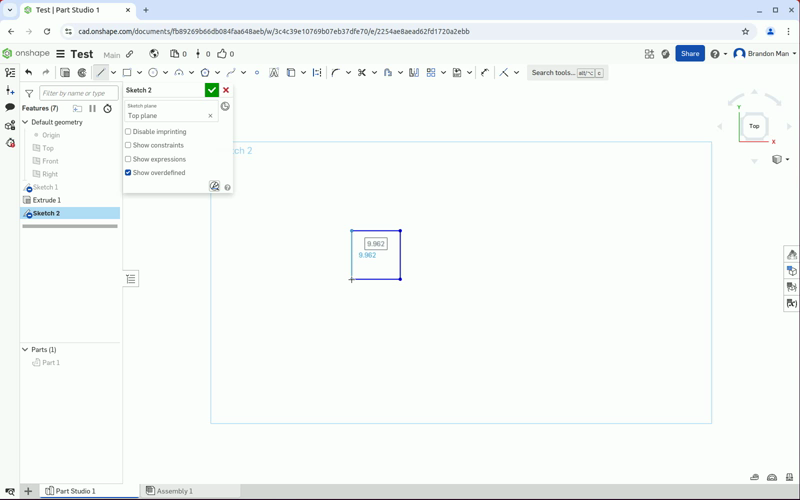
key_up(shift)
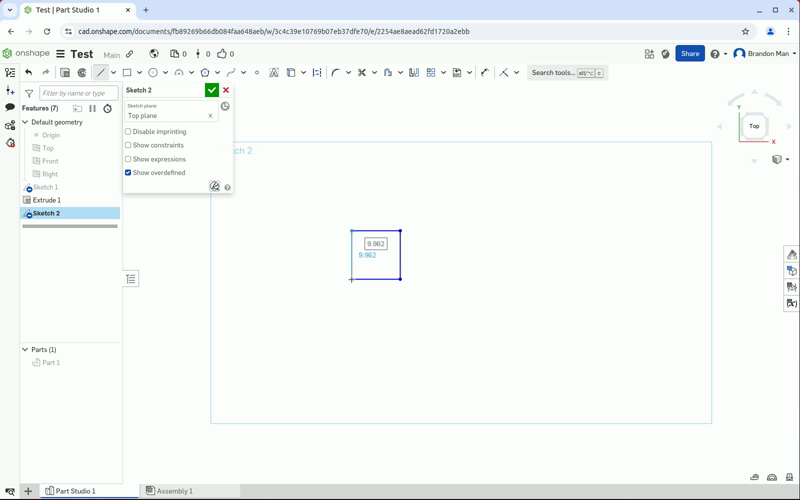
click(351, 279)
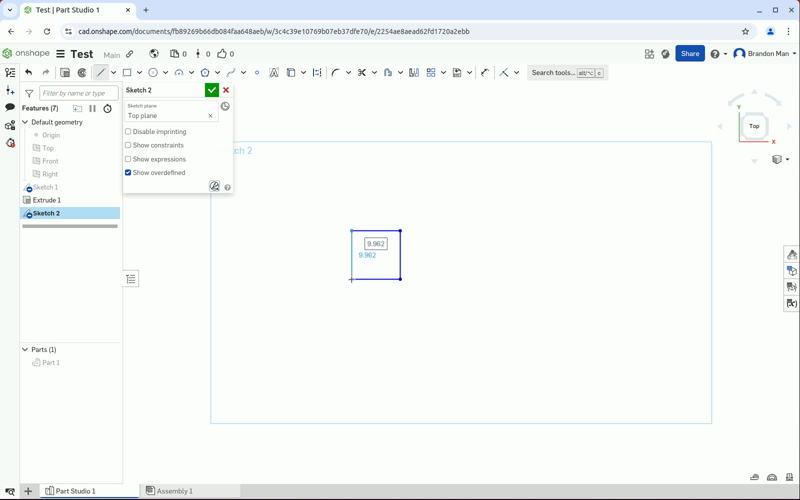
key(esc)
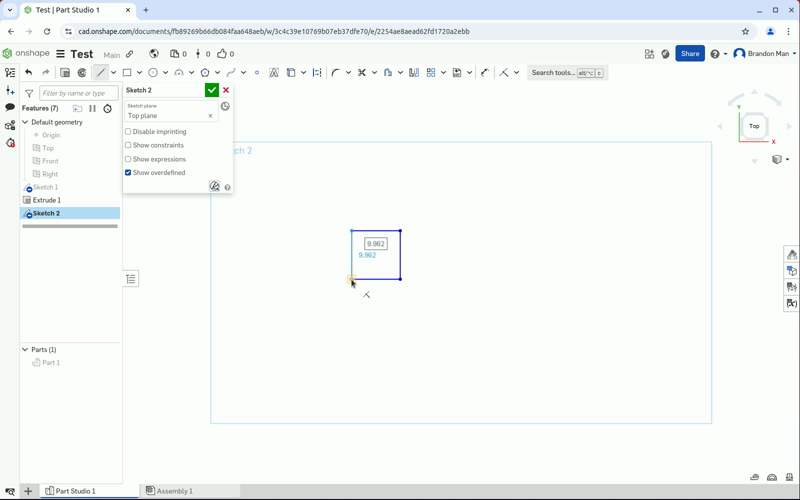
key(c)
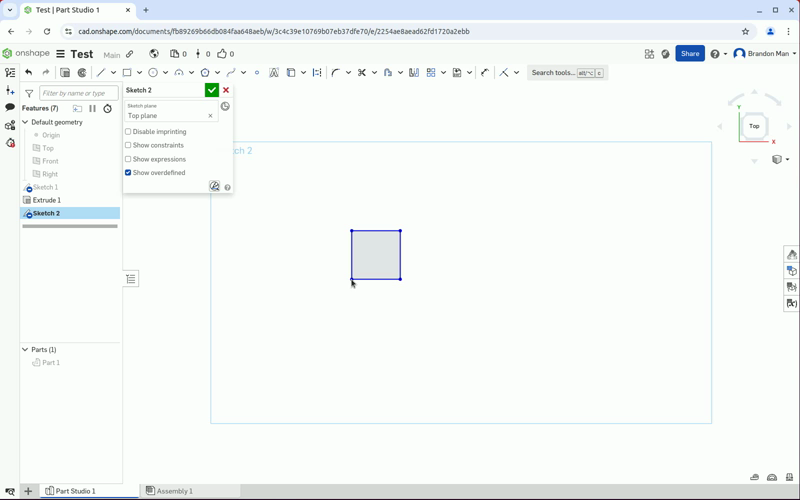
key_down(shift)
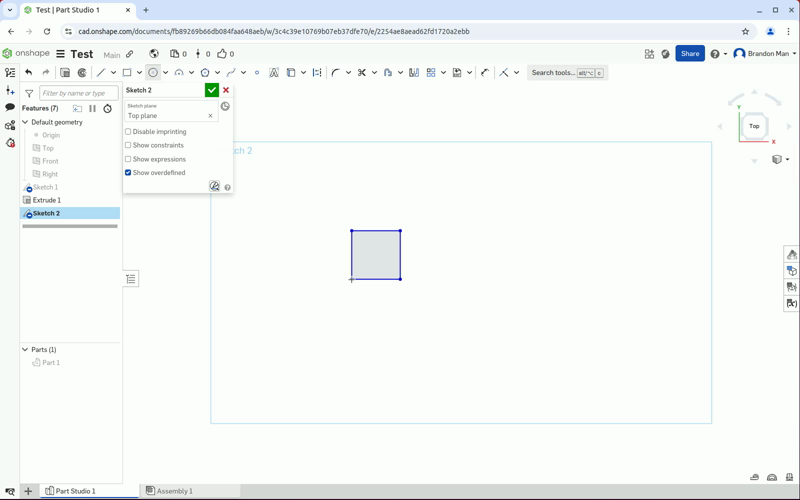
mouse_move(376, 254)
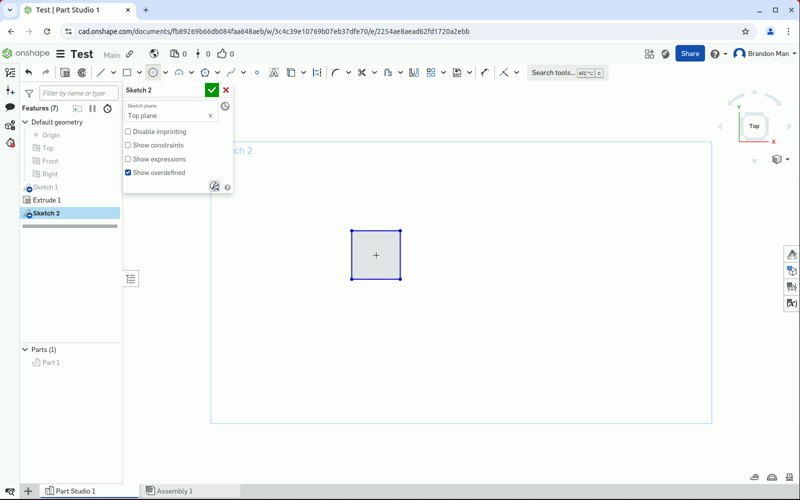
click(376, 254)
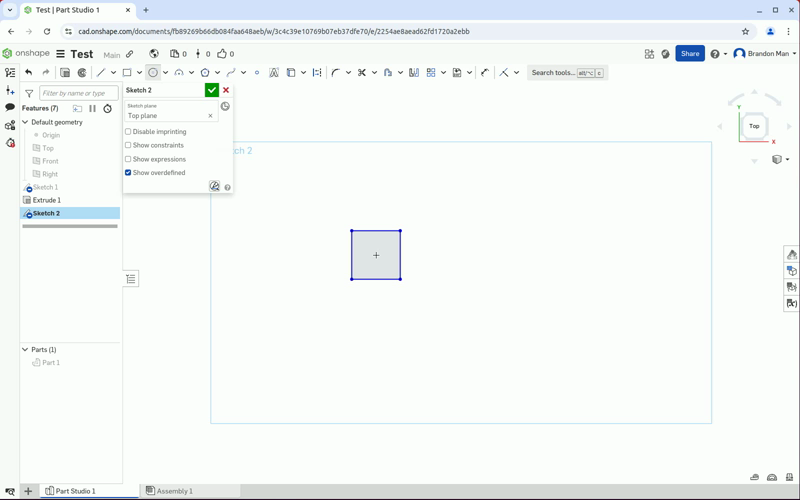
key_up(shift)
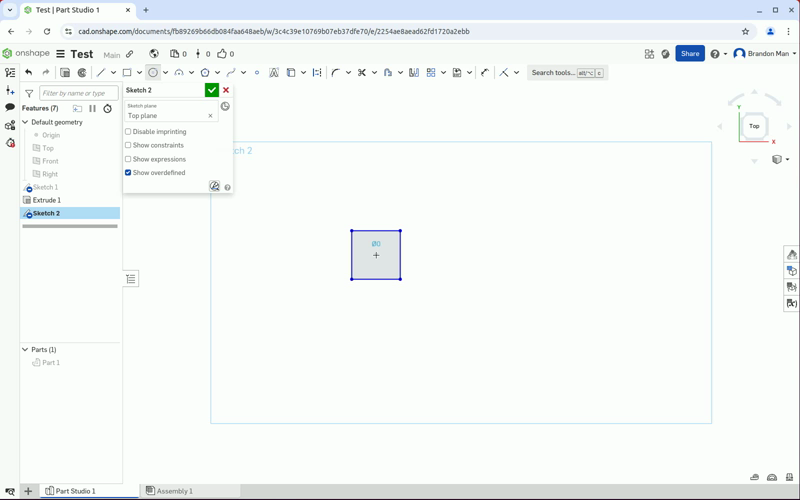
mouse_move(392, 254)
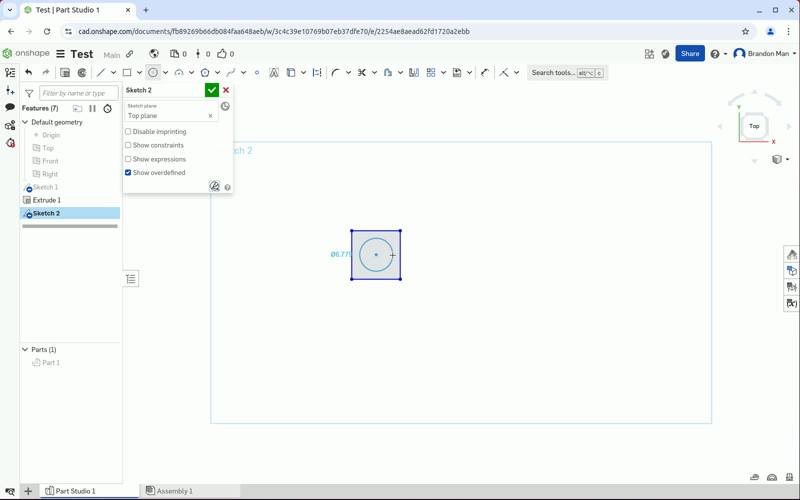
click(392, 254)
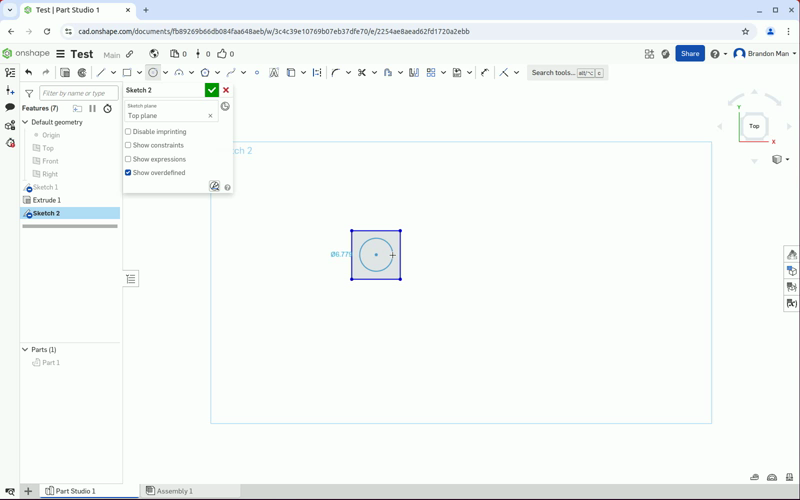
key(esc)
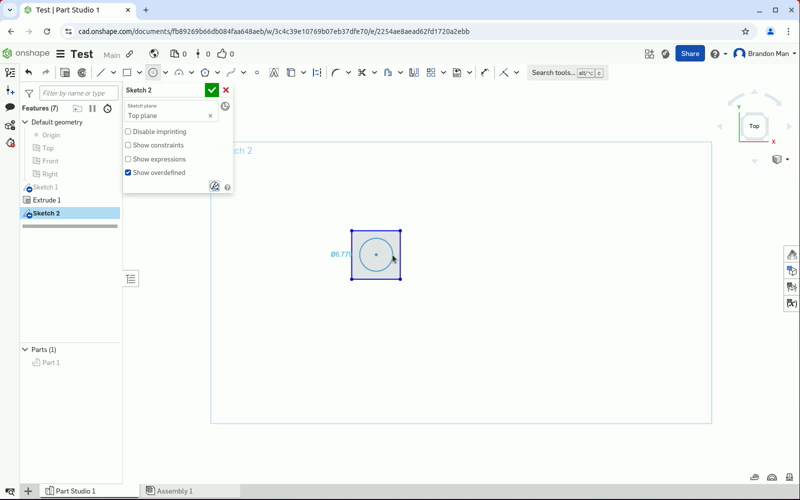
mouse_move(358, 277)
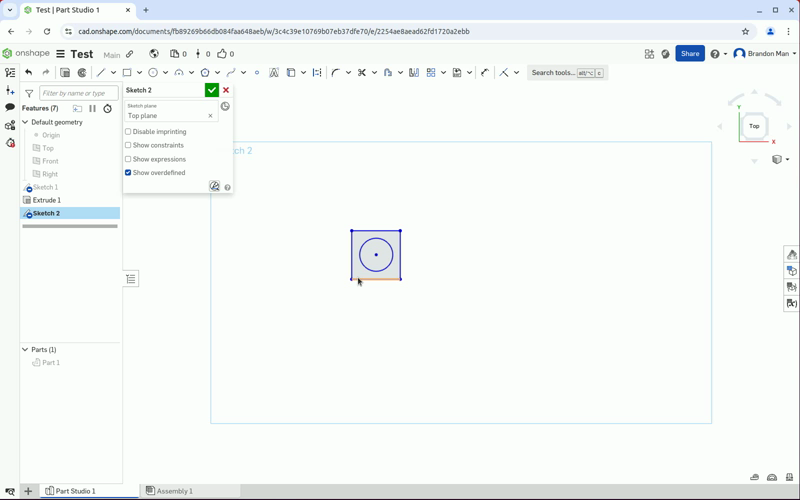
scroll(6)
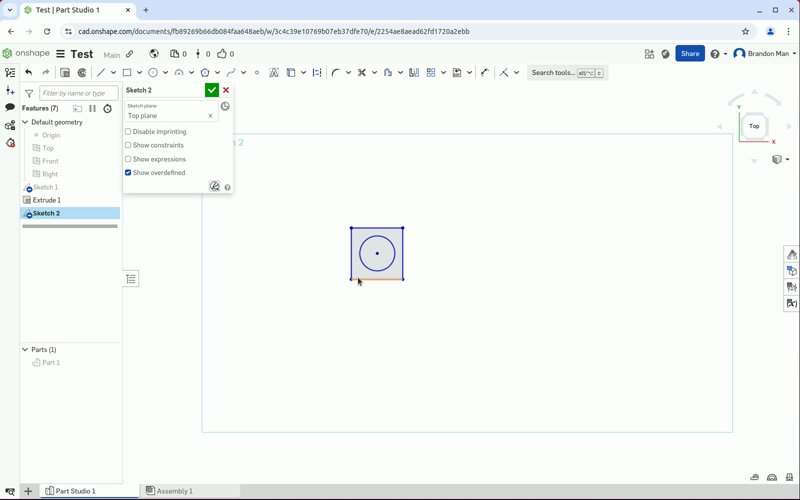
scroll(6)
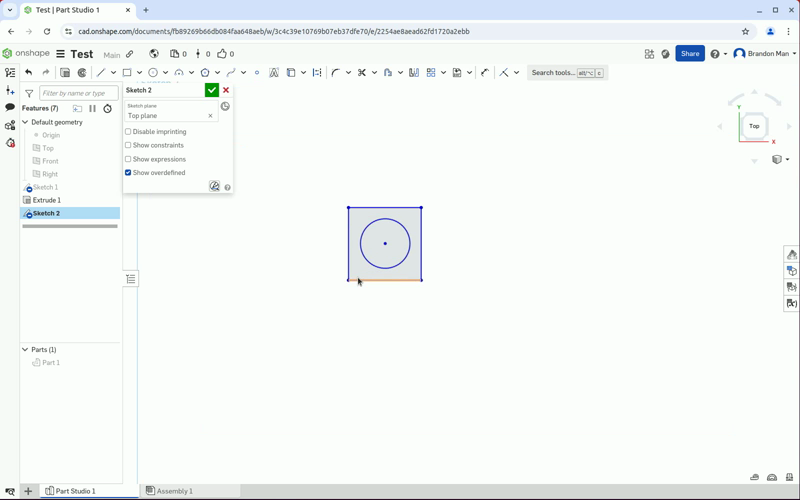
scroll(6)
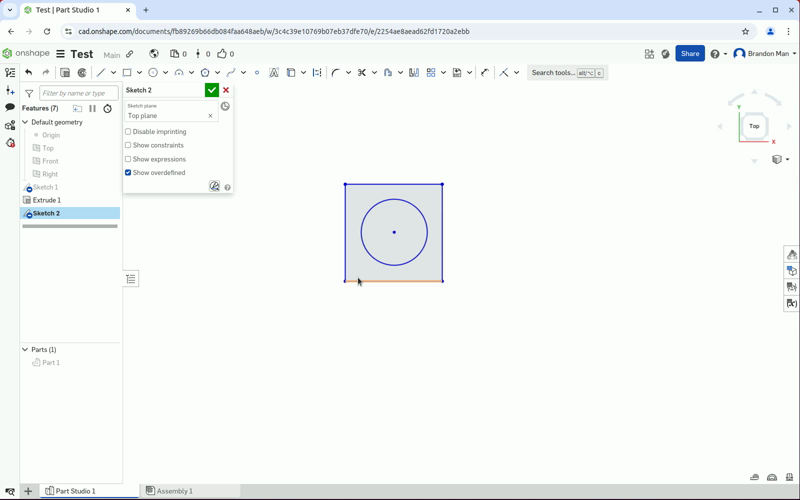
scroll(6)
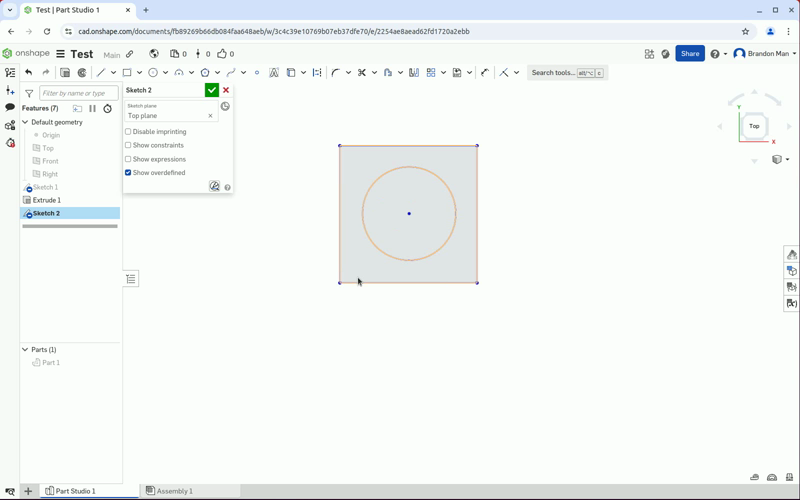
scroll(6)
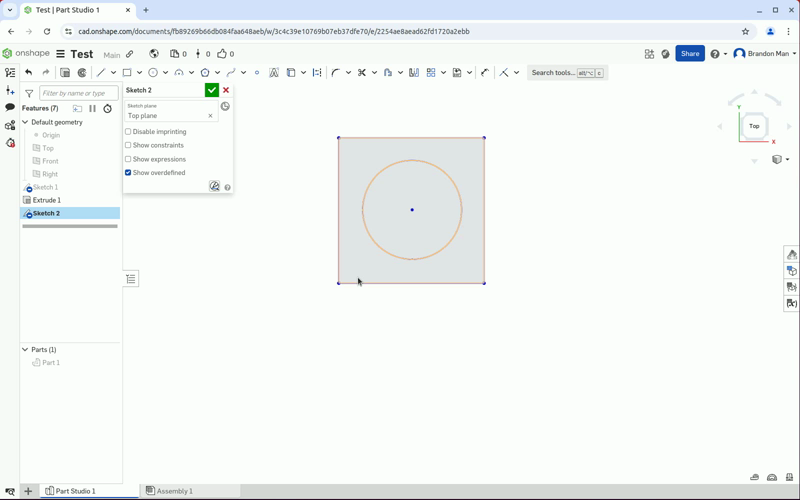
scroll(6)
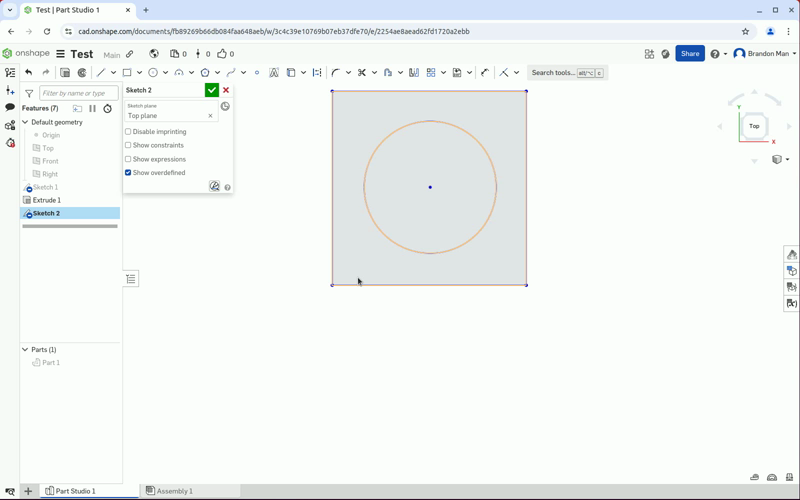
scroll(6)
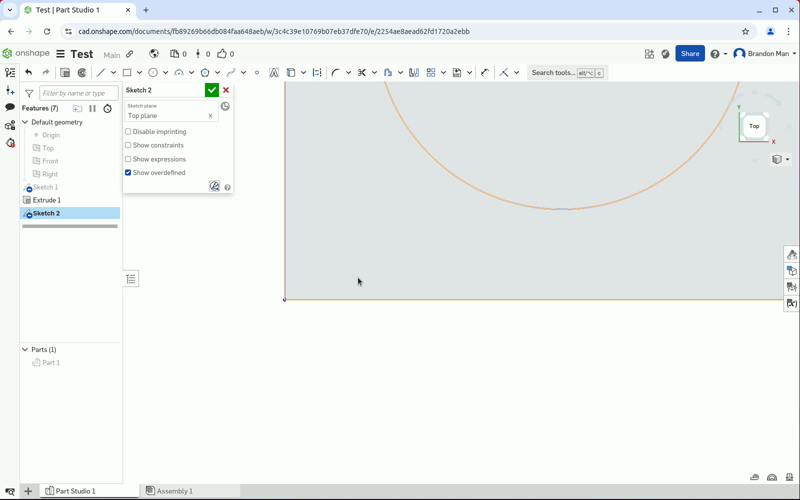
click(358, 277)
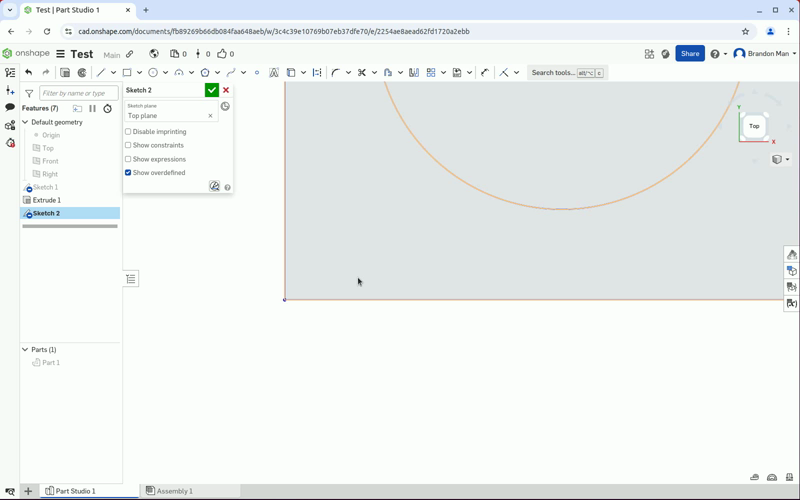
scroll(-6)
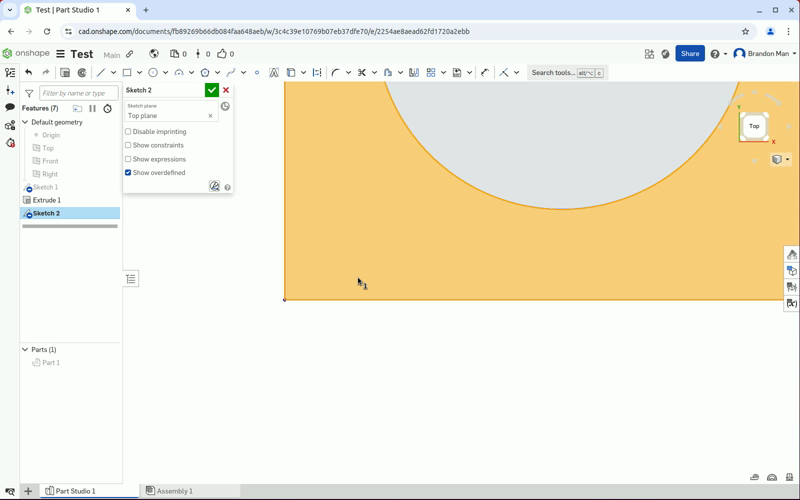
scroll(-6)
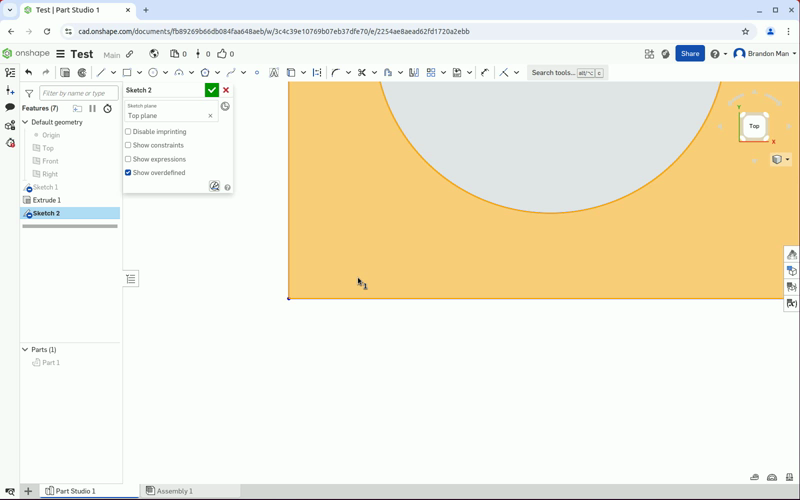
scroll(-6)
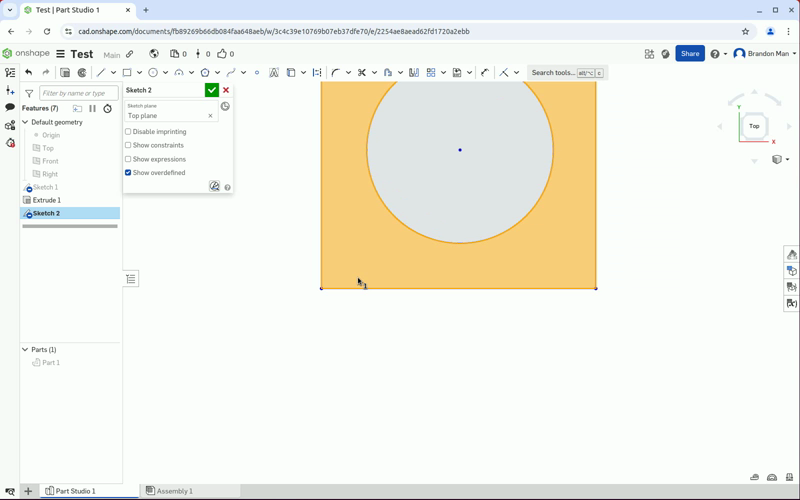
scroll(-6)
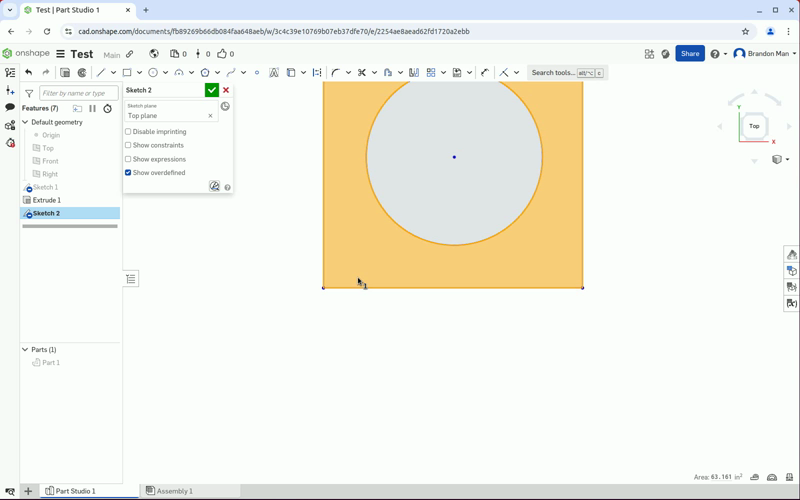
scroll(-6)
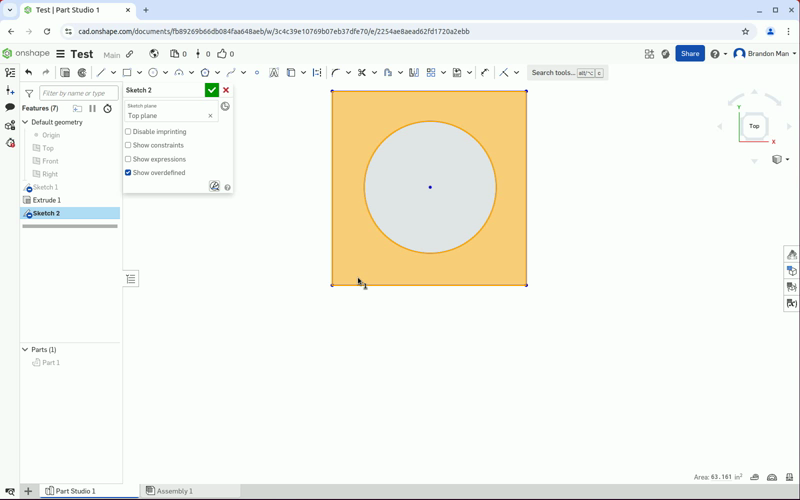
scroll(-6)
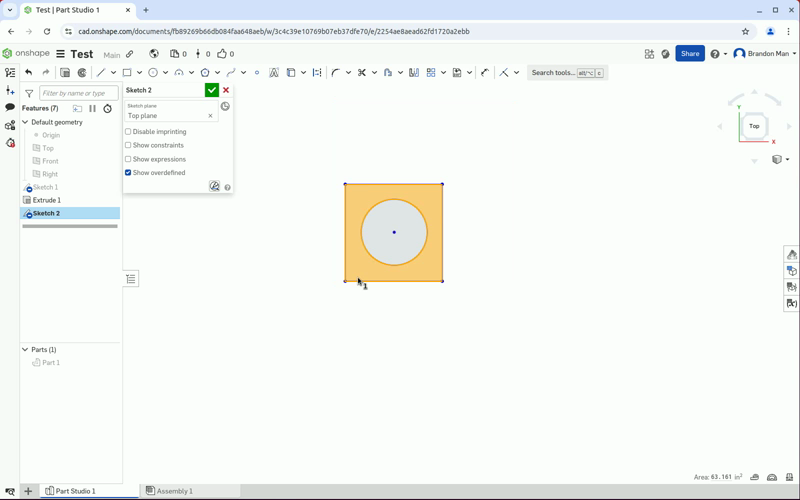
scroll(-6)
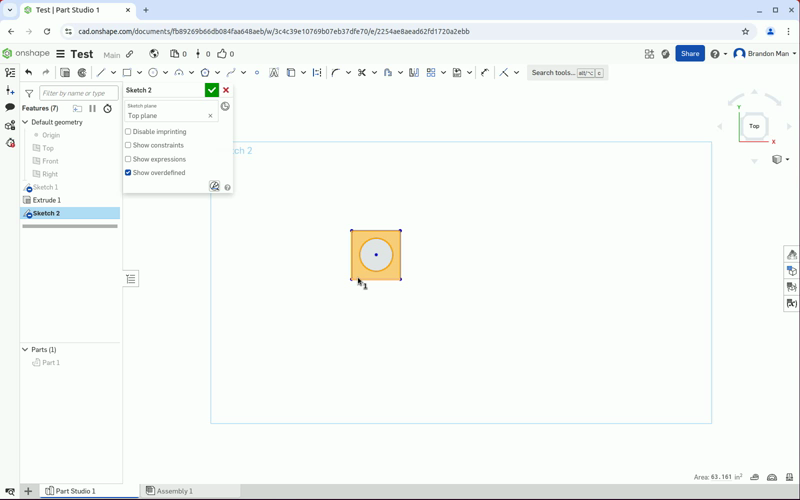
mouse_move(73, 352)
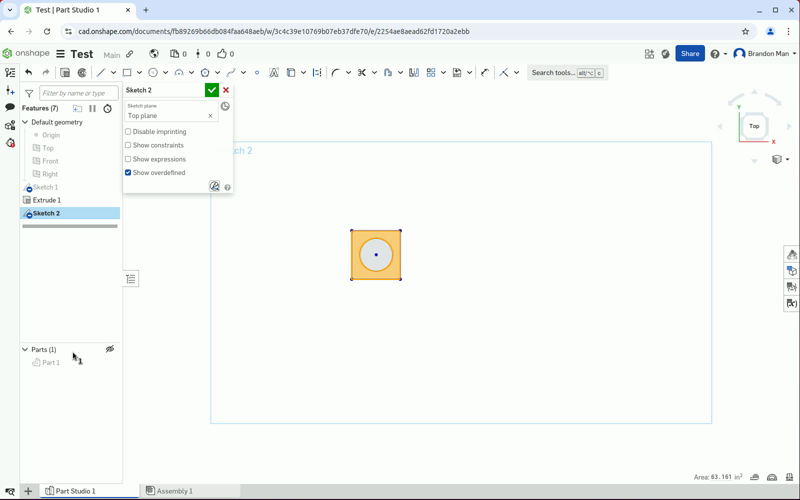
key(shift+y)
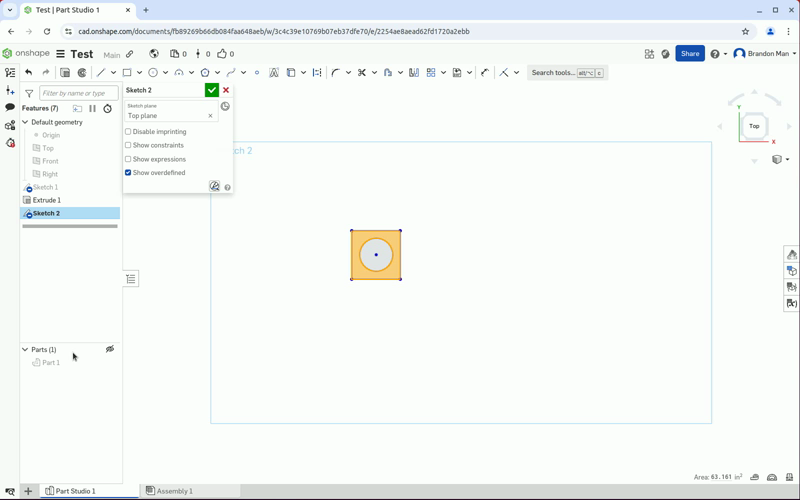
key(shift+e)
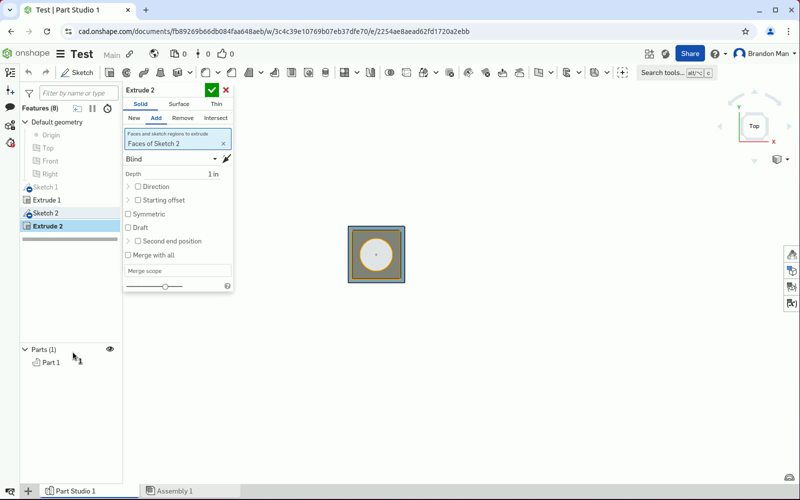
mouse_move(143, 106)
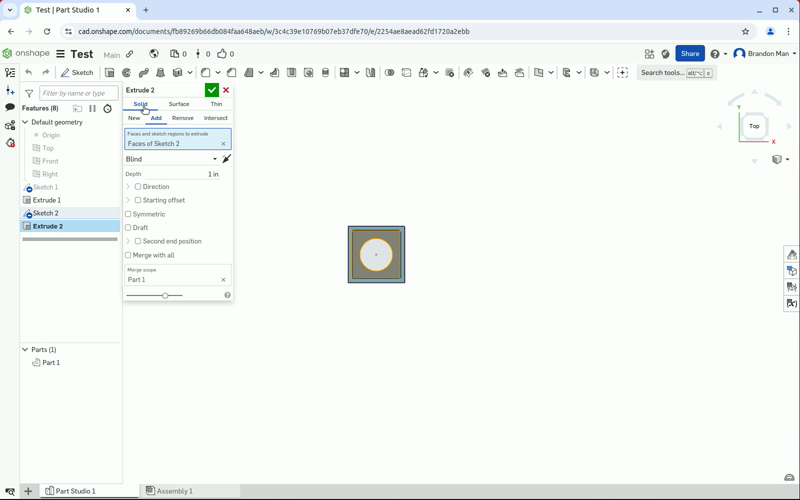
click(143, 106)
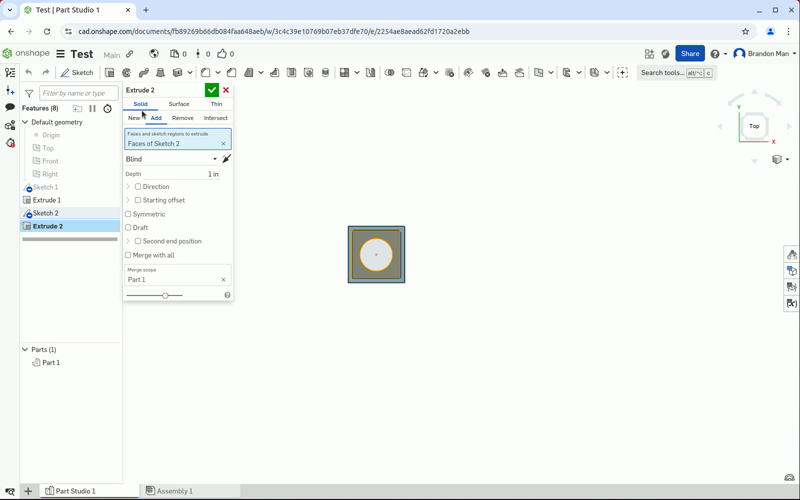
mouse_move(137, 120)
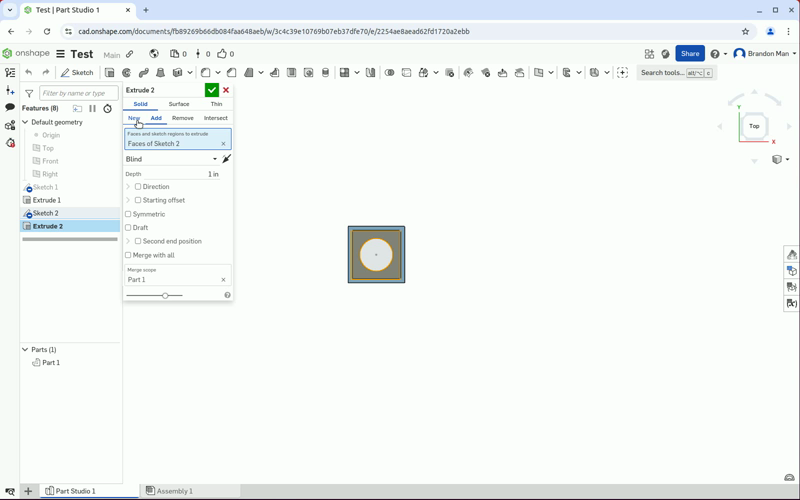
click(137, 120)
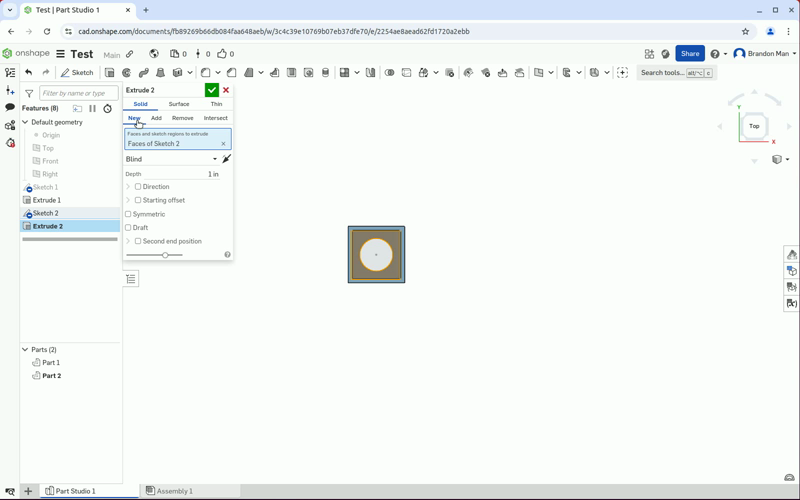
key(tab, 4)
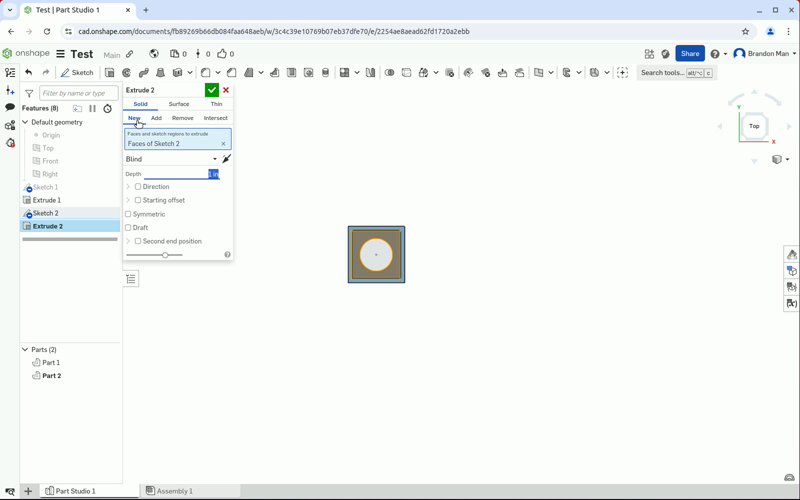
text(6.981)
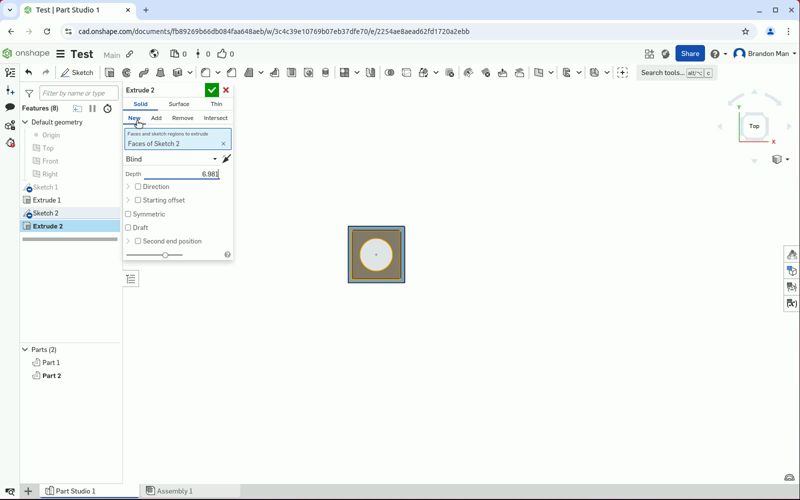
key(enter)
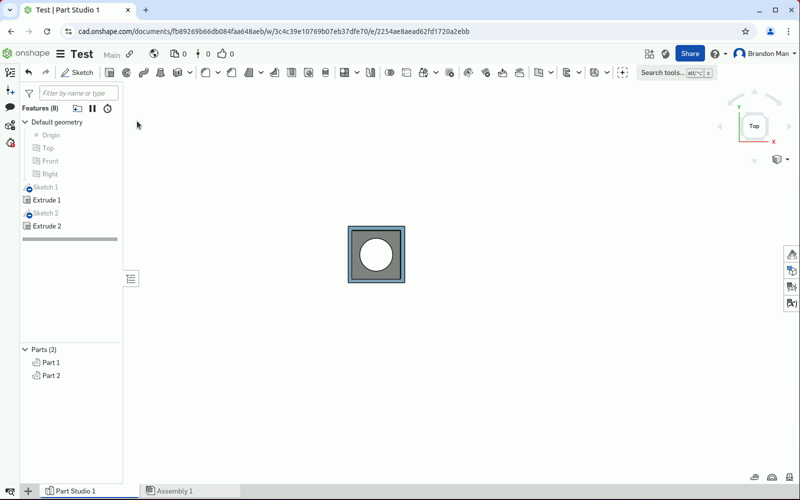
key(shift+h)
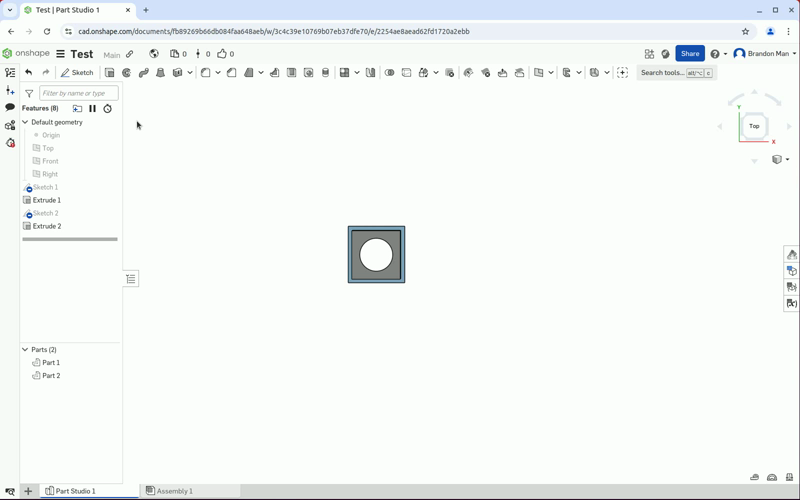
key(shift+h)
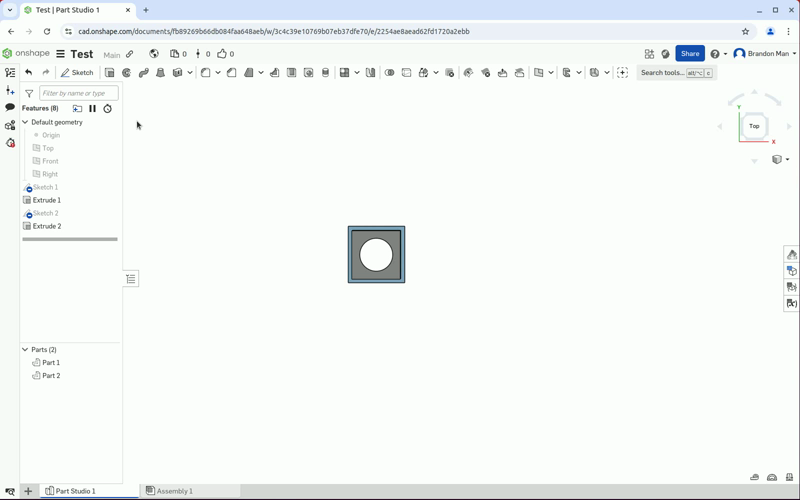
mouse_move(73, 189)
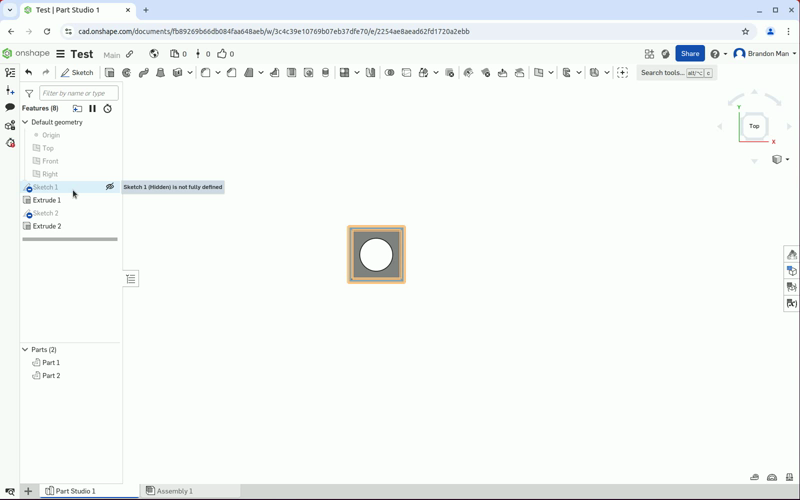
click(73, 189)
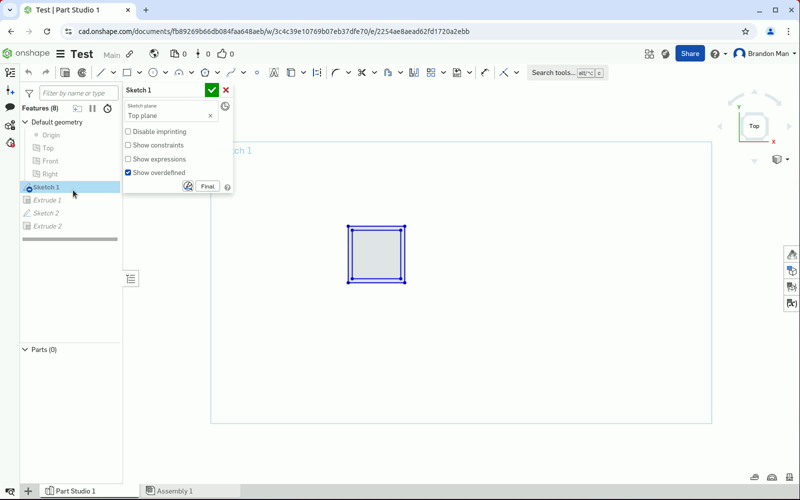
mouse_move(229, 92)
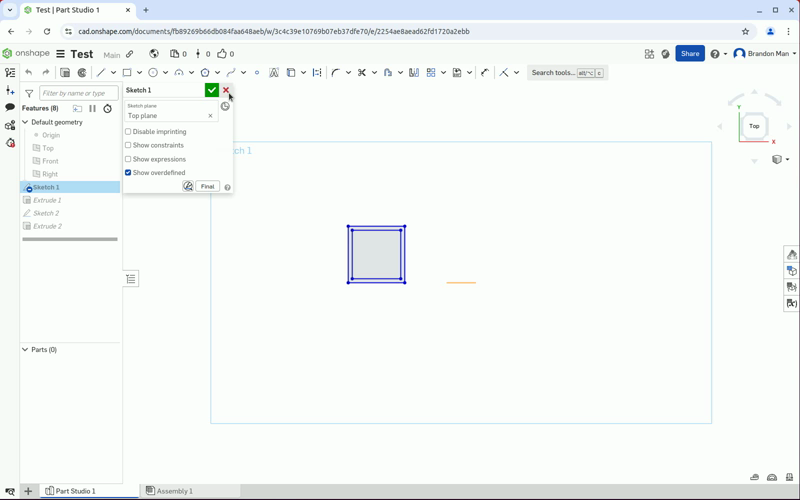
click(229, 92)
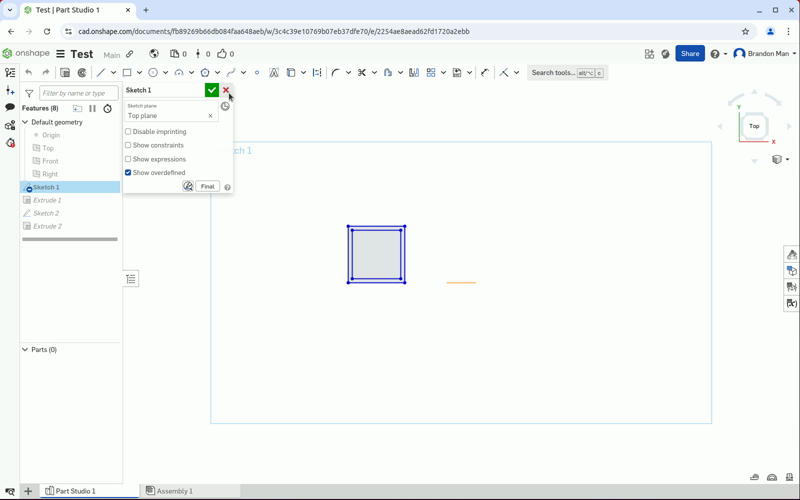
key(shift+s)
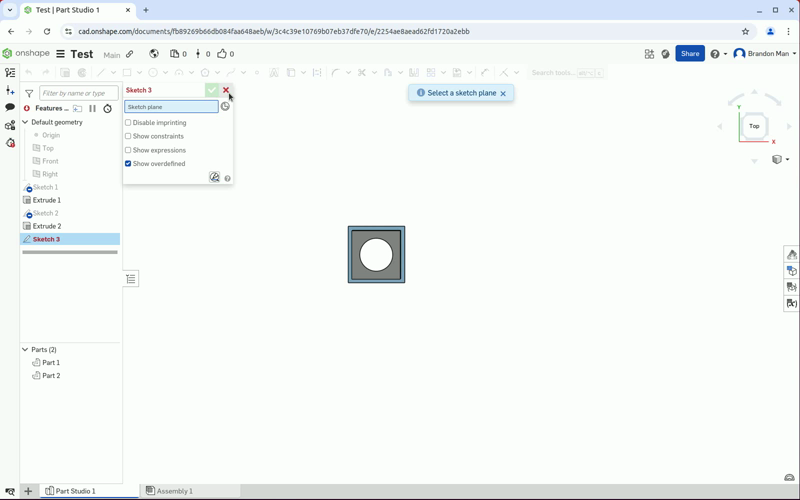
mouse_move(73, 150)
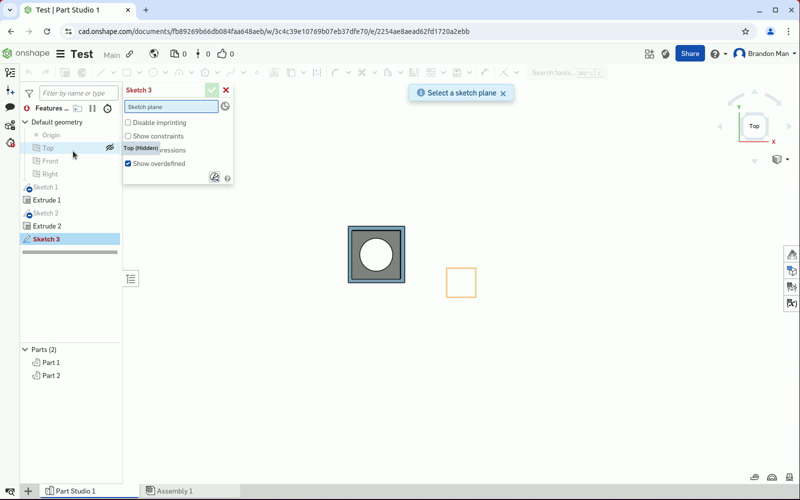
click(73, 150)
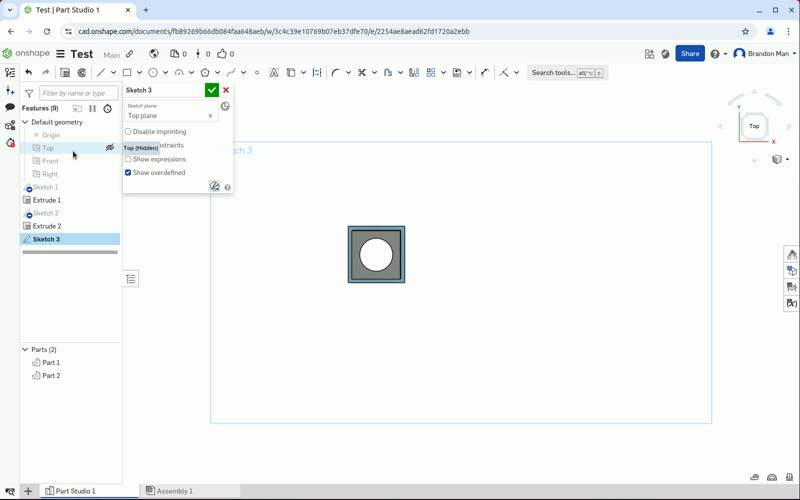
mouse_move(73, 352)
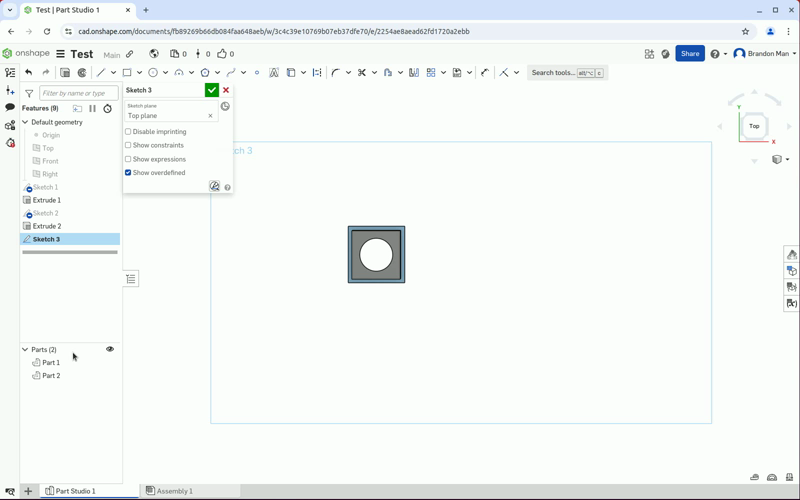
key(y)
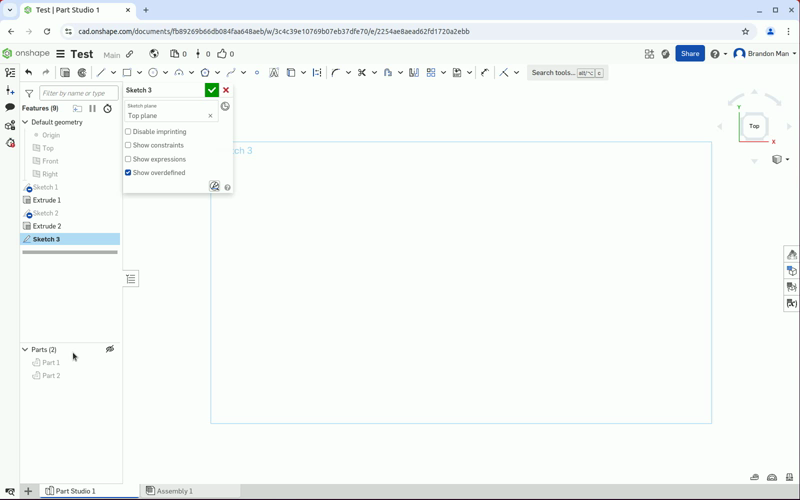
key(c)
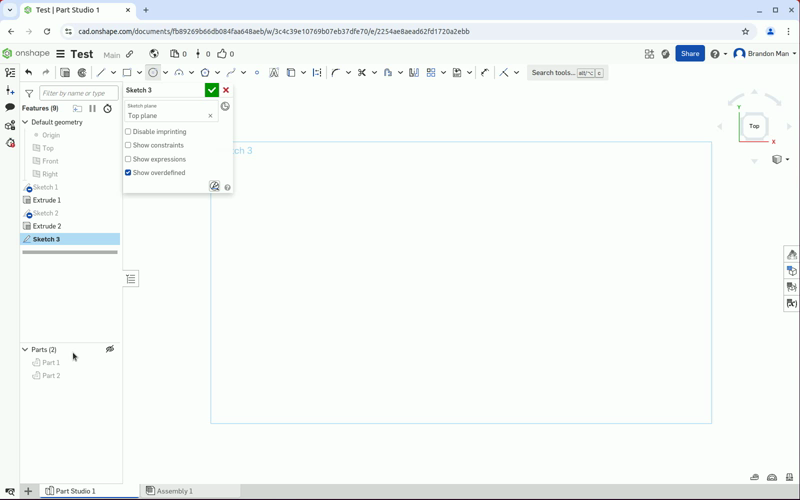
key_down(shift)
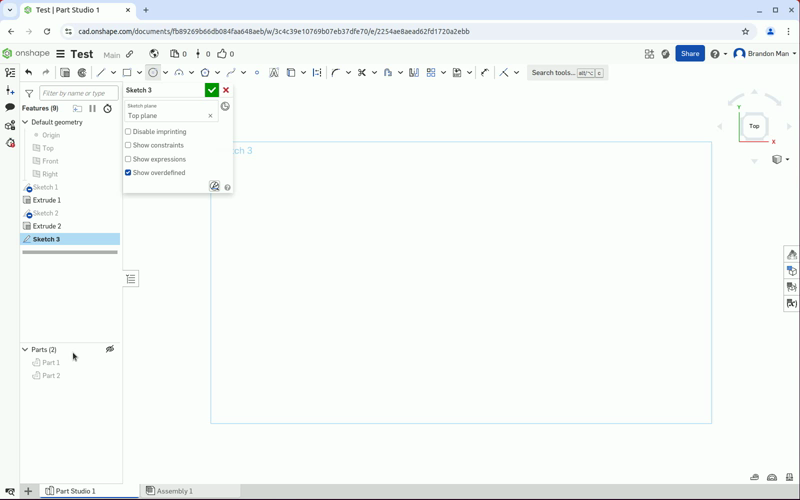
mouse_move(376, 255)
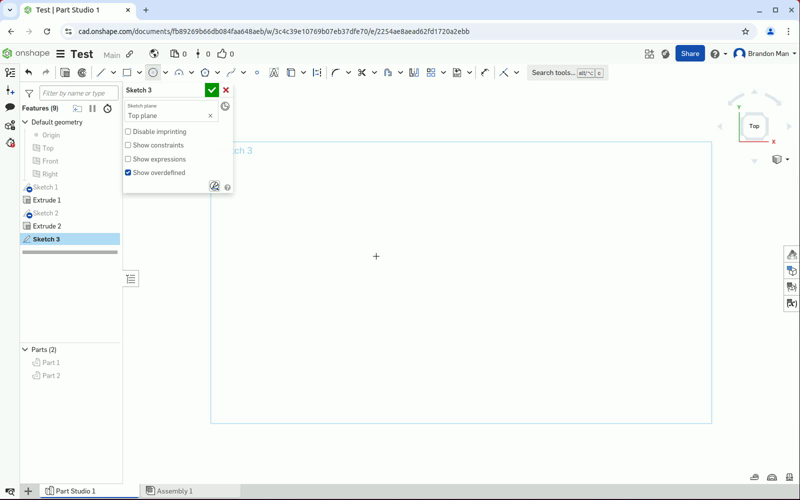
click(376, 255)
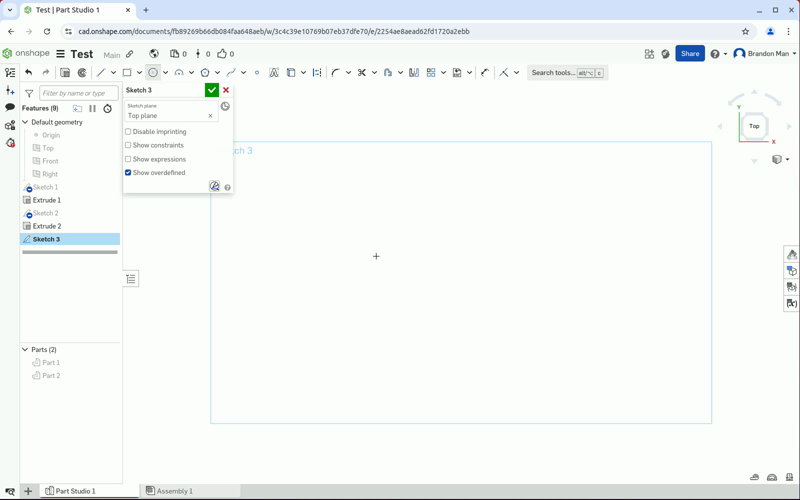
key_up(shift)
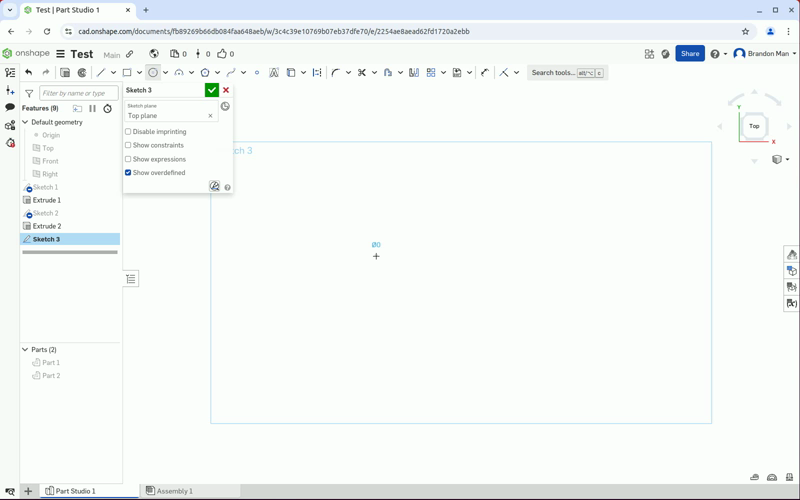
mouse_move(392, 255)
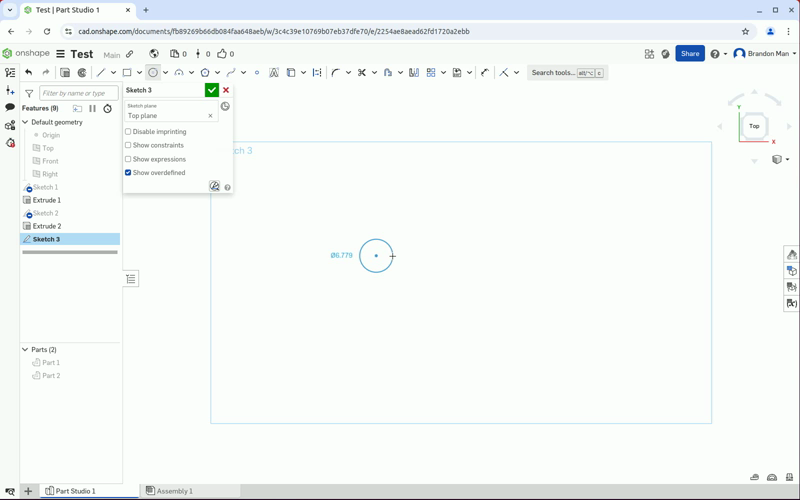
click(392, 255)
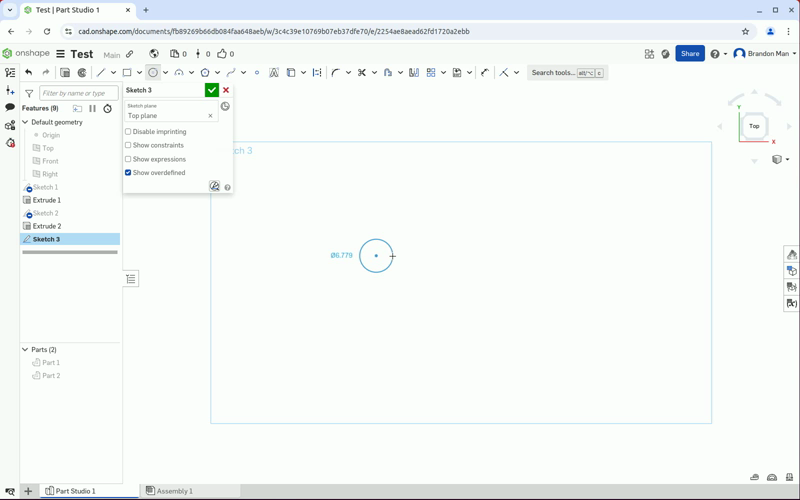
key(esc)
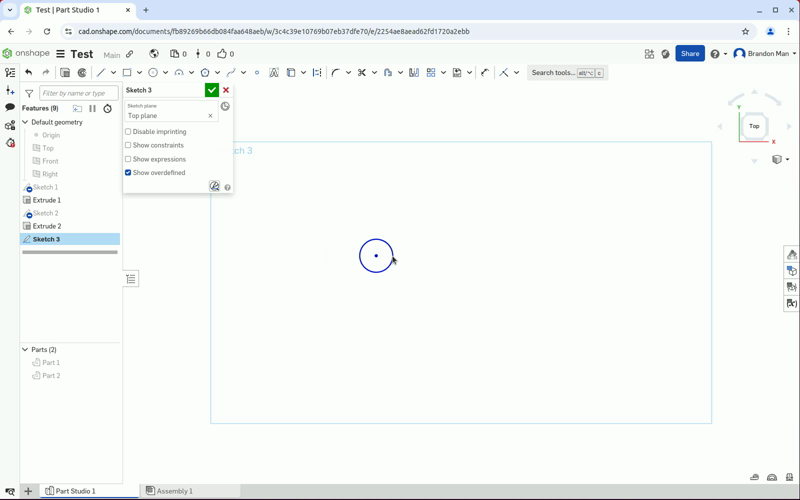
mouse_move(371, 255)
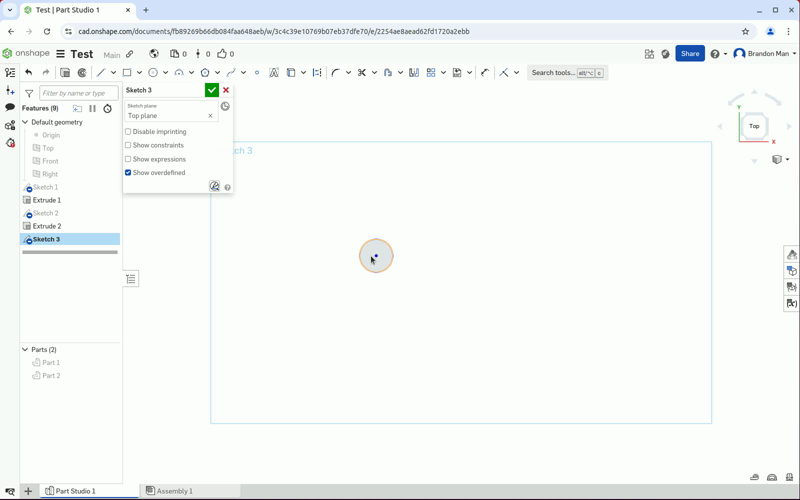
scroll(6)
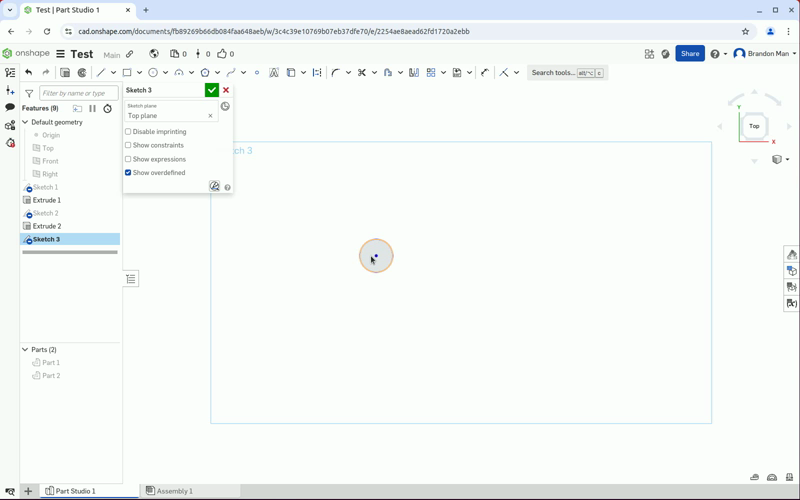
scroll(6)
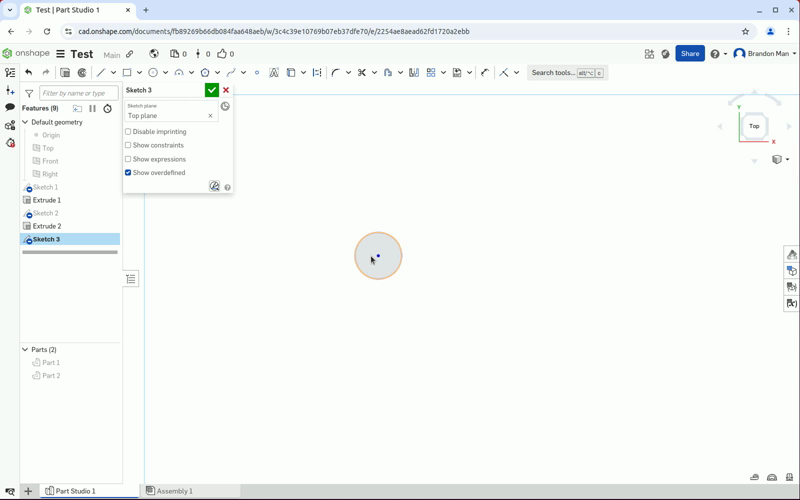
scroll(6)
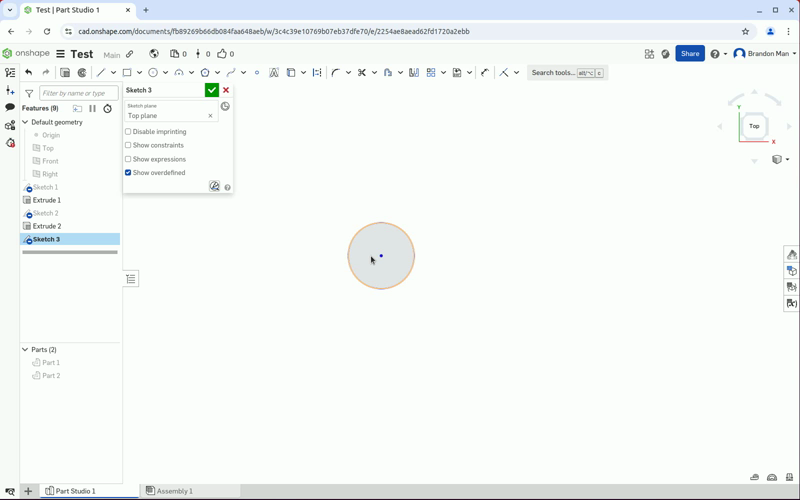
scroll(6)
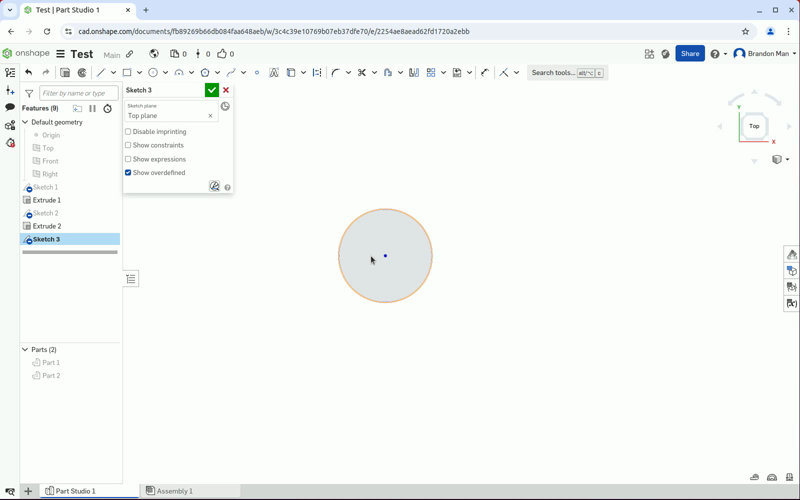
scroll(6)
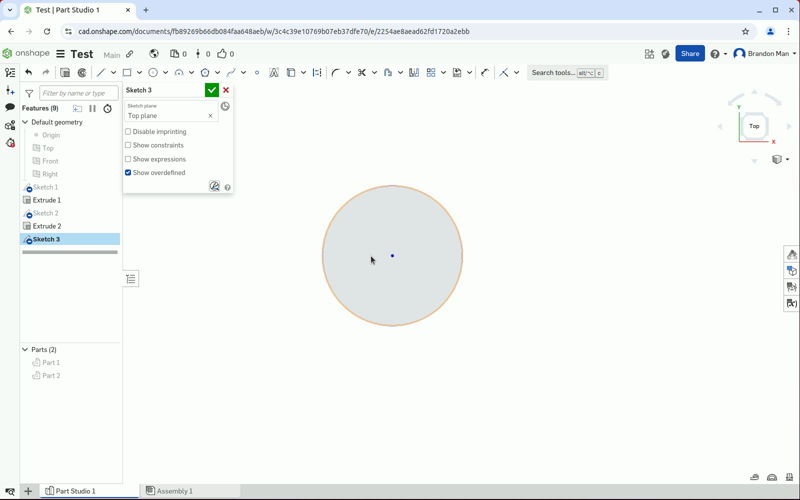
scroll(6)
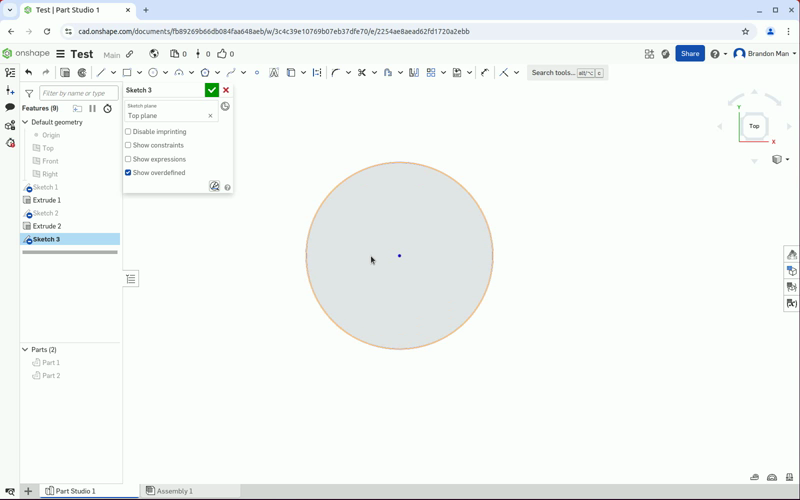
scroll(6)
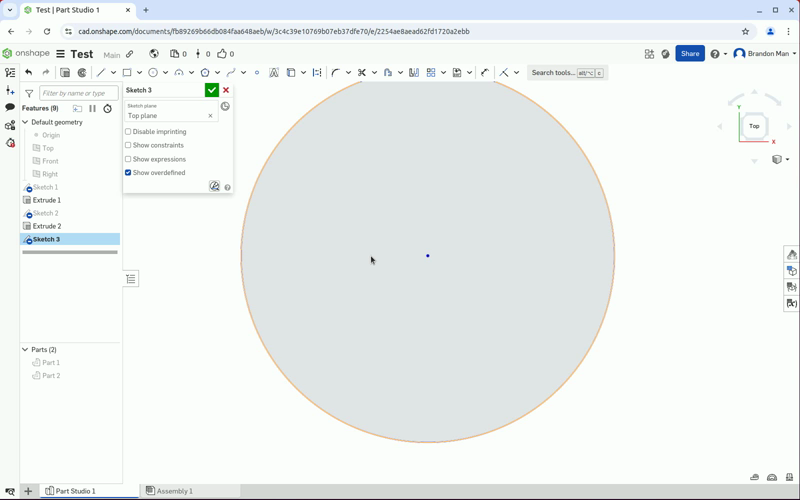
click(371, 255)
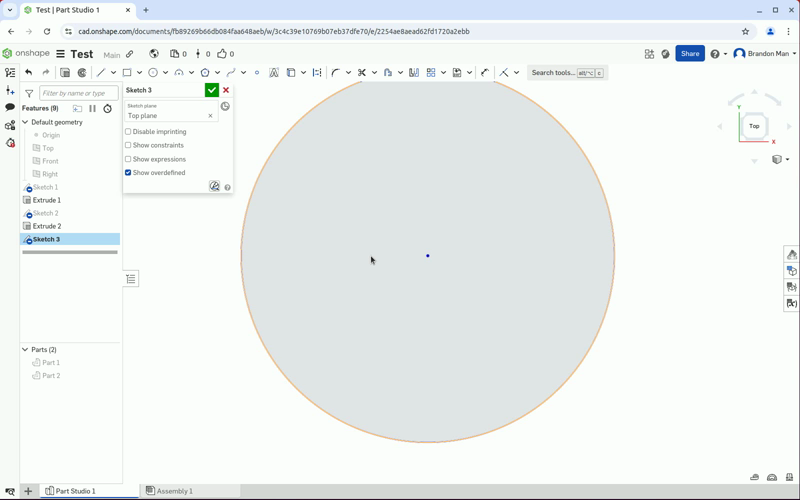
scroll(-6)
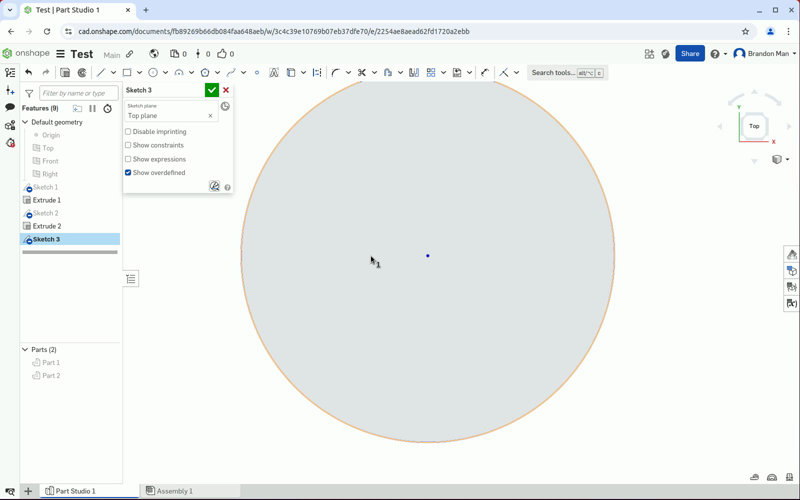
scroll(-6)
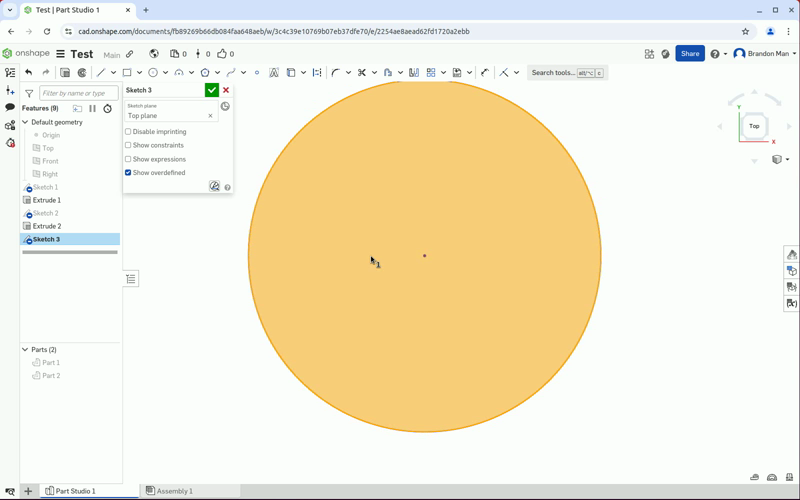
scroll(-6)
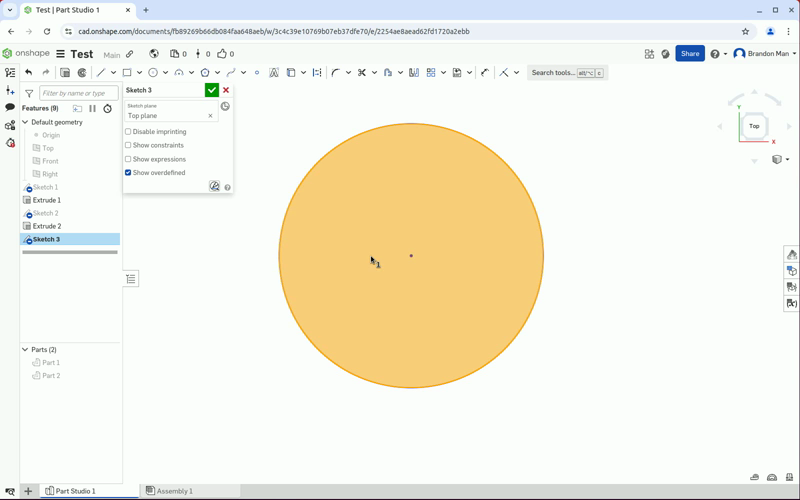
scroll(-6)
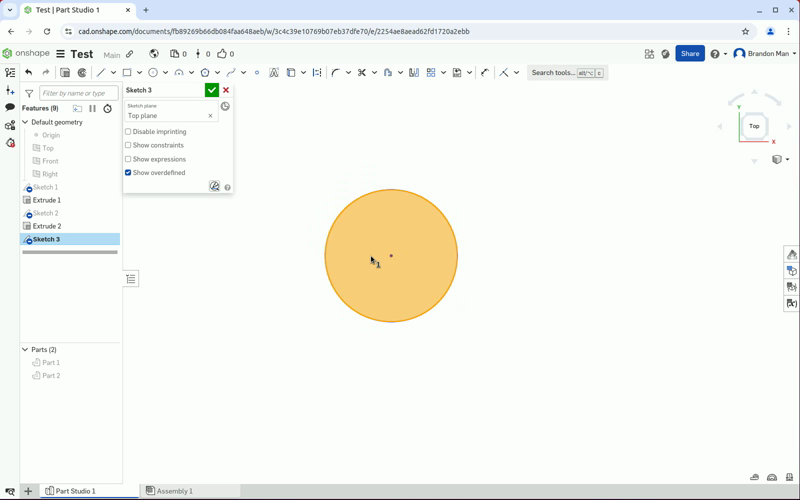
scroll(-6)
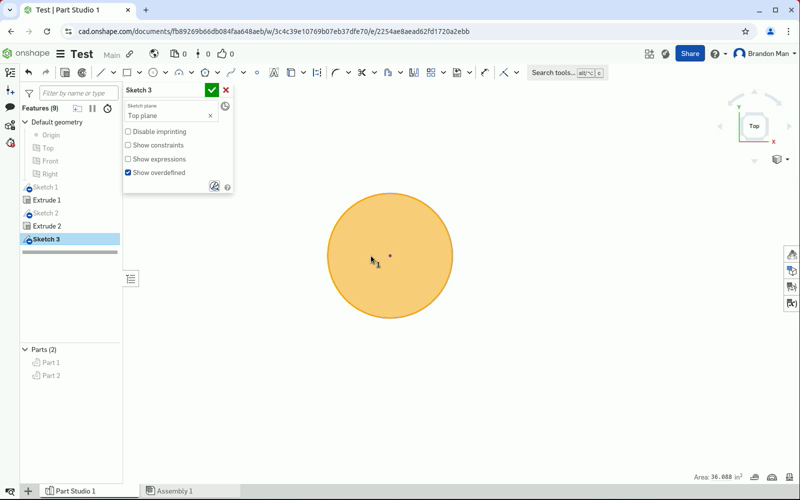
scroll(-6)
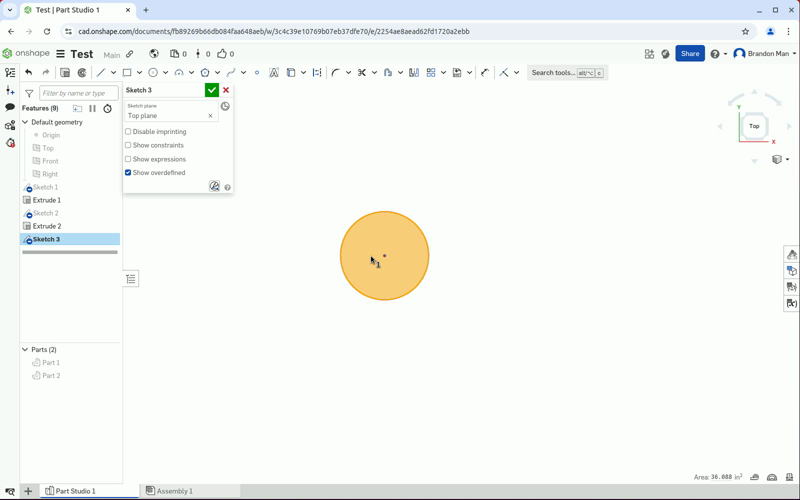
scroll(-6)
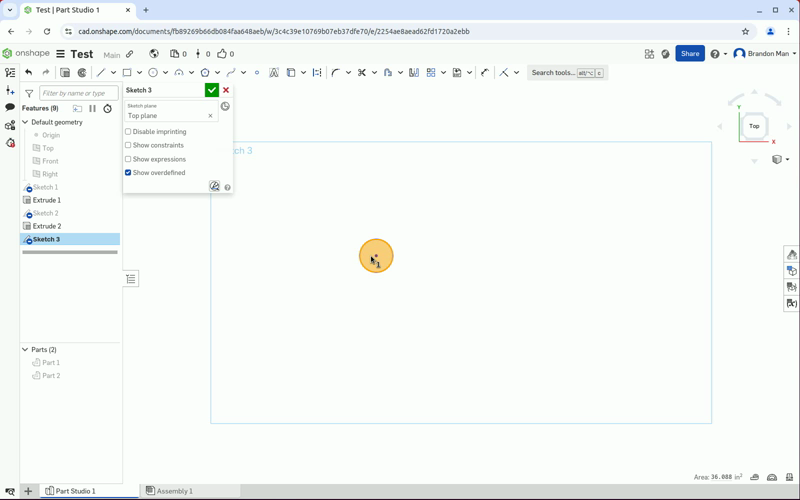
mouse_move(73, 352)
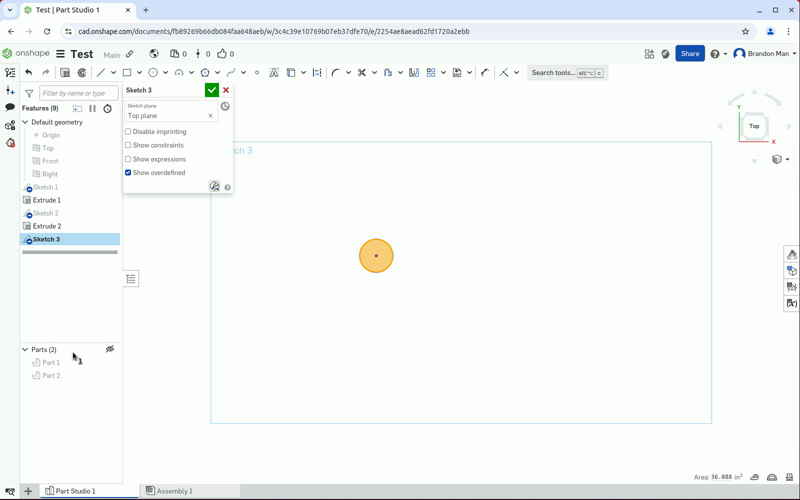
key(shift+y)
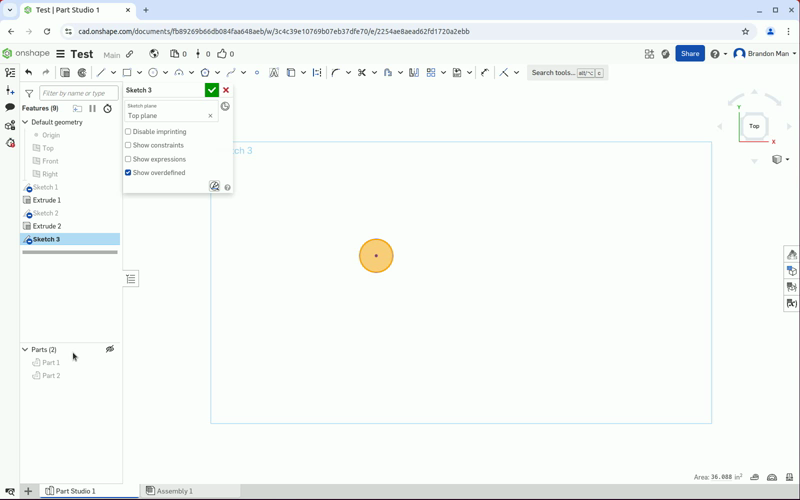
key(shift+e)
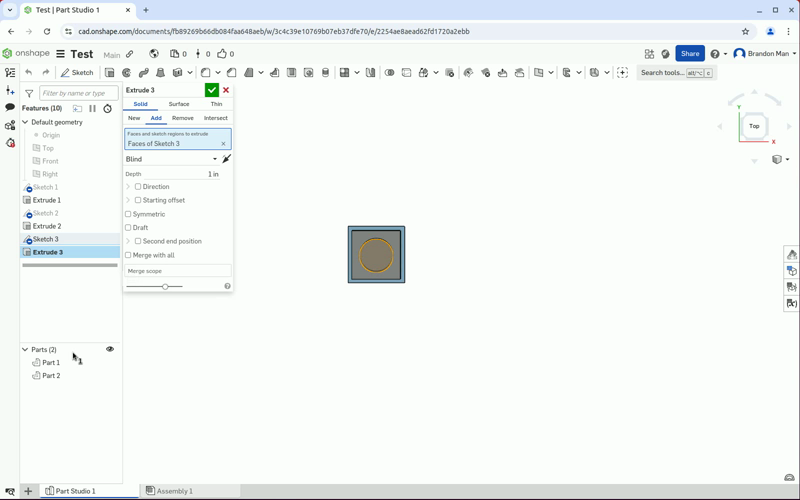
mouse_move(143, 106)
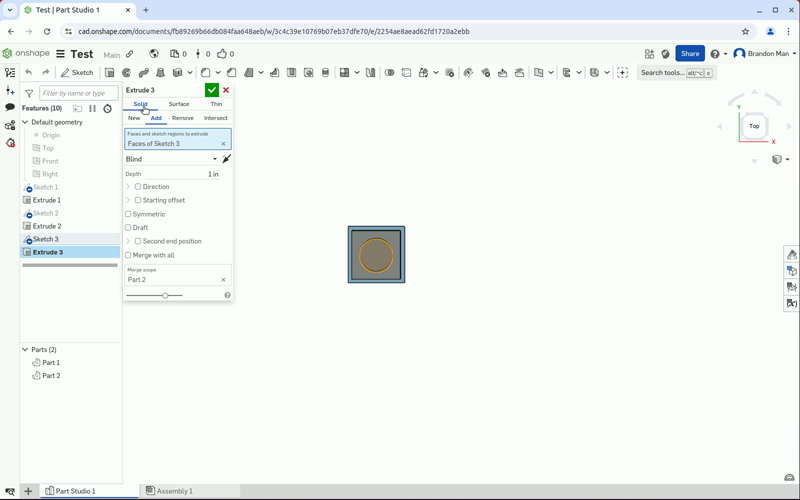
click(143, 106)
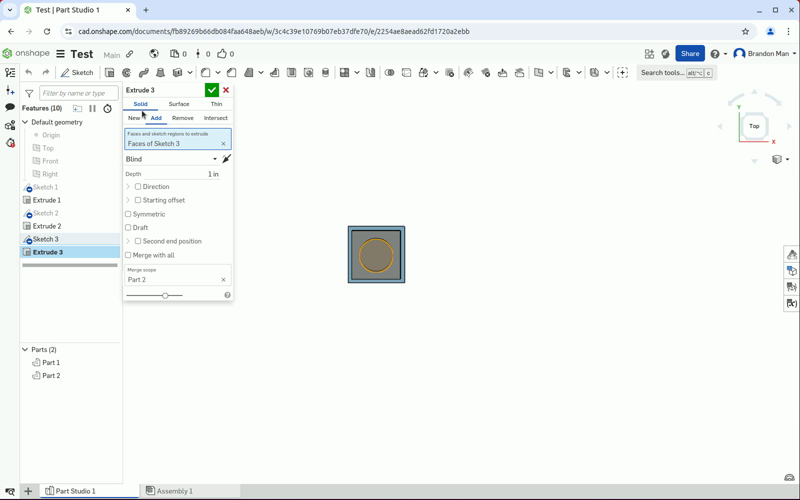
mouse_move(137, 120)
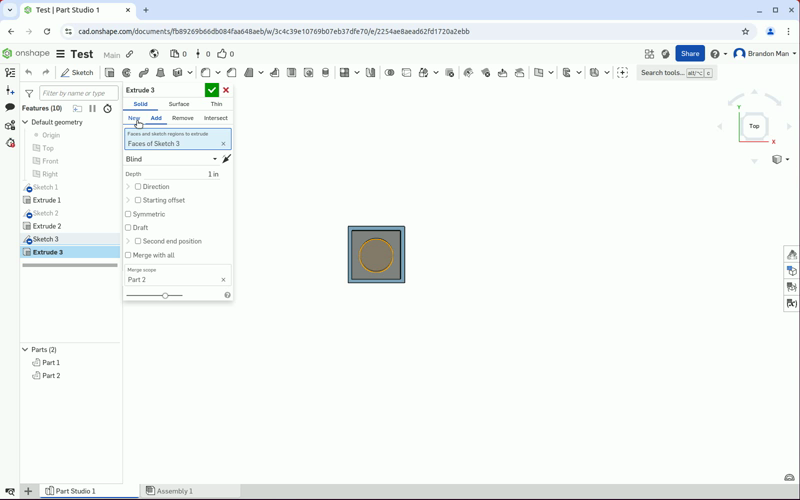
click(137, 120)
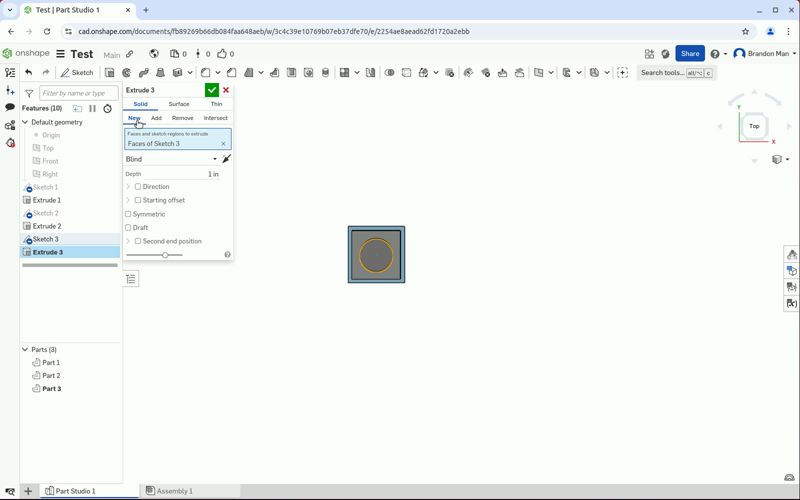
key(tab, 4)
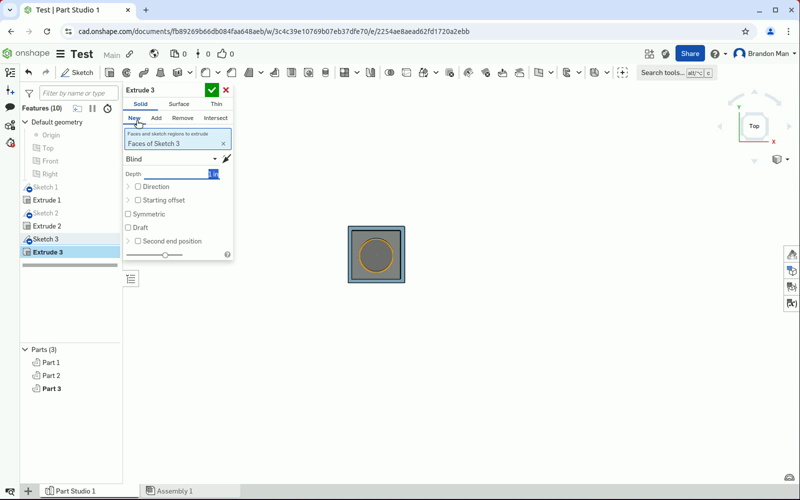
text(5.777)
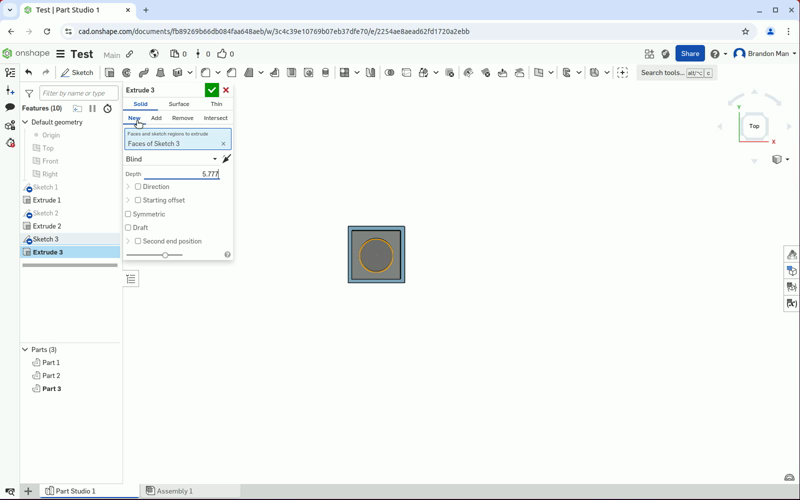
key(enter)
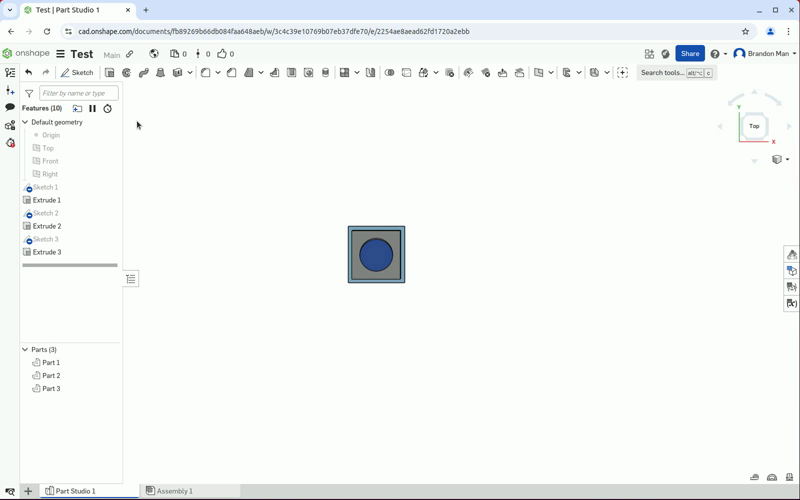
key(shift+h)
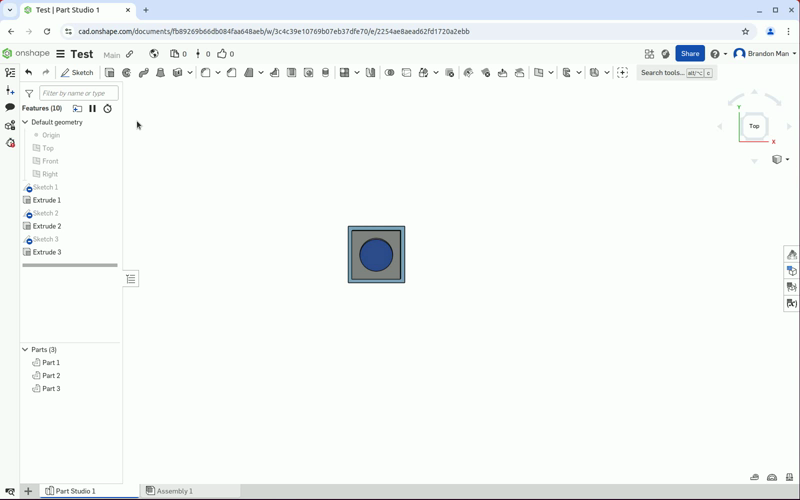
key(shift+h)
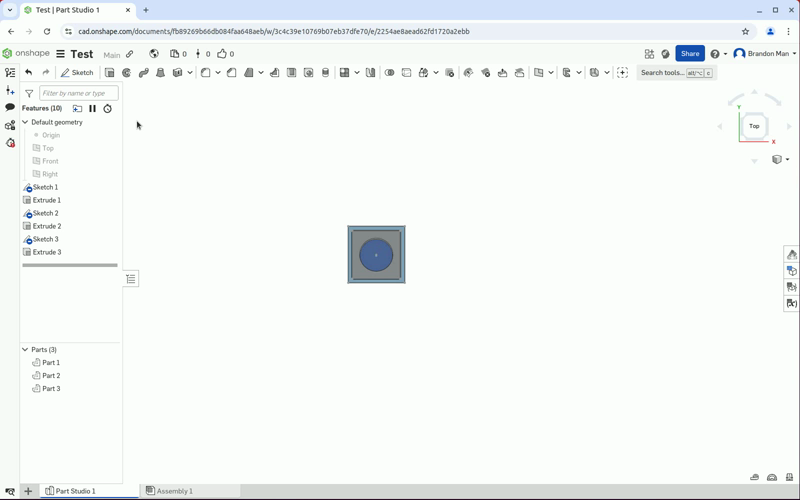
key(shift+7)
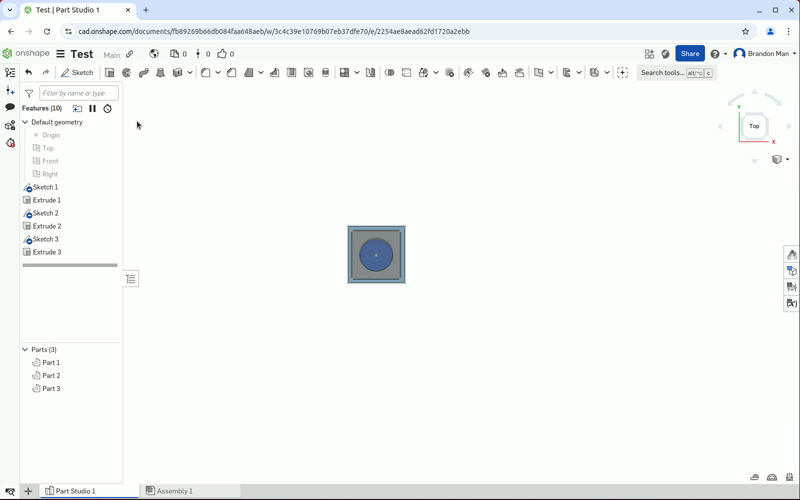
key(up, 3)
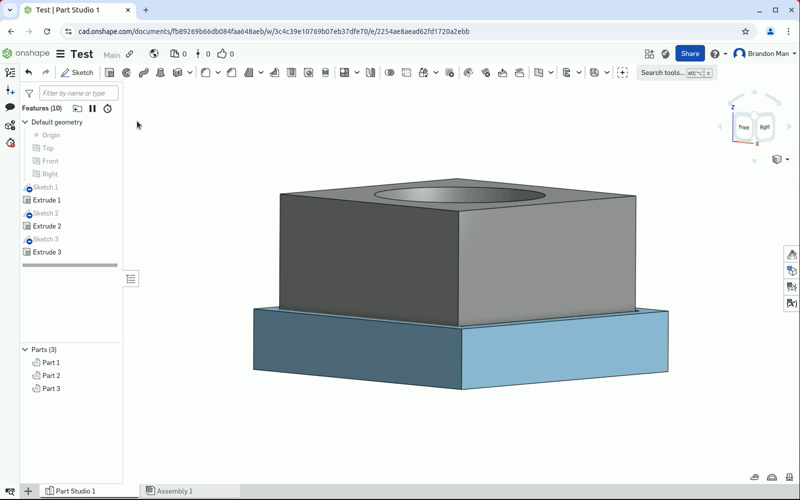
key(left, 3)
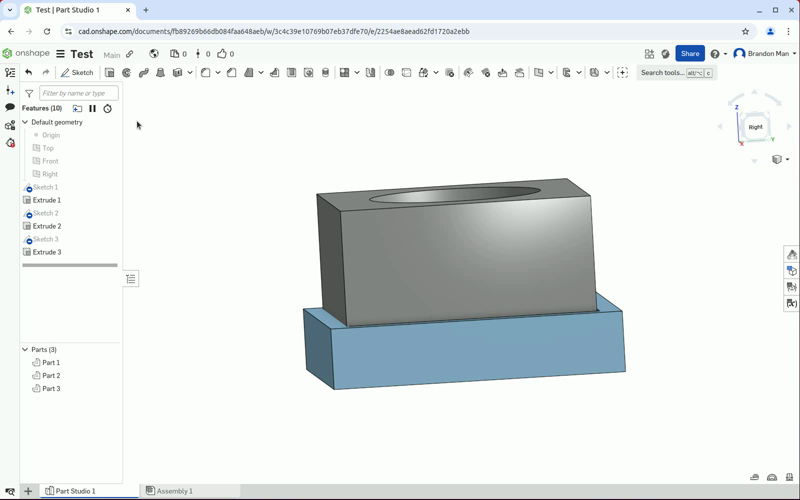
key(right, 3)
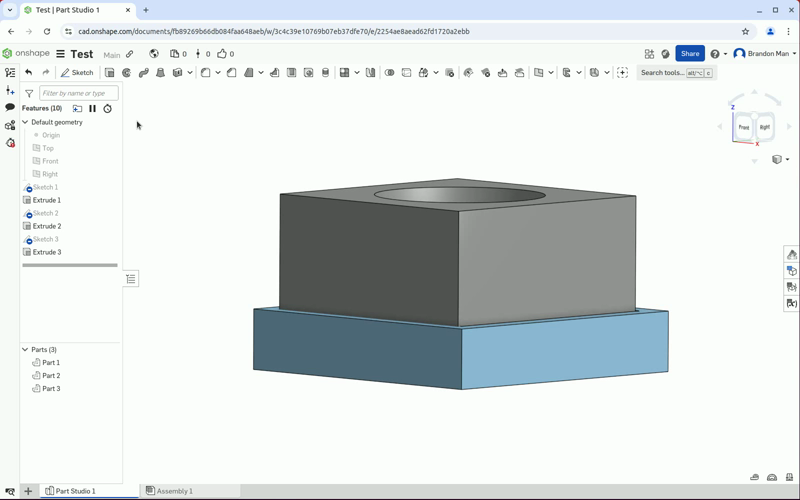
key(down, 3)
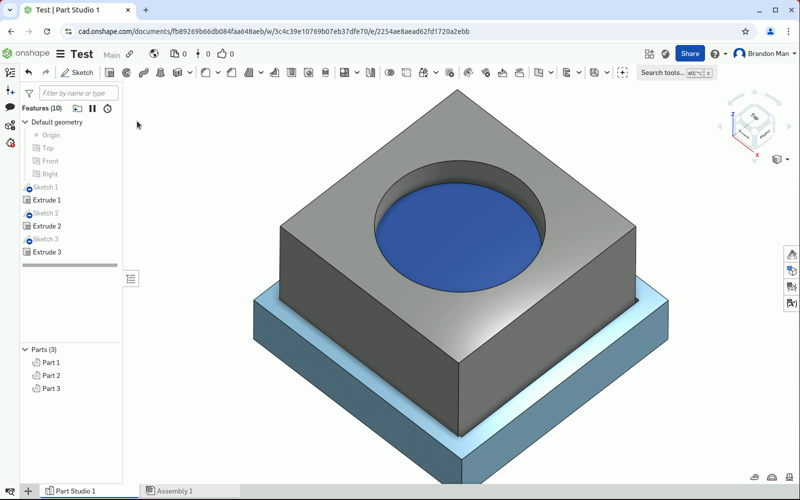
mouse_move(73, 189)
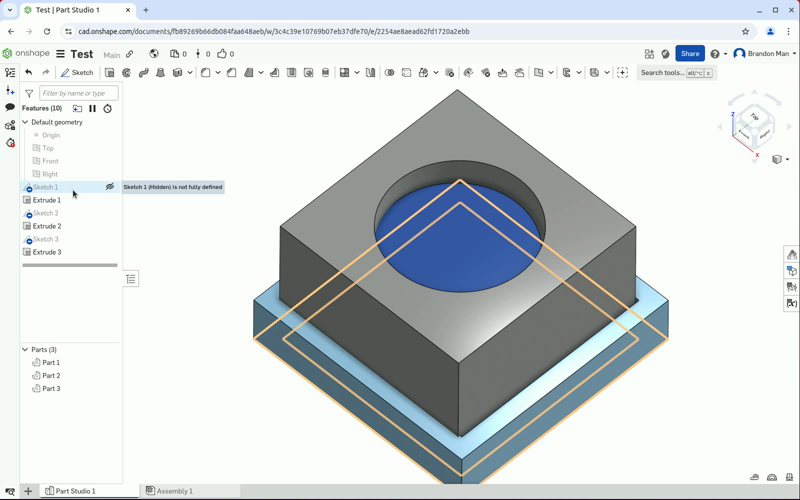
click(73, 189)